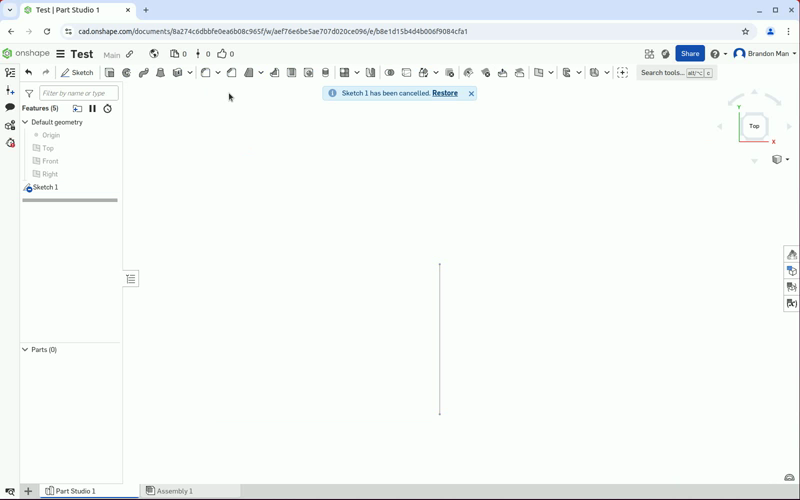
key(shift+h)
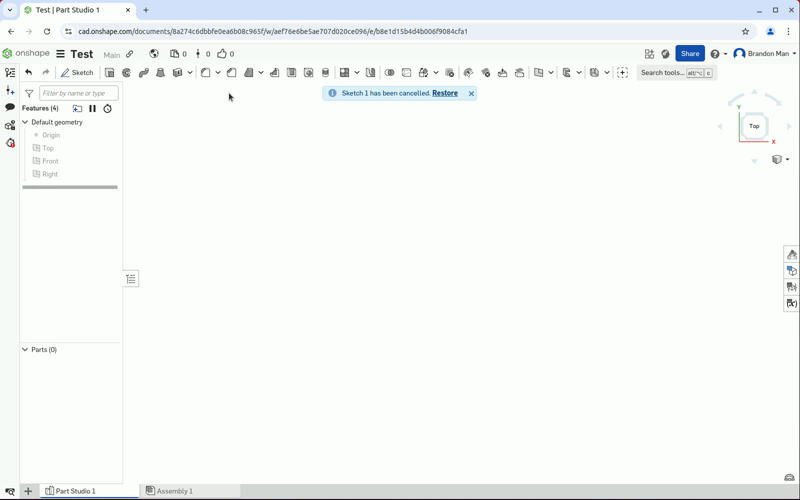
key(shift+s)
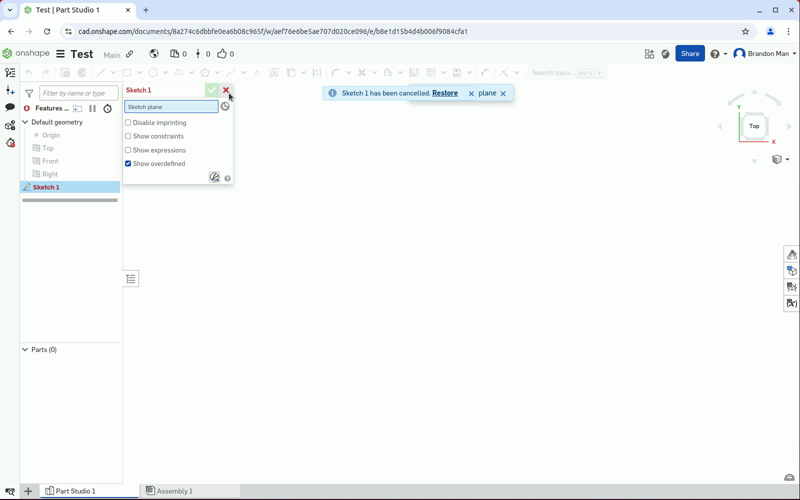
mouse_move(73, 150)
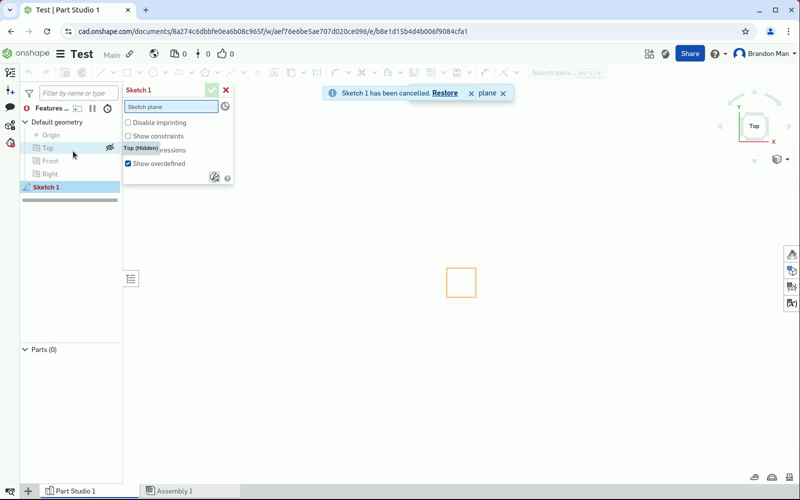
click(73, 150)
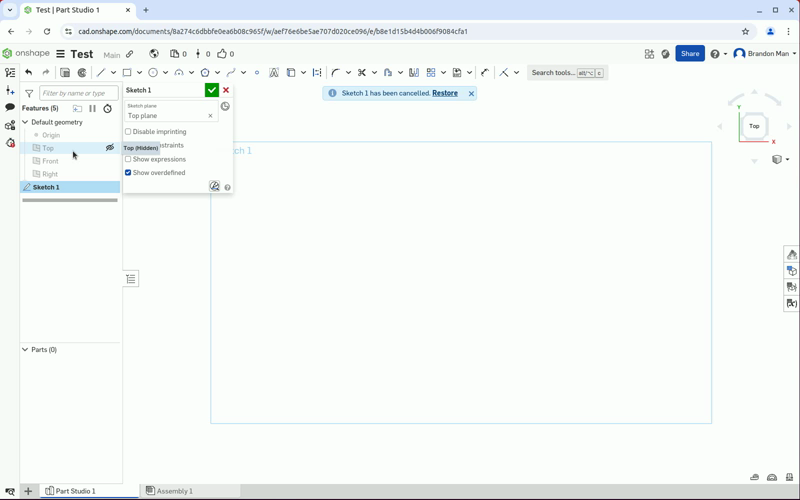
mouse_move(73, 352)
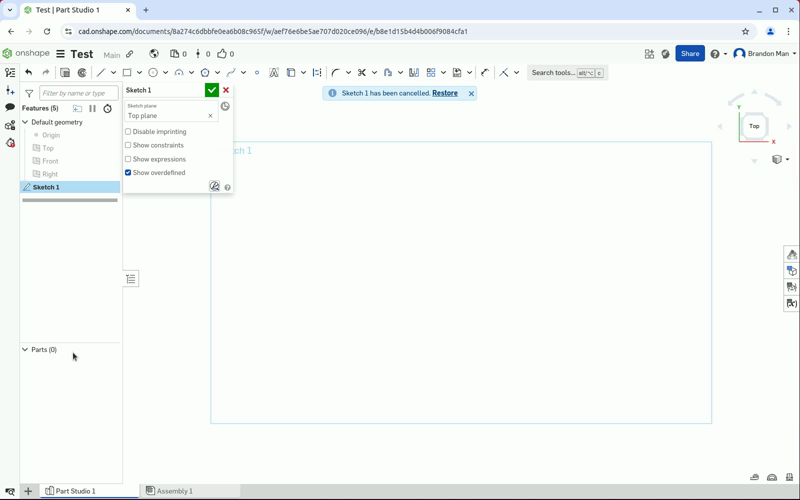
key(y)
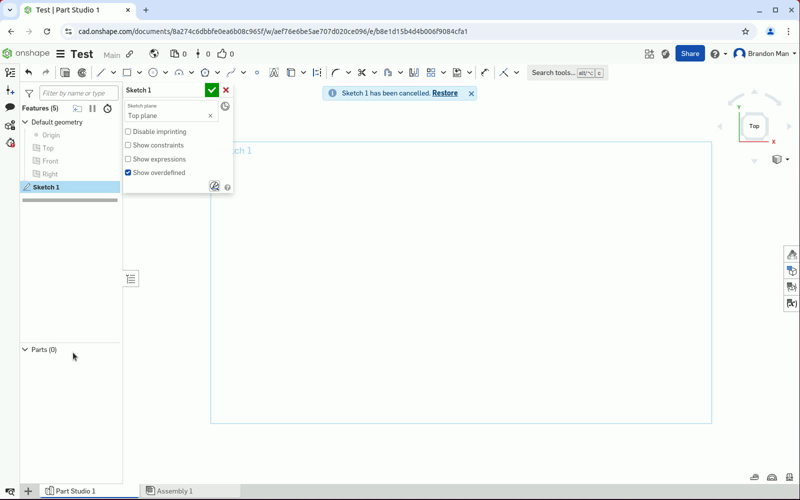
key(l)
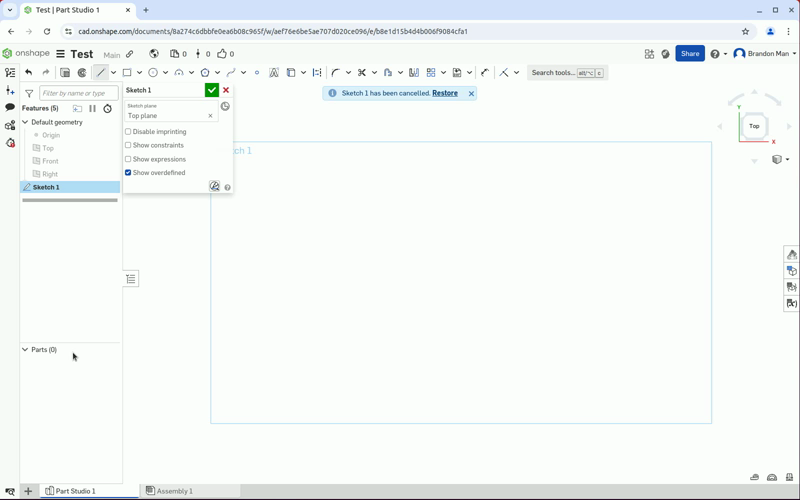
key_down(shift)
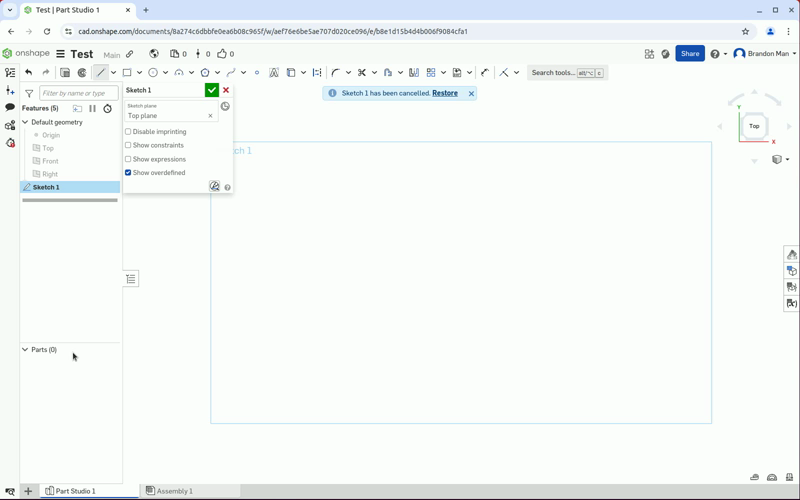
mouse_move(532, 313)
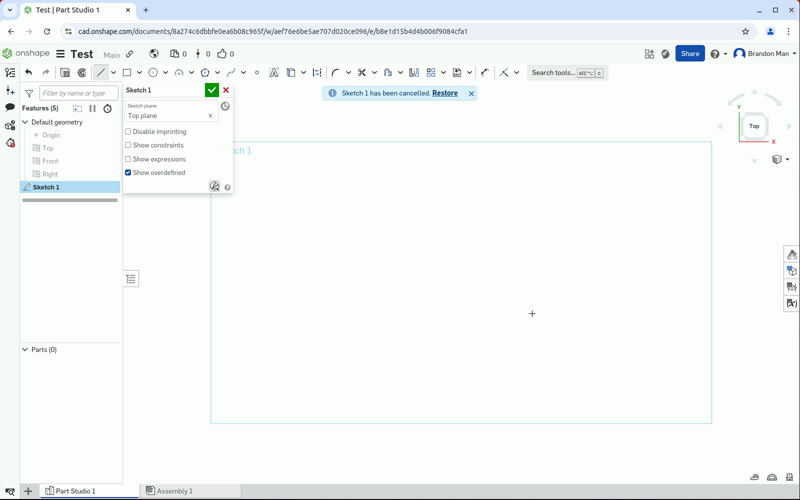
click(532, 313)
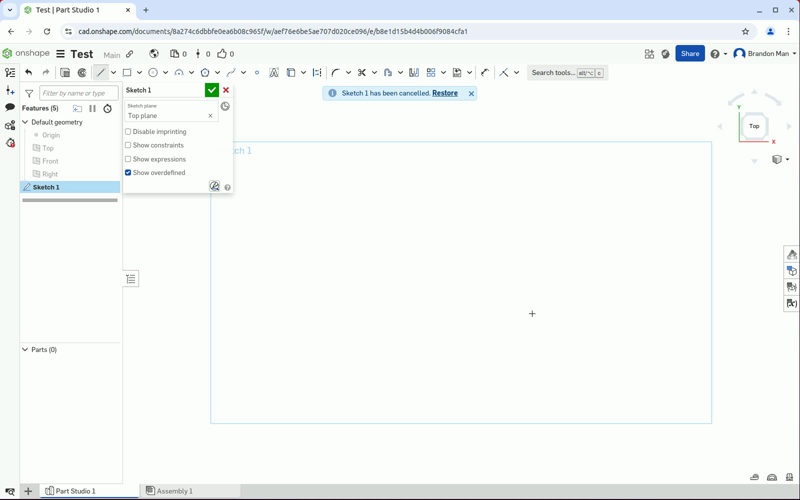
key_up(shift)
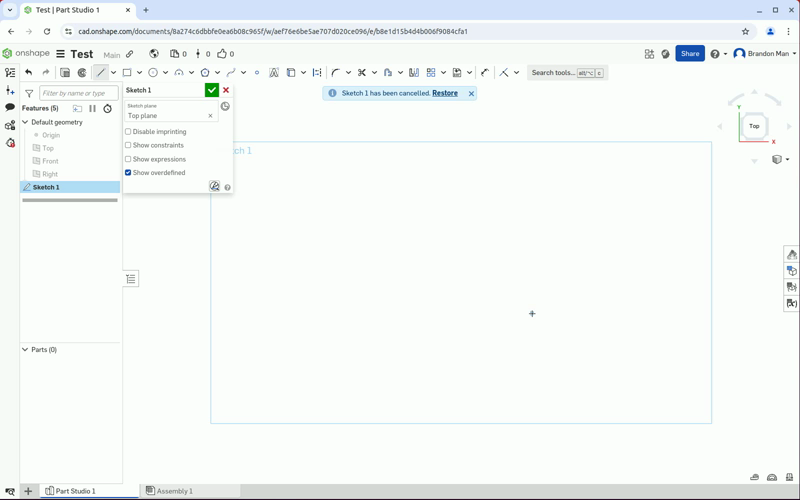
key_down(shift)
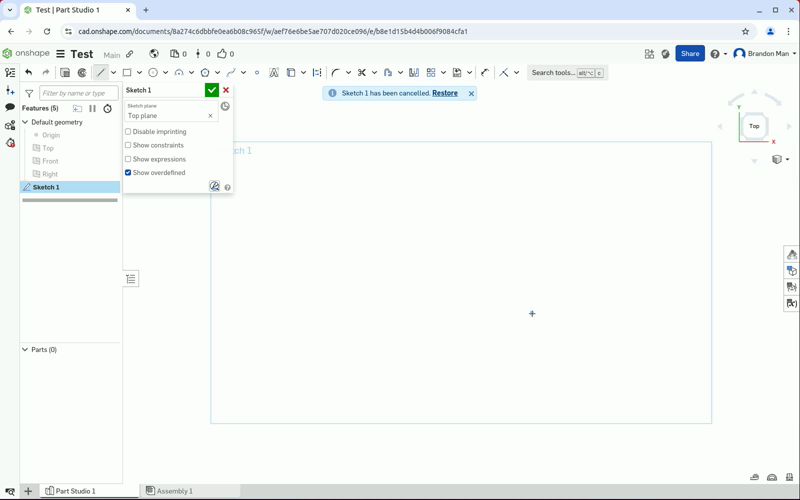
mouse_move(562, 313)
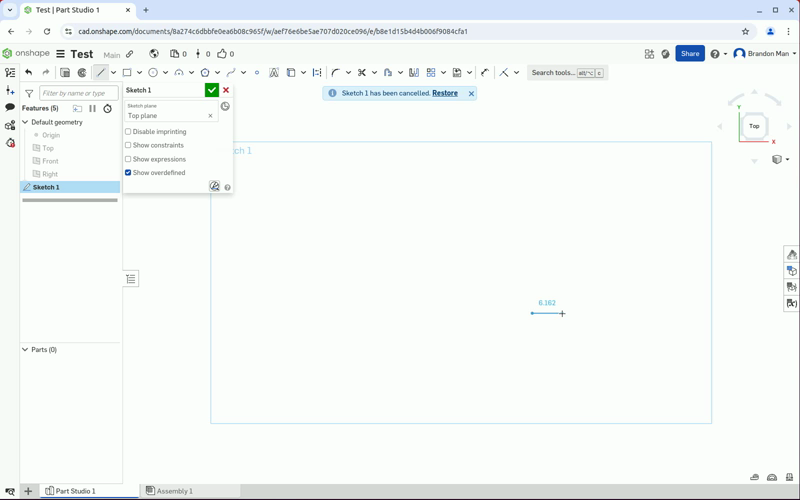
mouse_move(553, 313)
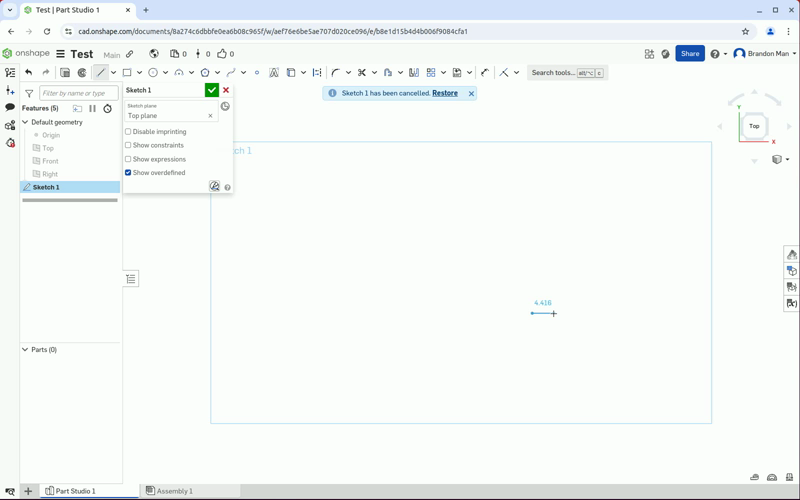
click(553, 313)
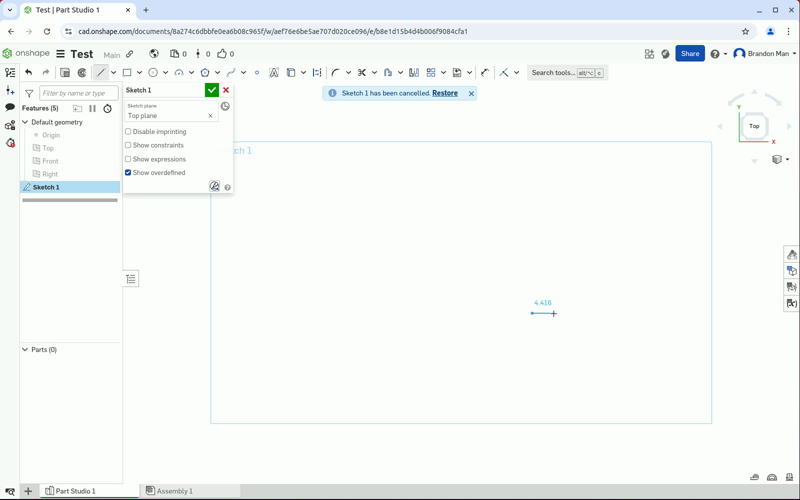
key_up(shift)
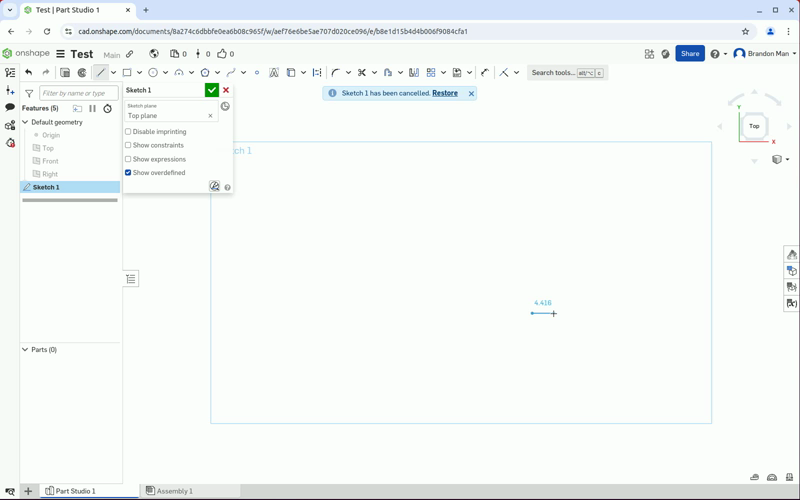
key_down(shift)
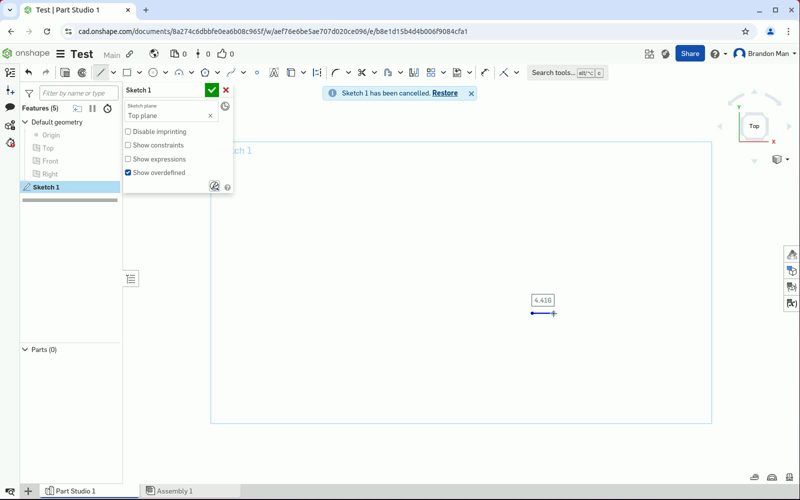
mouse_move(583, 313)
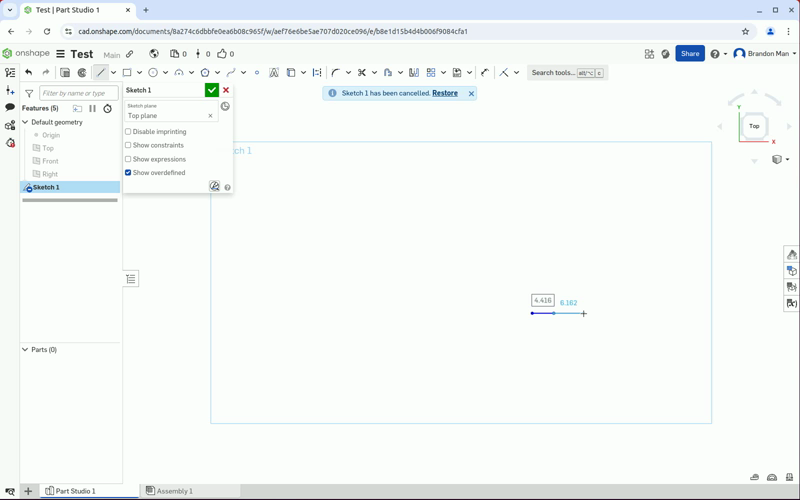
mouse_move(574, 299)
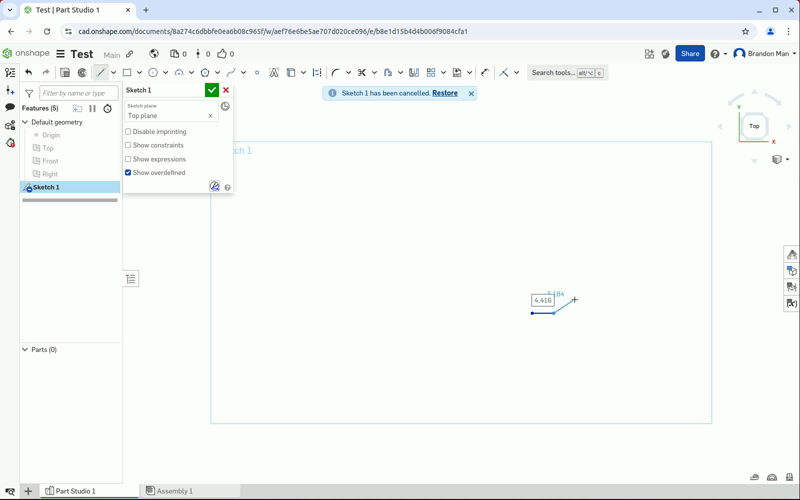
click(574, 299)
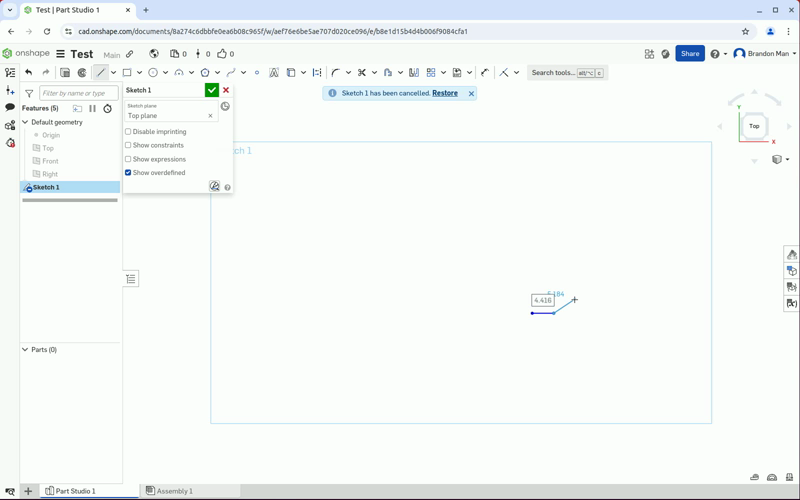
key_up(shift)
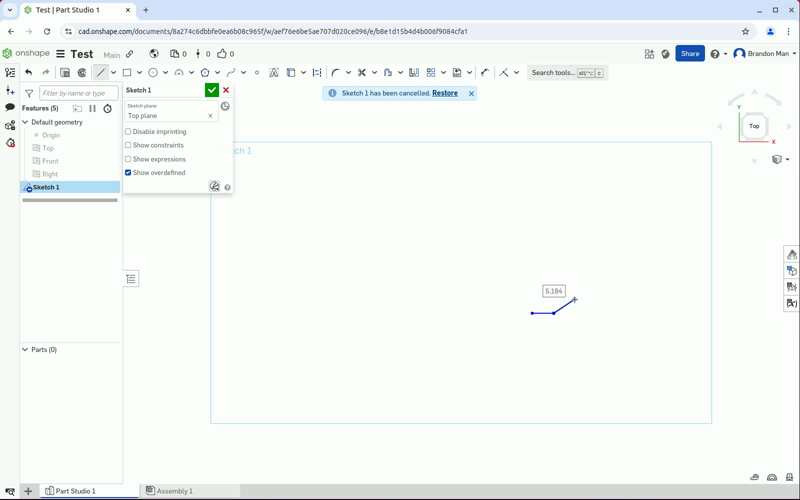
key_down(shift)
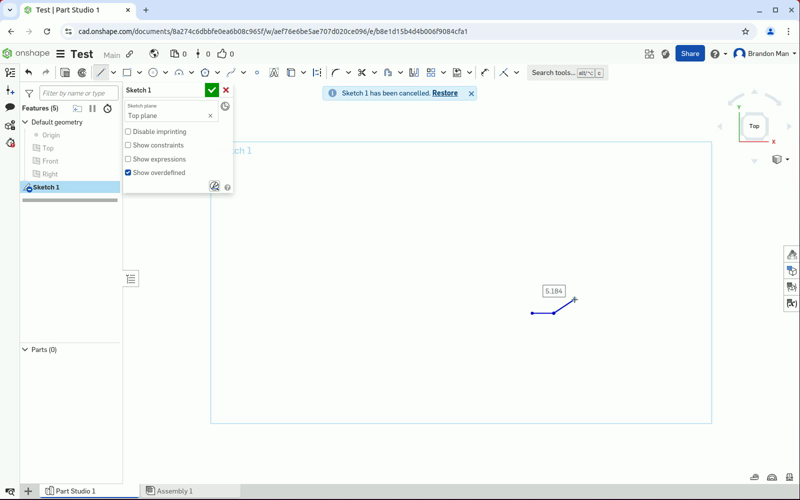
mouse_move(589, 299)
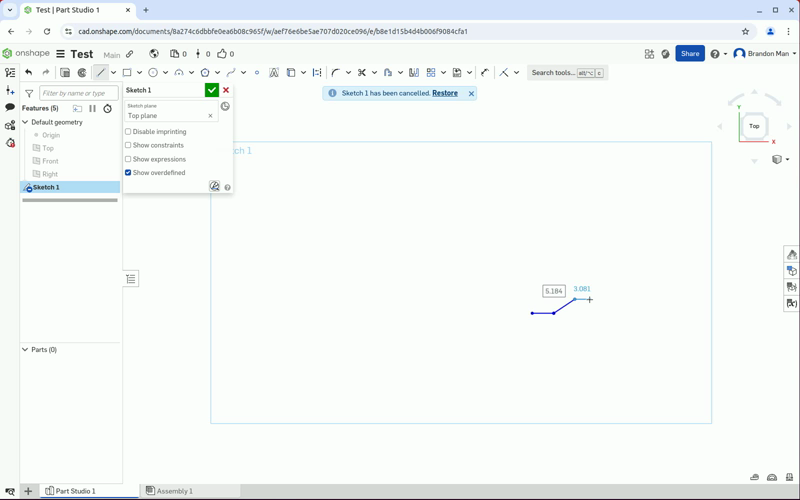
mouse_move(574, 243)
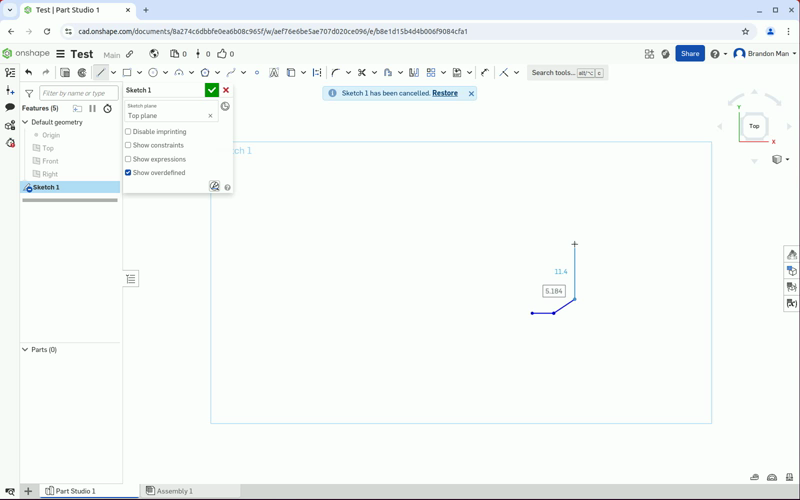
click(574, 243)
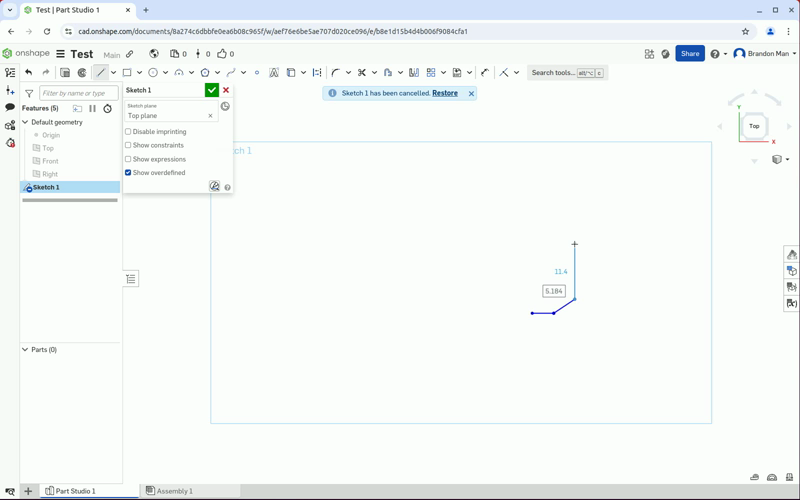
key_up(shift)
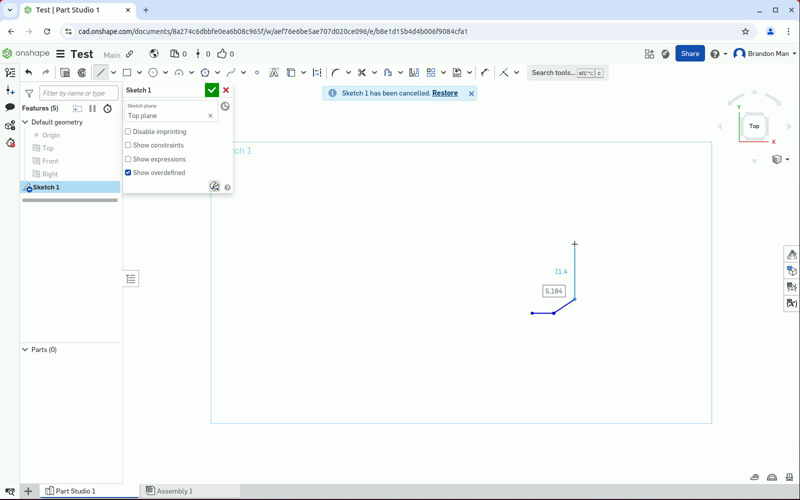
key_down(shift)
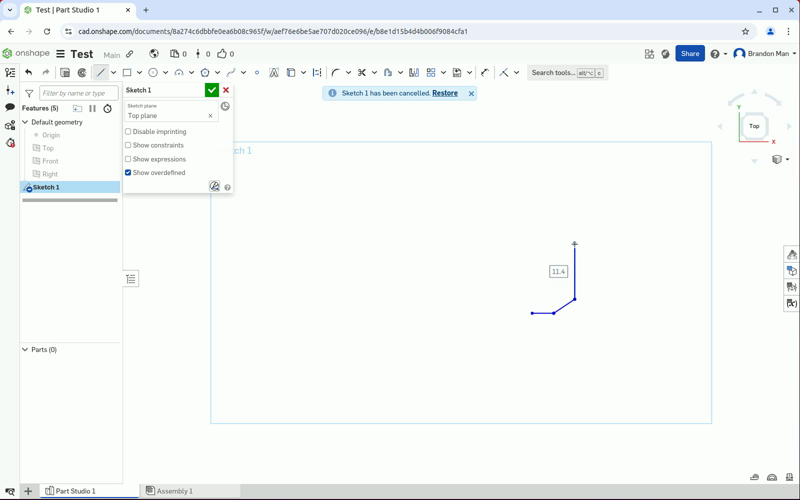
mouse_move(589, 243)
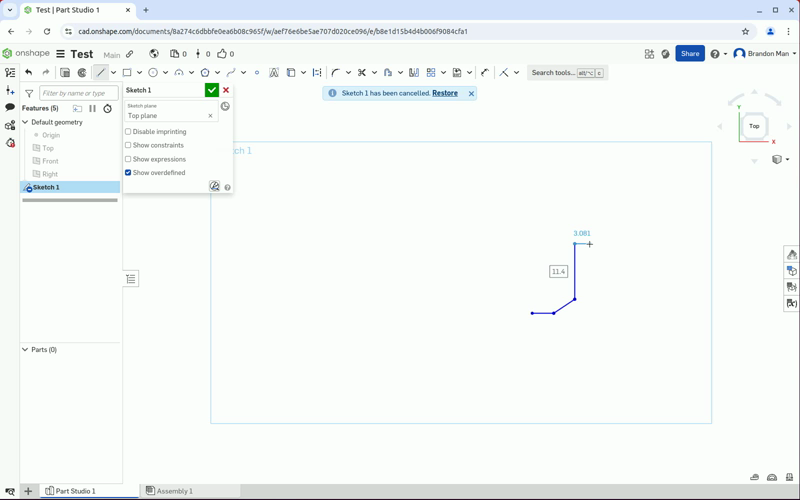
mouse_move(553, 229)
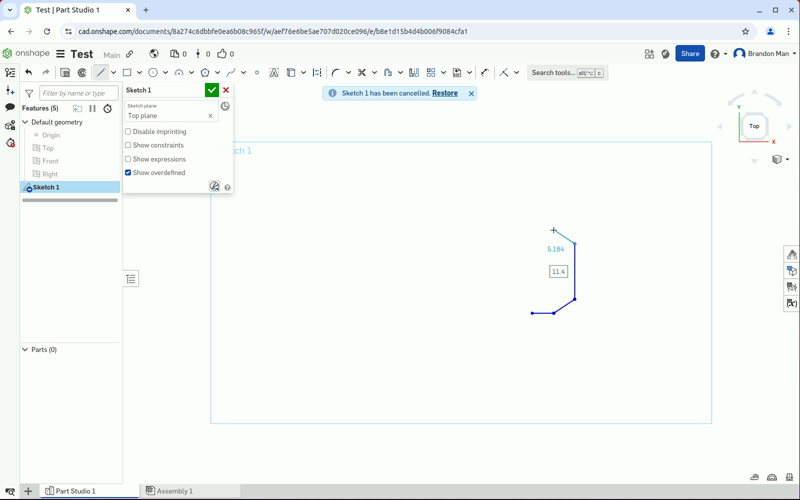
click(553, 229)
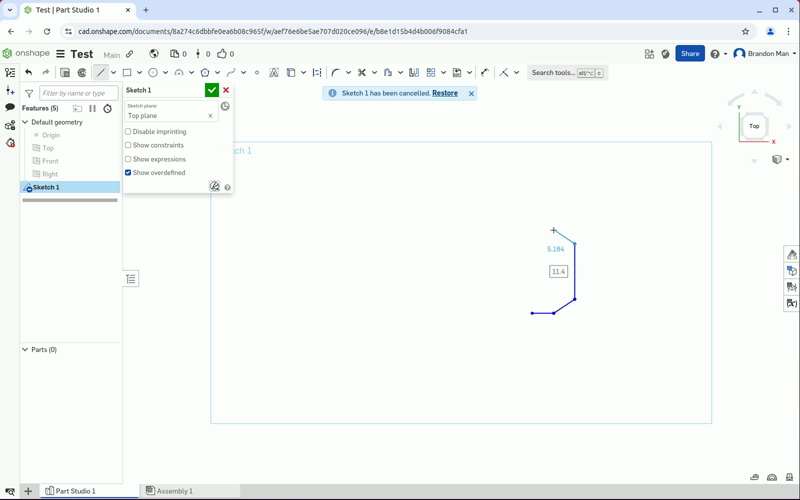
key_up(shift)
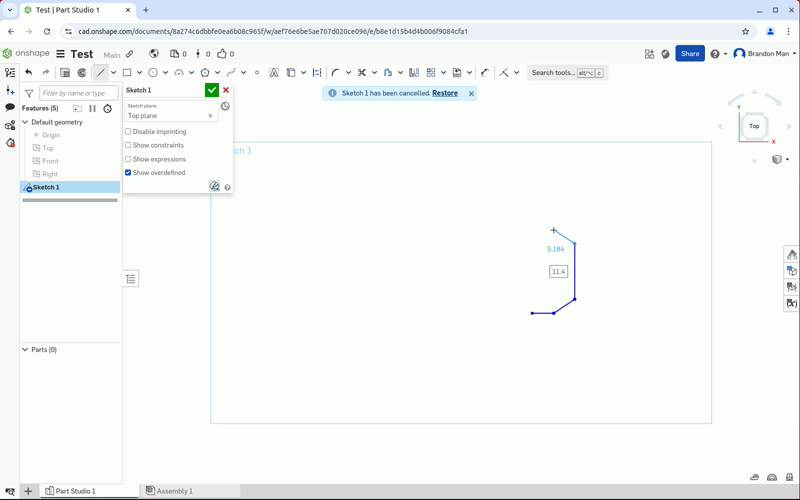
key_down(shift)
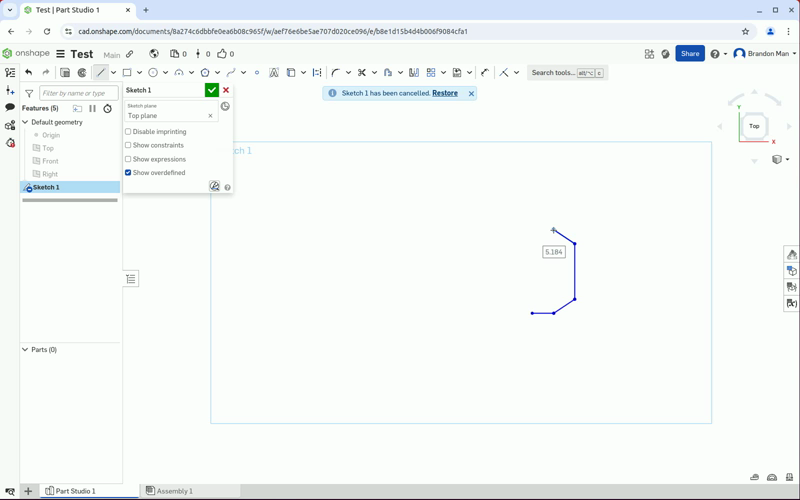
mouse_move(583, 229)
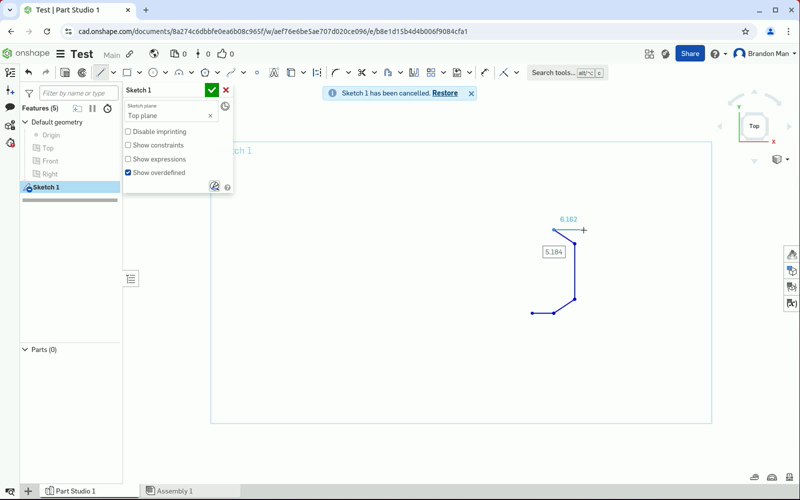
mouse_move(532, 229)
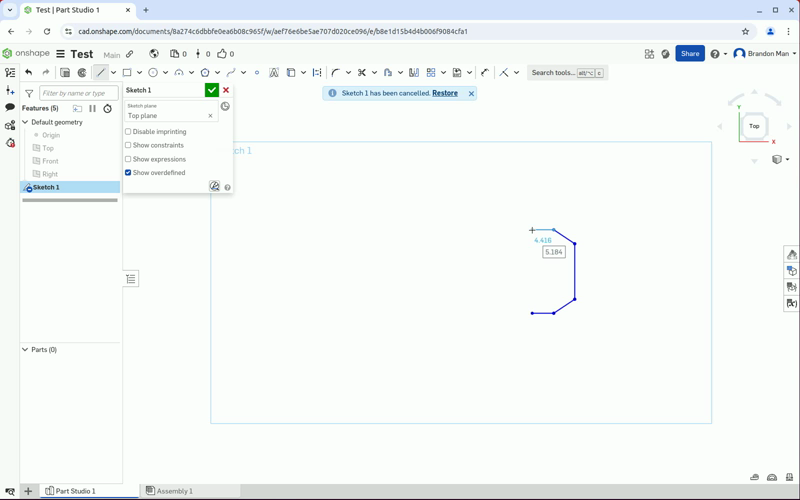
click(532, 229)
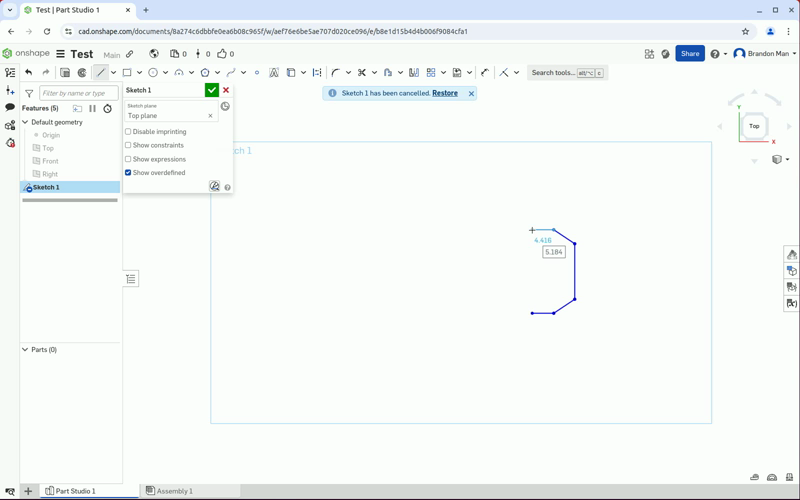
key_up(shift)
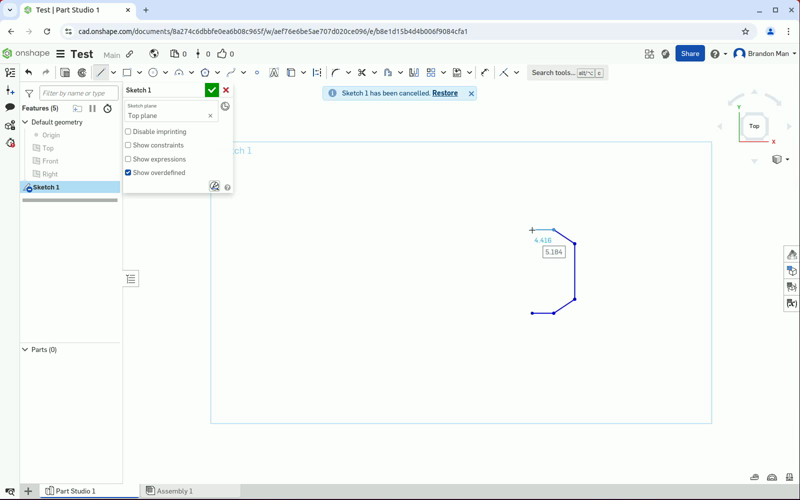
key_down(shift)
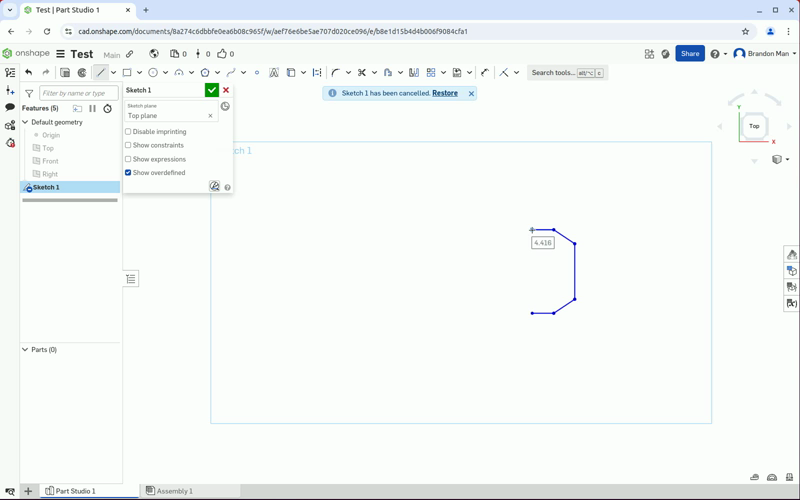
mouse_move(532, 313)
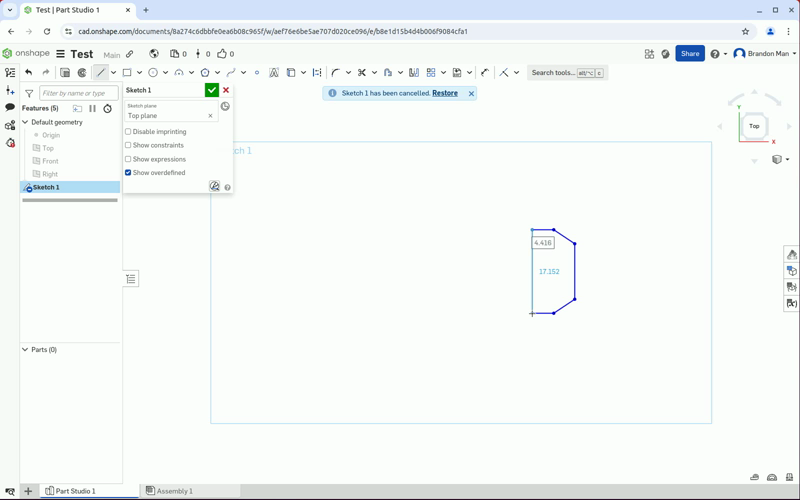
key_up(shift)
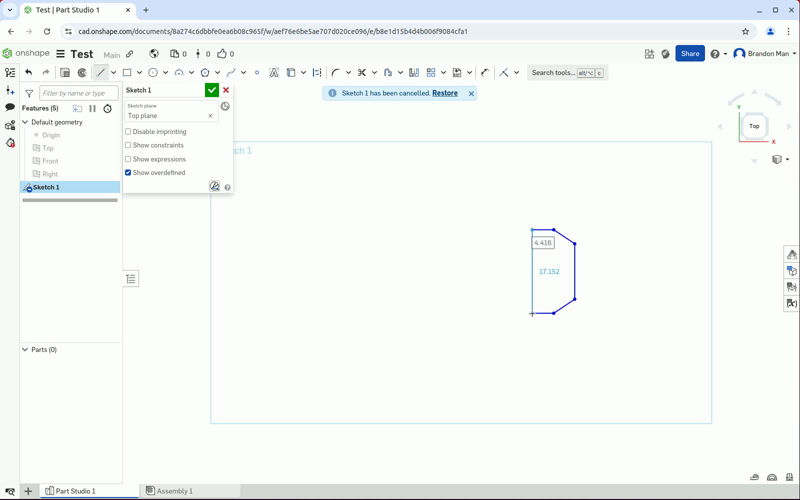
click(532, 313)
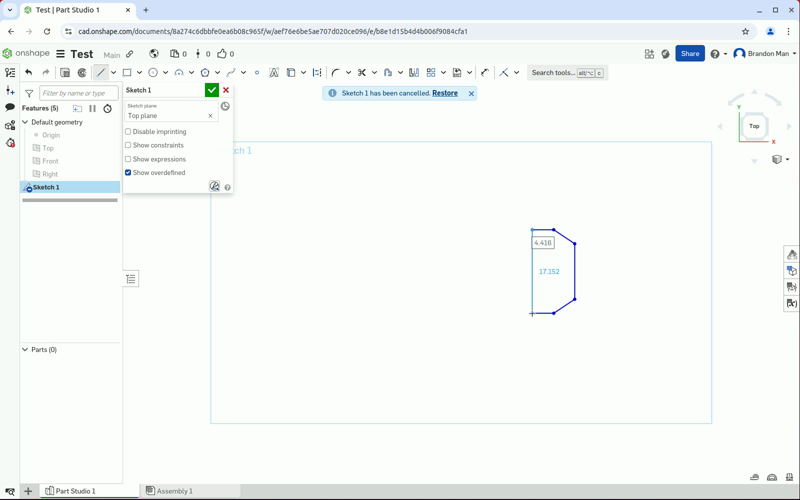
key(esc)
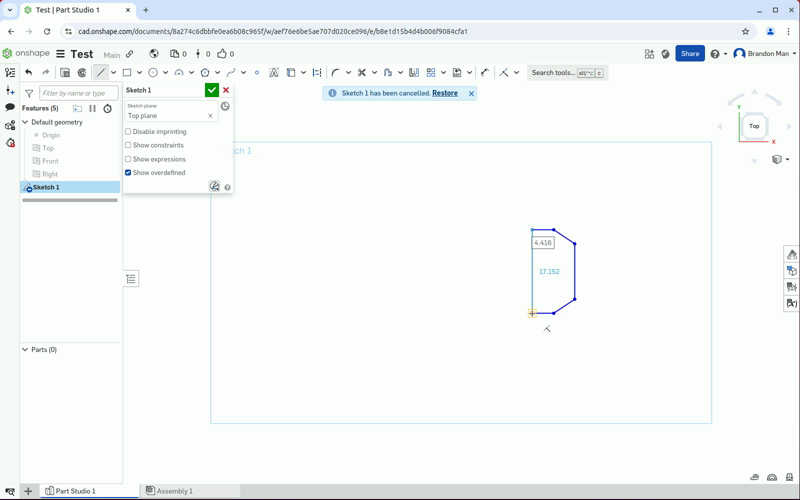
mouse_move(558, 288)
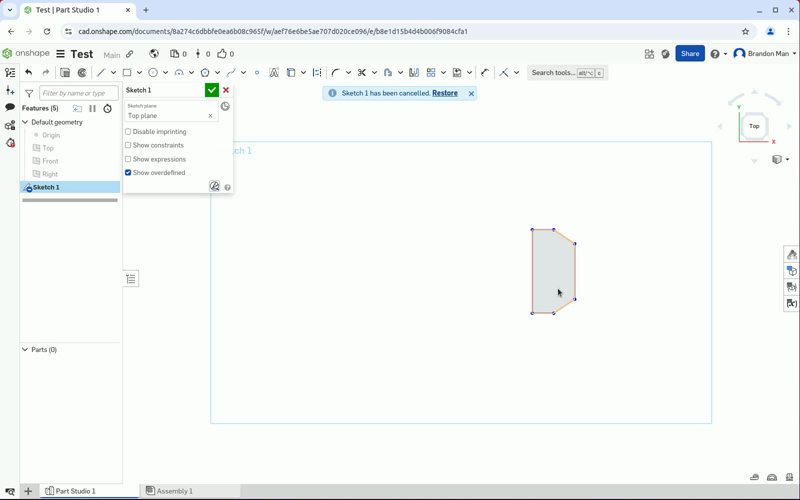
click(558, 288)
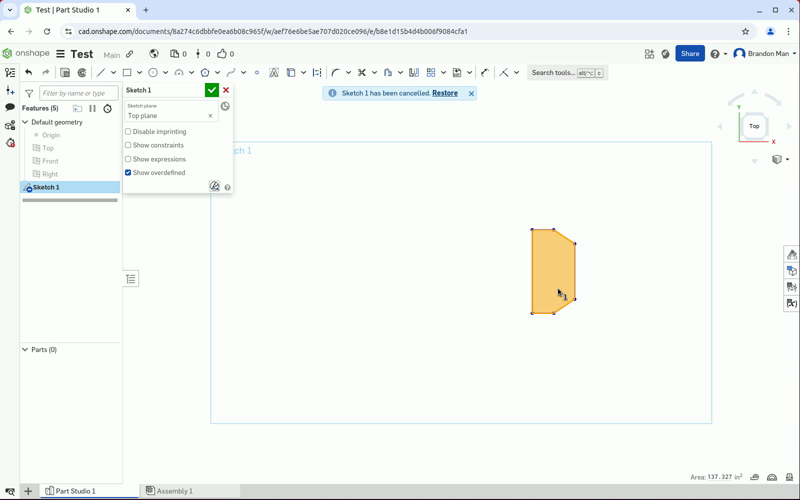
mouse_move(73, 352)
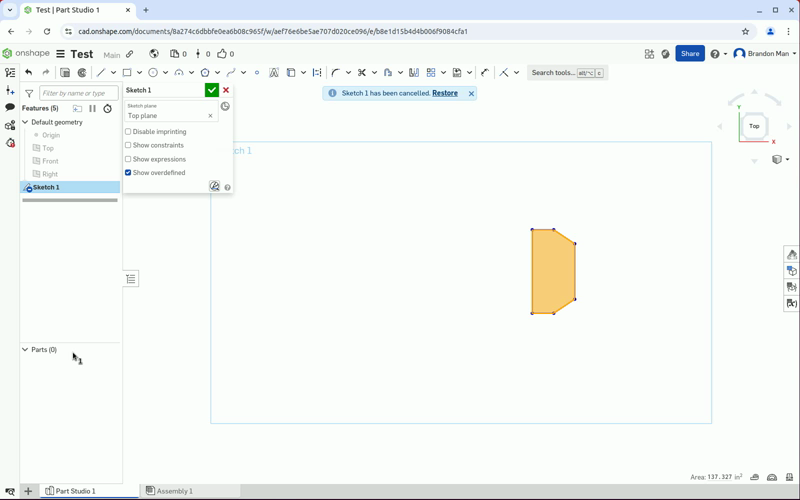
key(shift+y)
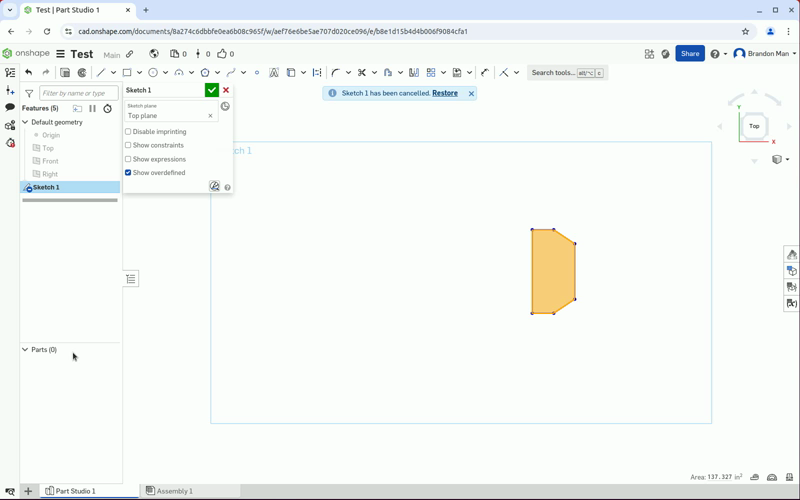
key(shift+e)
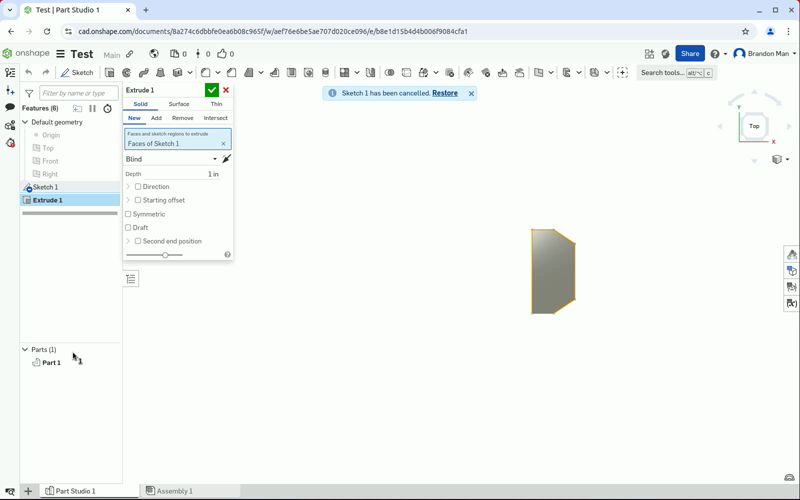
mouse_move(143, 106)
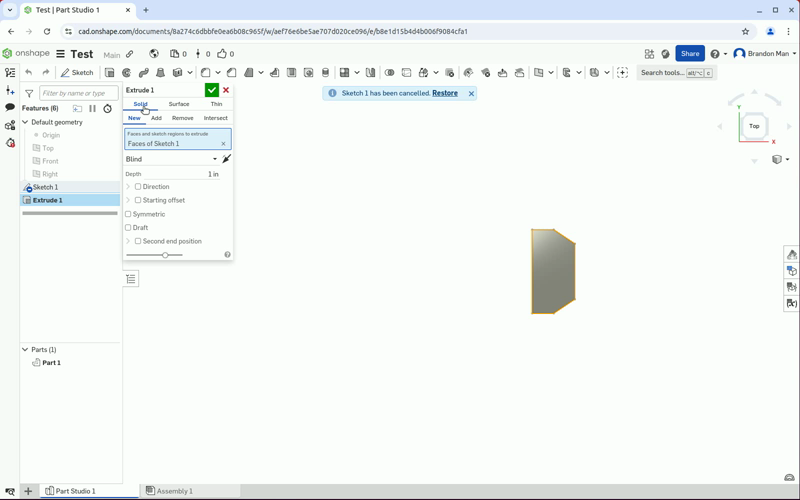
click(143, 106)
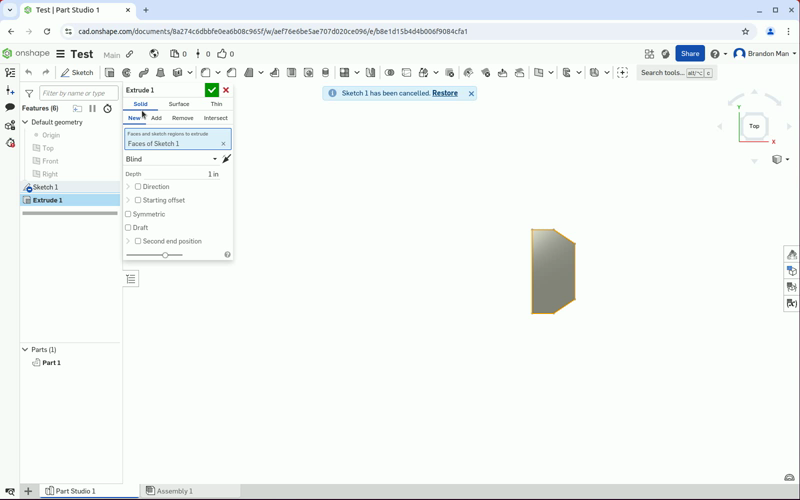
mouse_move(137, 120)
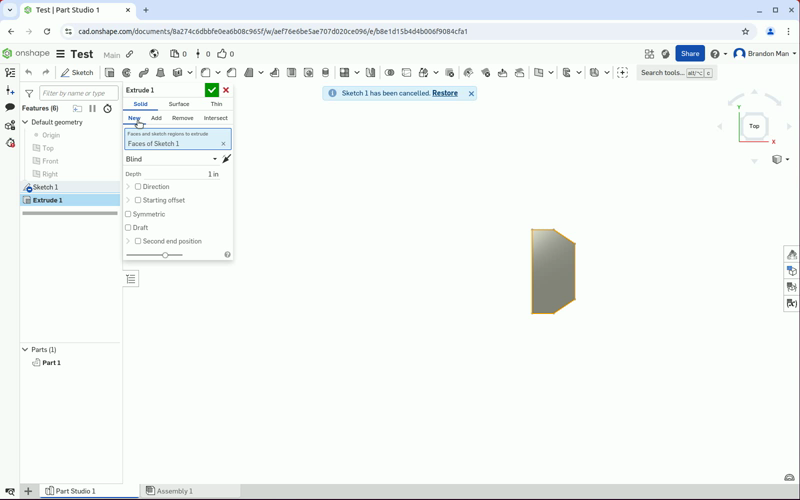
click(137, 120)
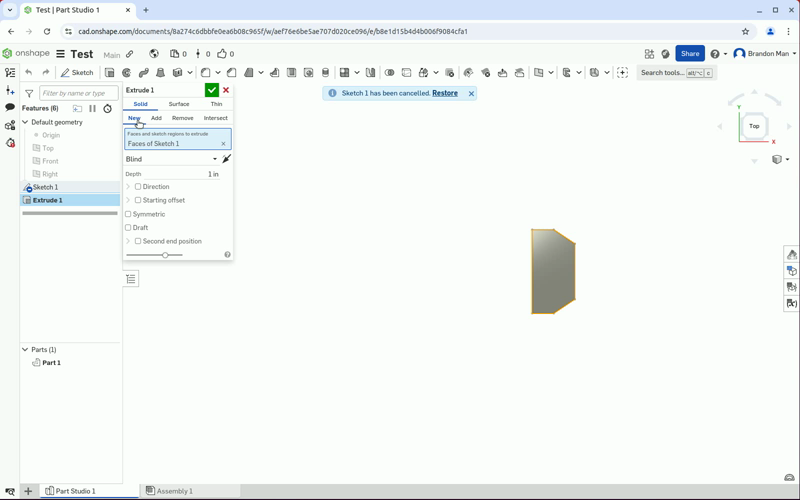
key(tab, 4)
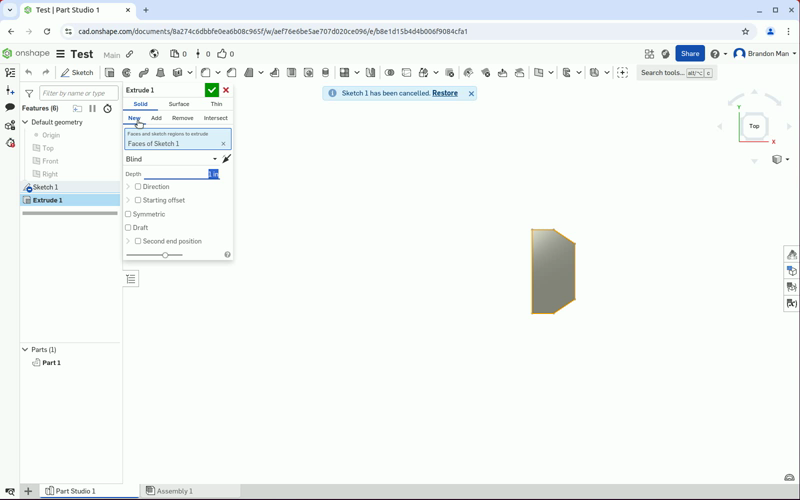
text(0.722)
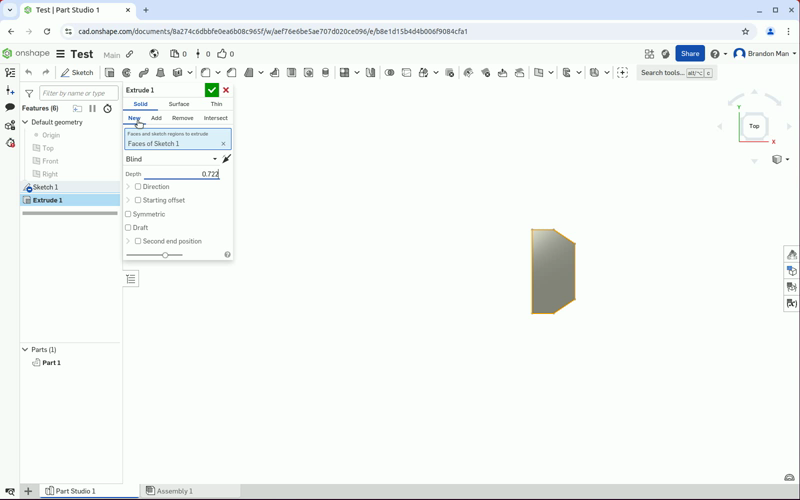
key(enter)
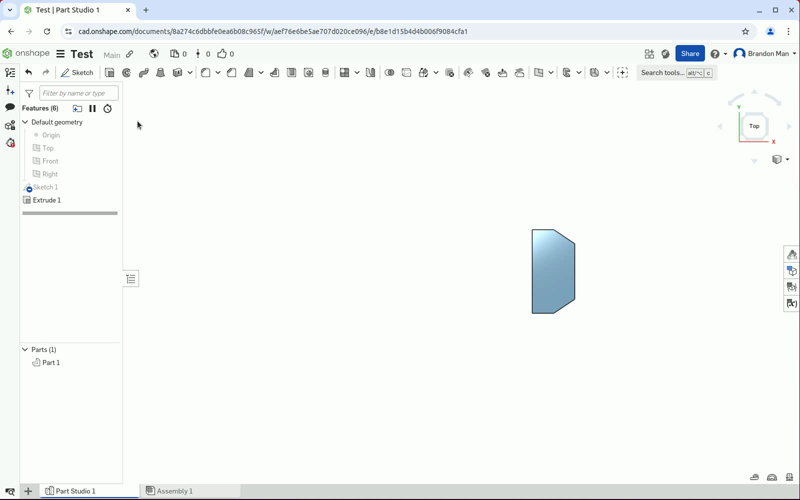
key(shift+h)
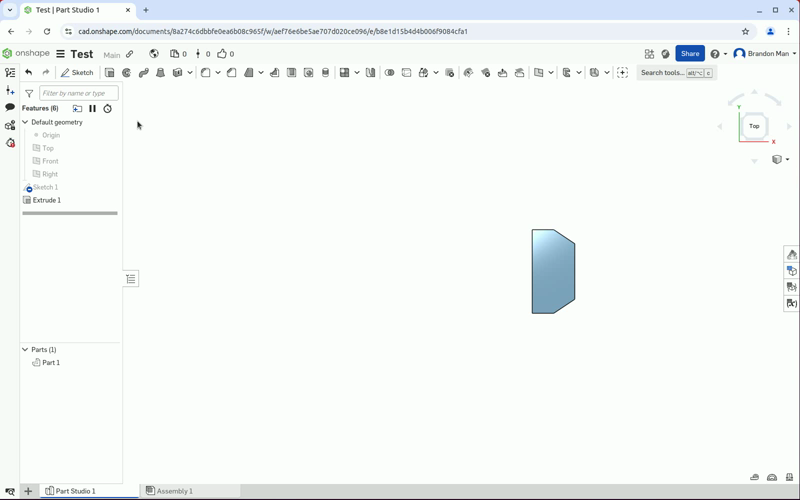
key(shift+h)
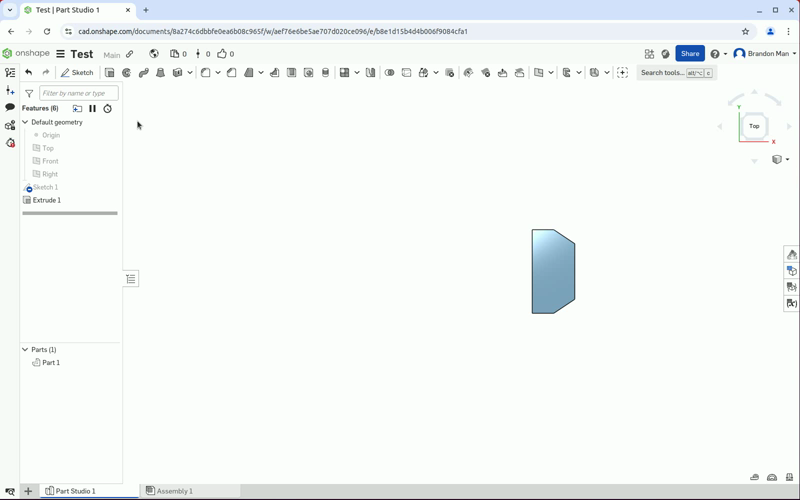
mouse_move(73, 189)
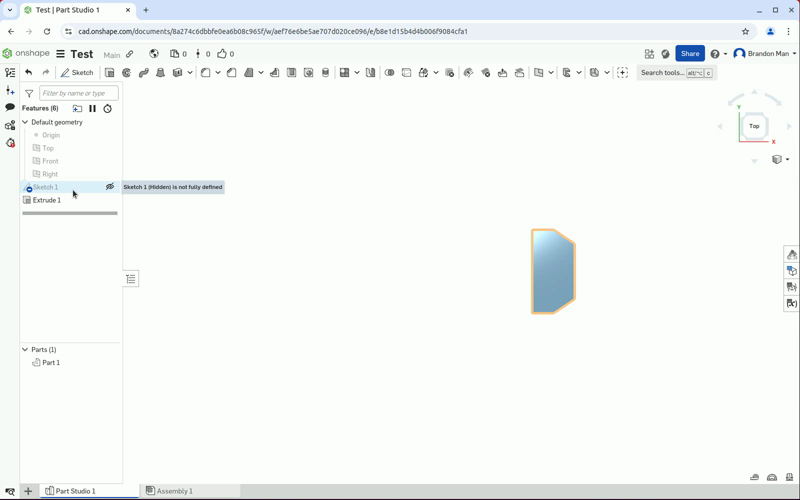
click(73, 189)
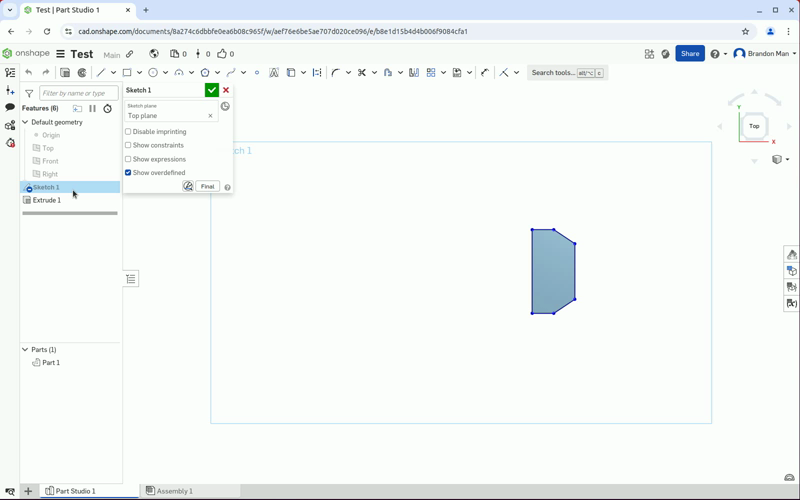
mouse_move(229, 92)
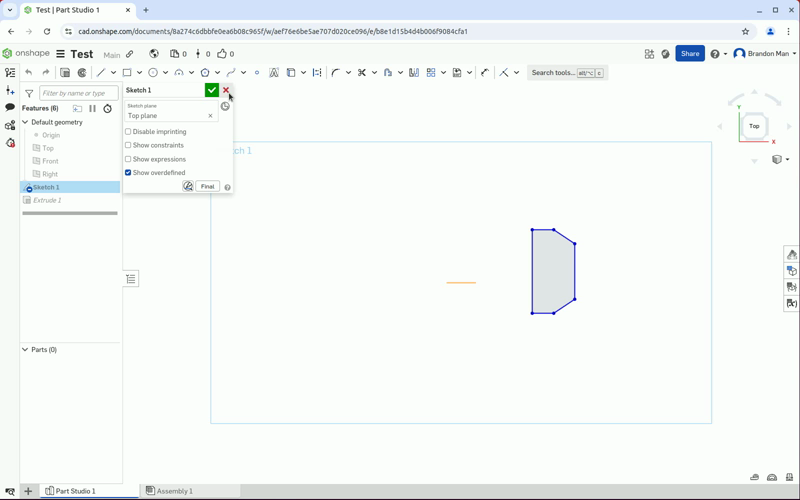
click(229, 92)
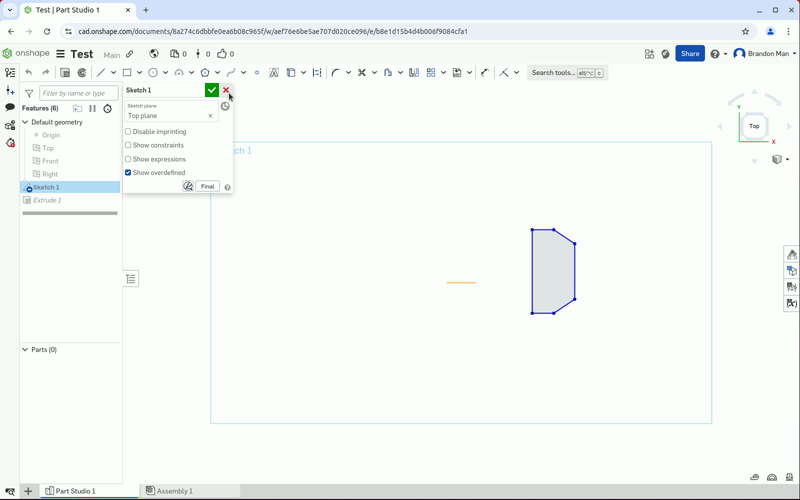
key(shift+s)
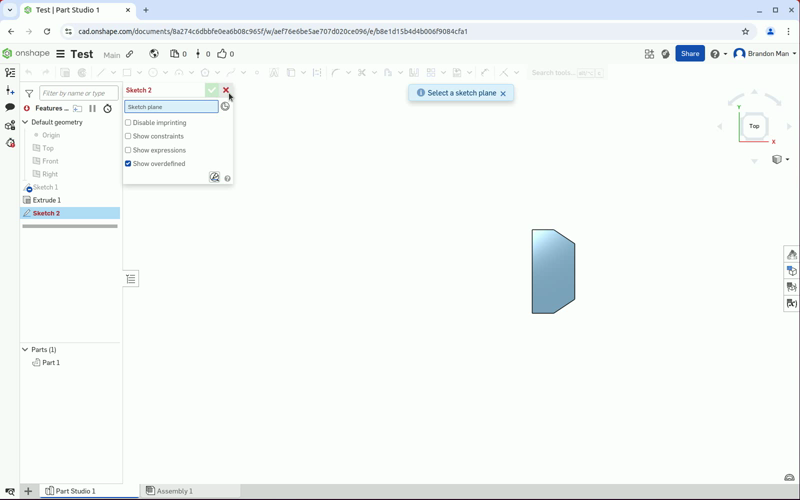
mouse_move(73, 150)
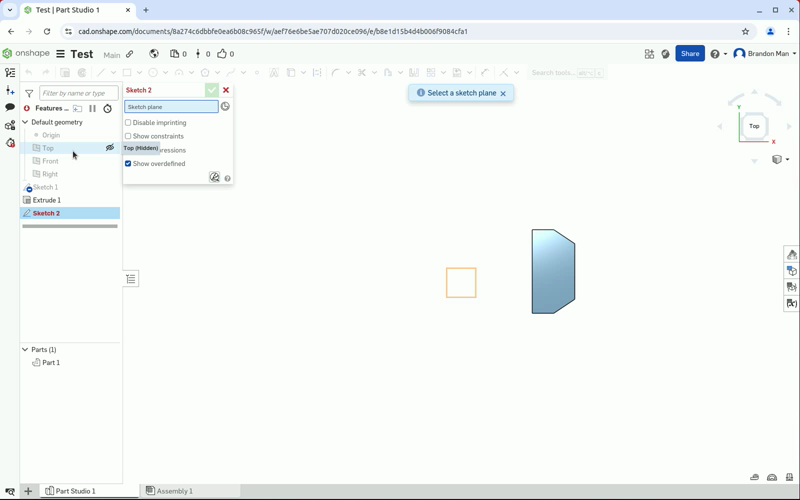
click(73, 150)
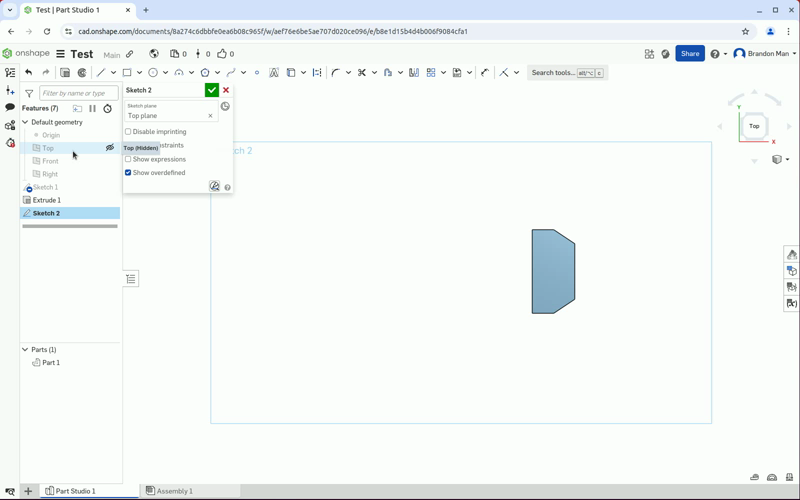
mouse_move(73, 352)
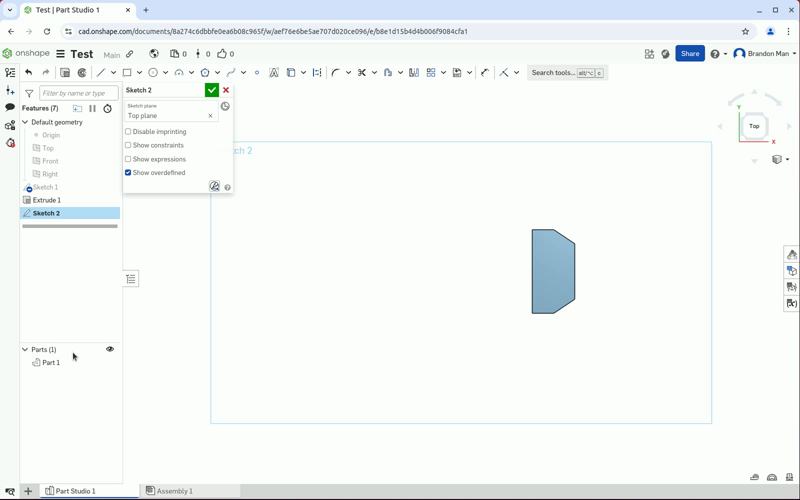
key(y)
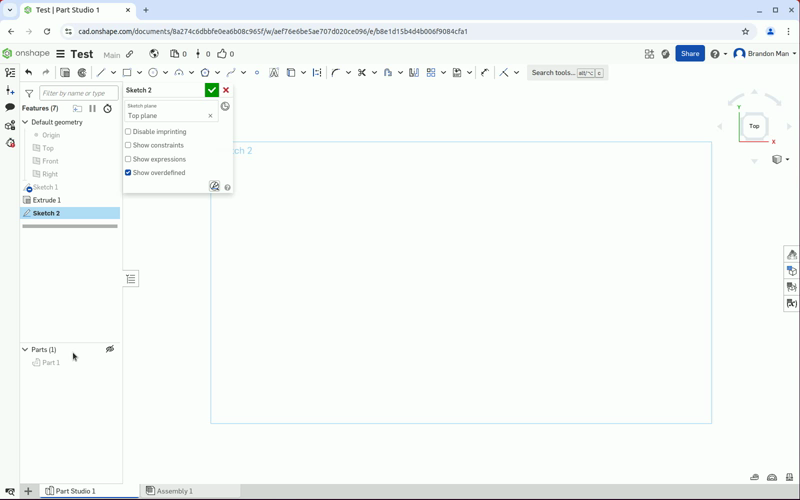
key(l)
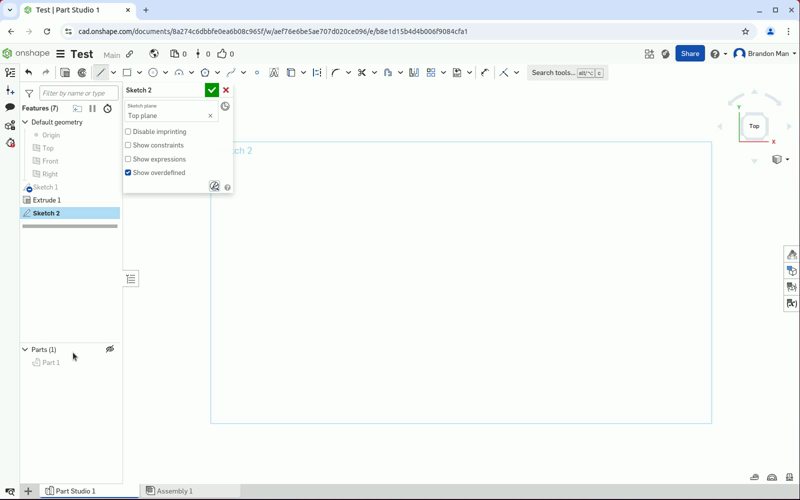
key_down(shift)
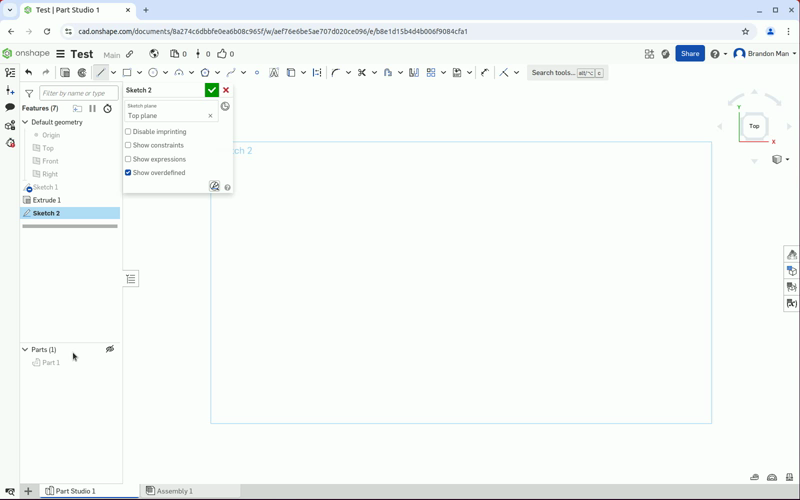
mouse_move(392, 313)
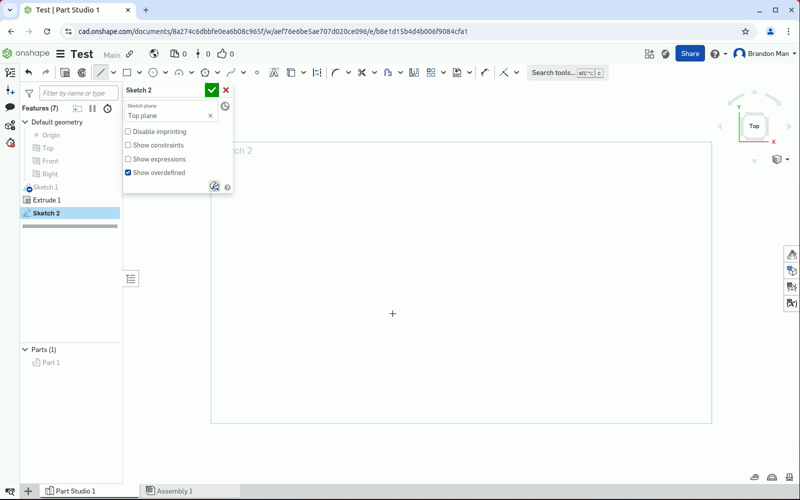
click(392, 313)
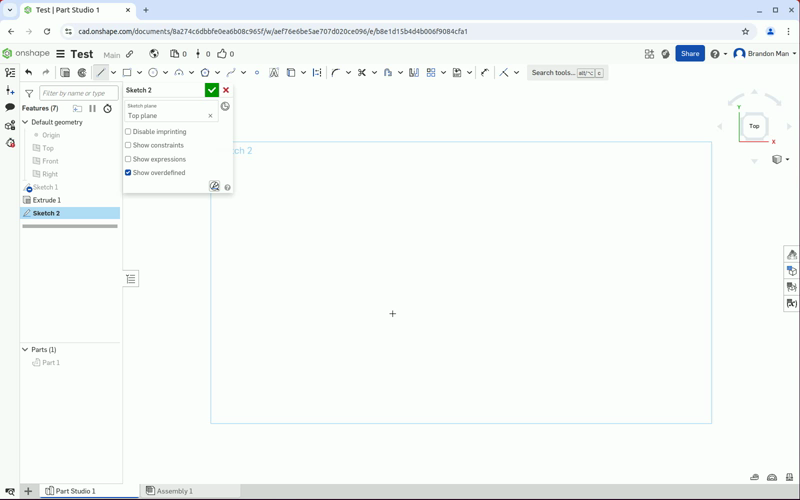
key_up(shift)
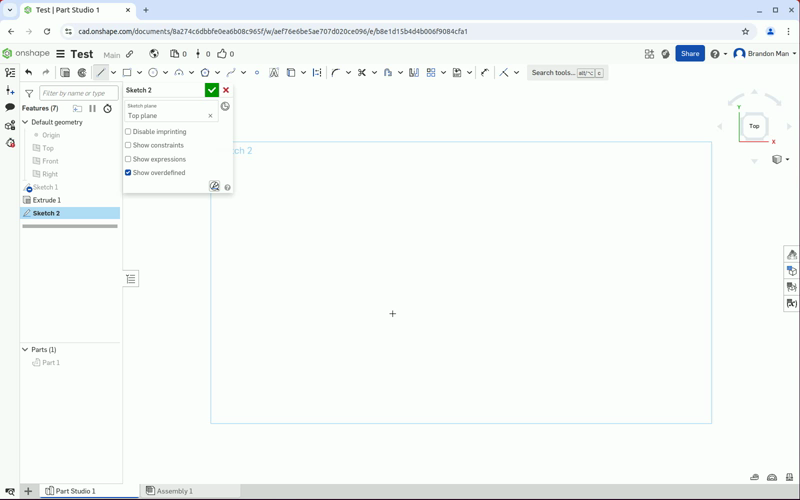
key_down(shift)
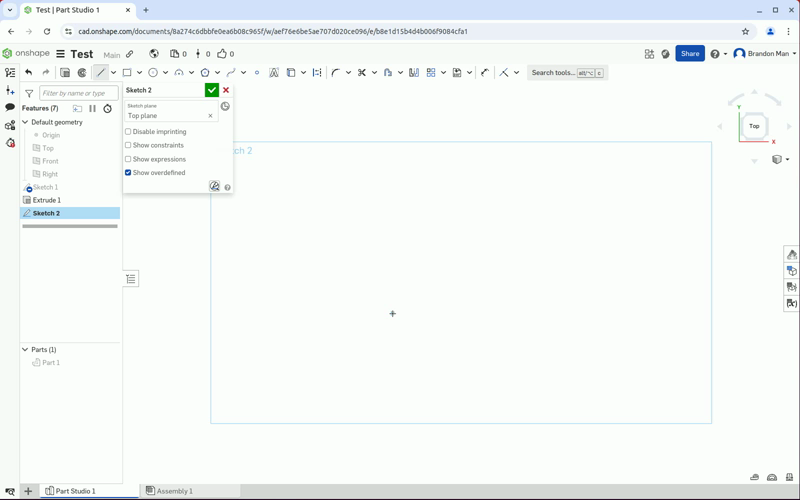
mouse_move(531, 313)
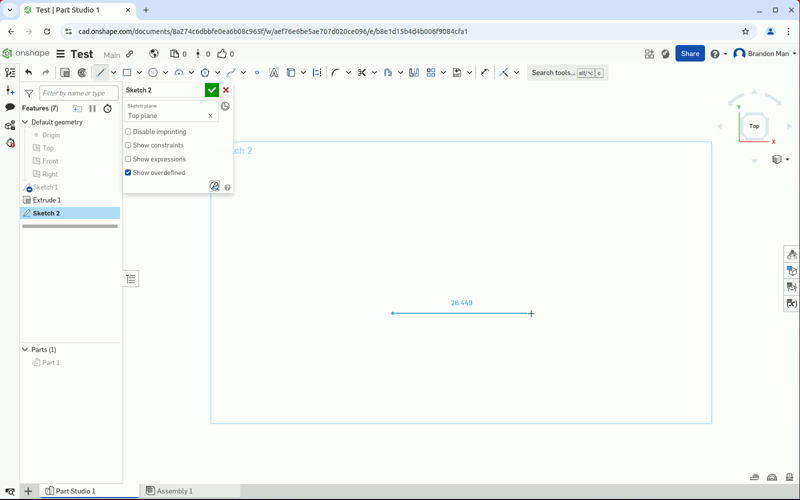
click(531, 313)
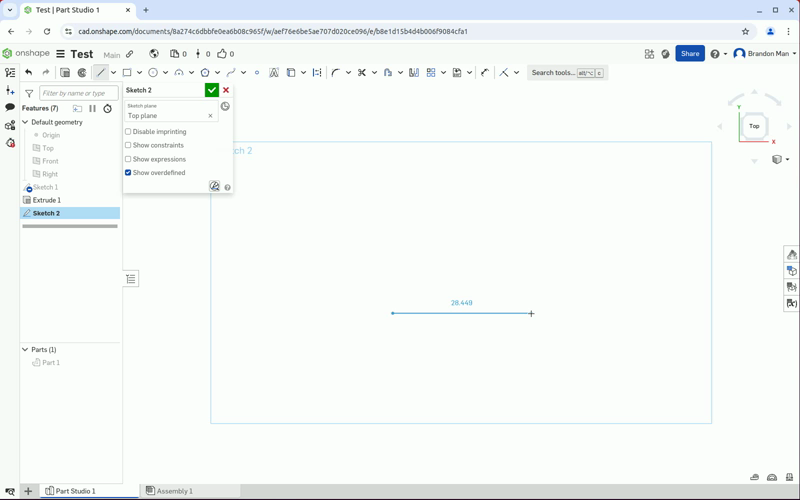
key_up(shift)
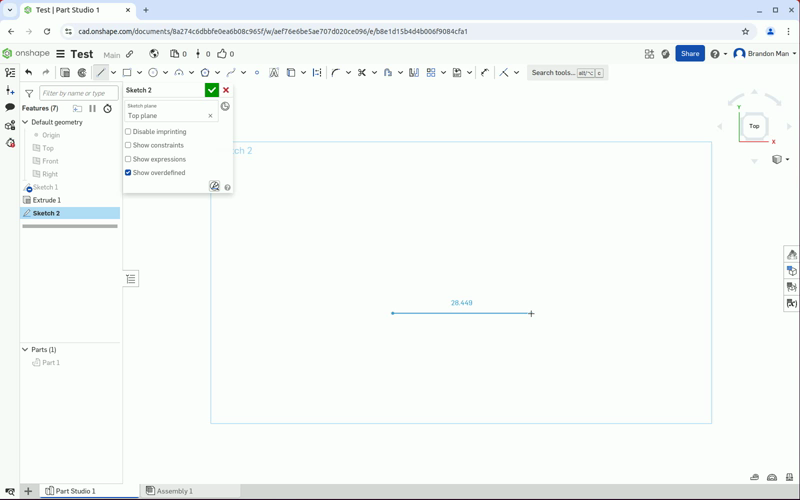
key_down(shift)
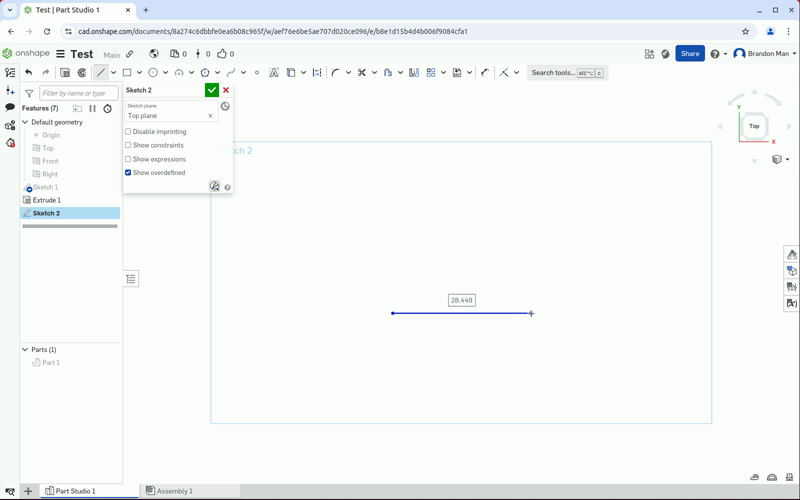
mouse_move(531, 230)
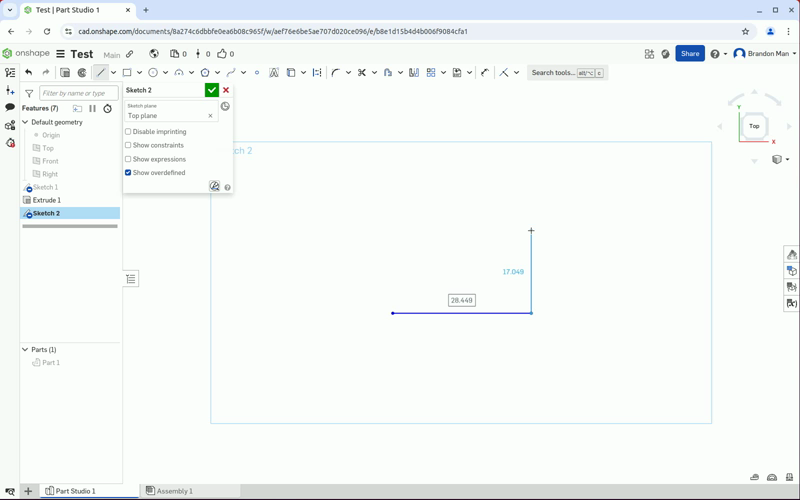
click(531, 230)
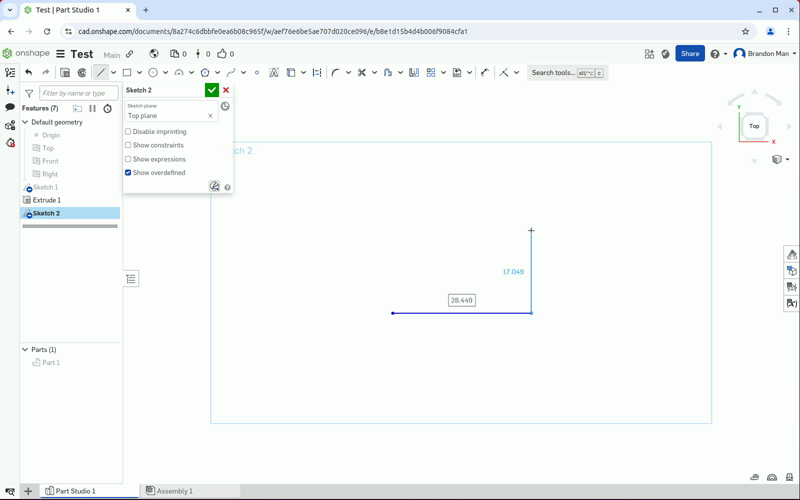
key_up(shift)
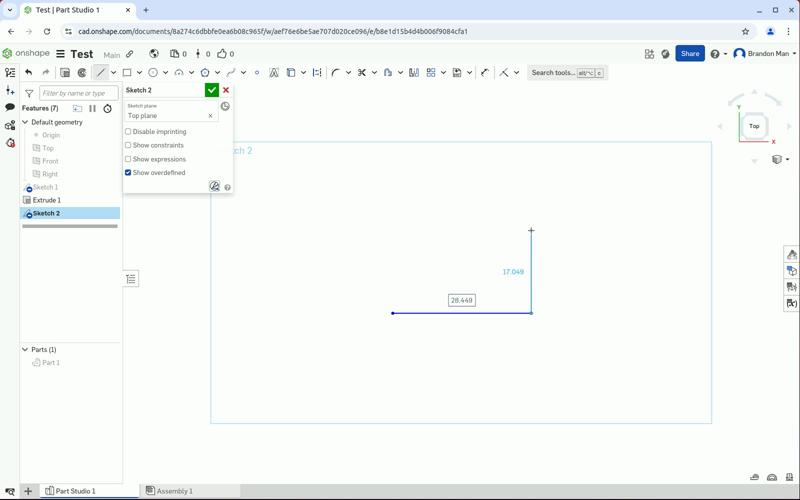
key_down(shift)
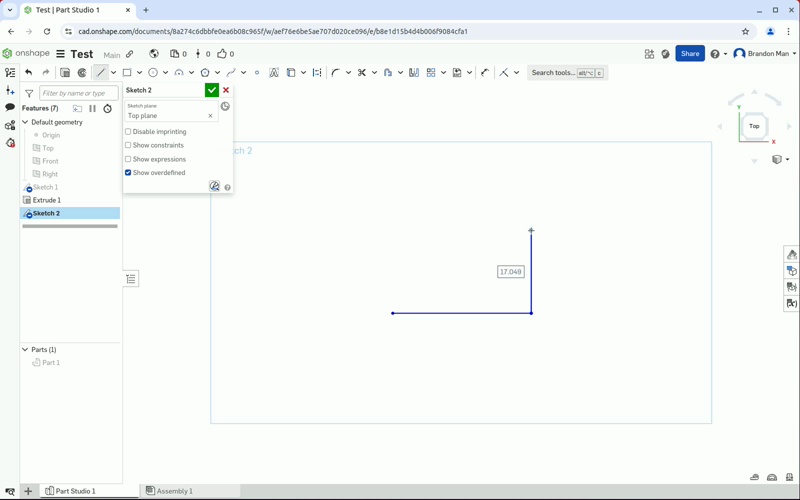
mouse_move(392, 230)
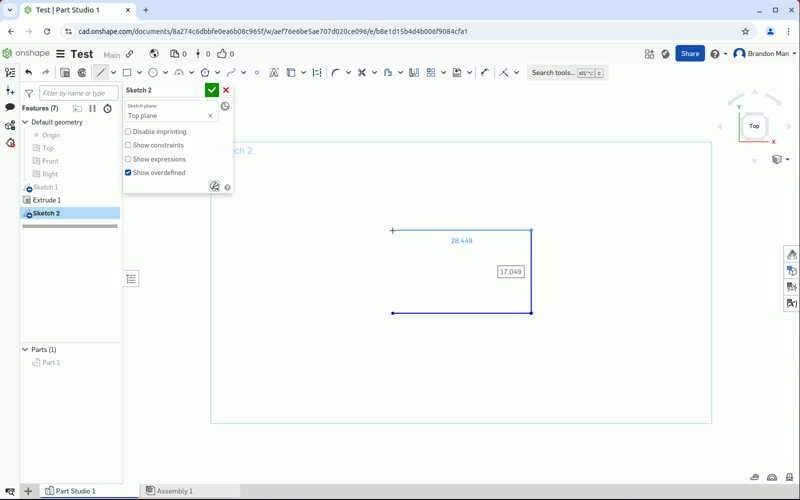
click(392, 230)
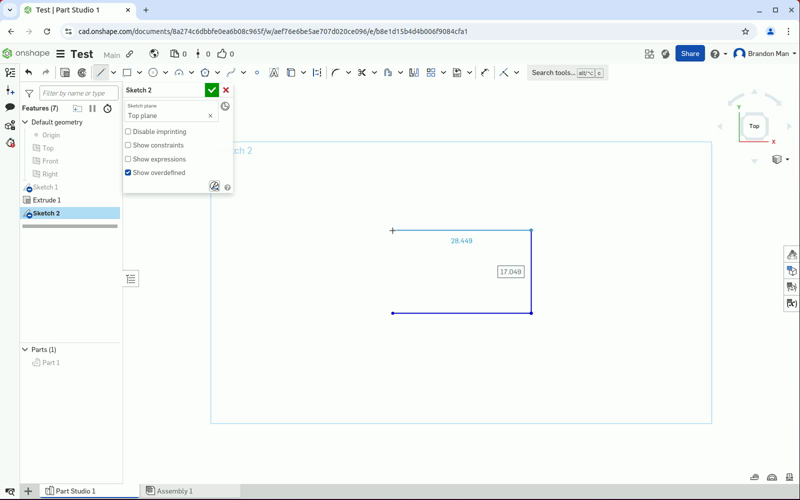
key_up(shift)
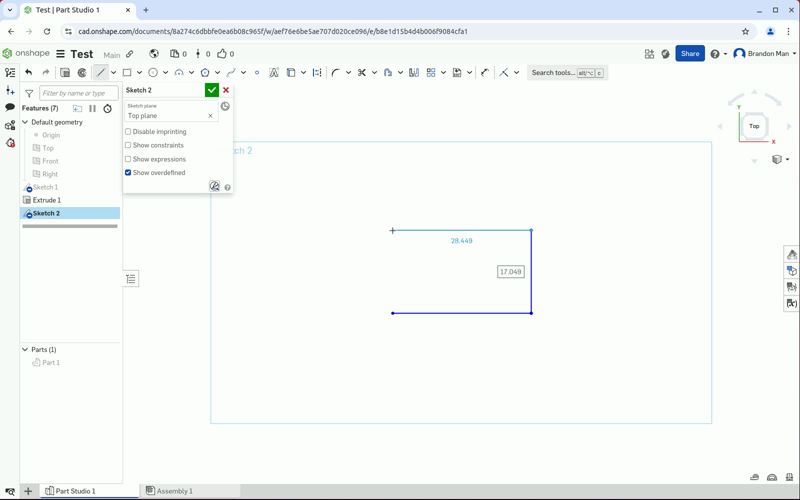
key_down(shift)
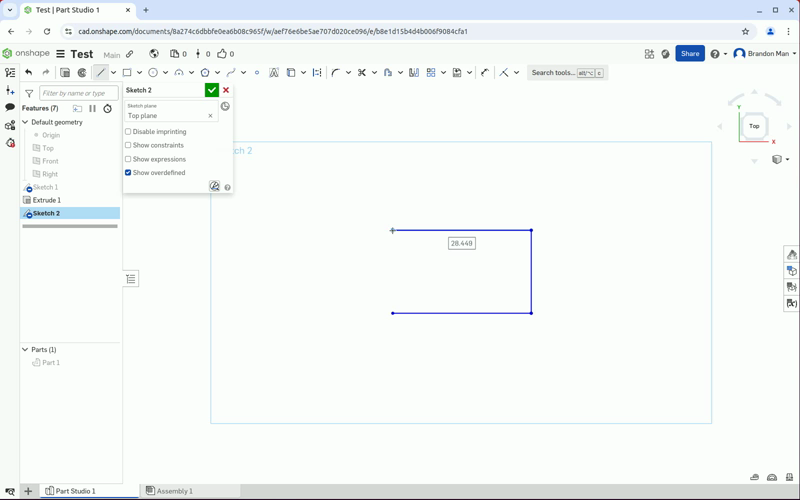
mouse_move(392, 313)
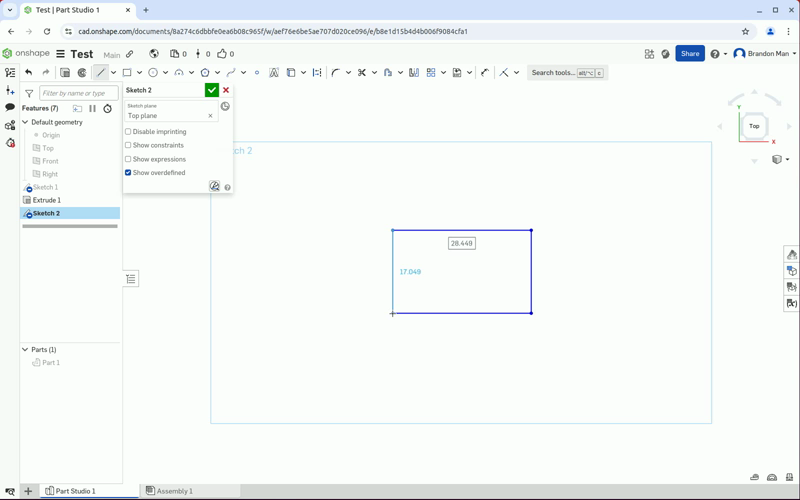
key_up(shift)
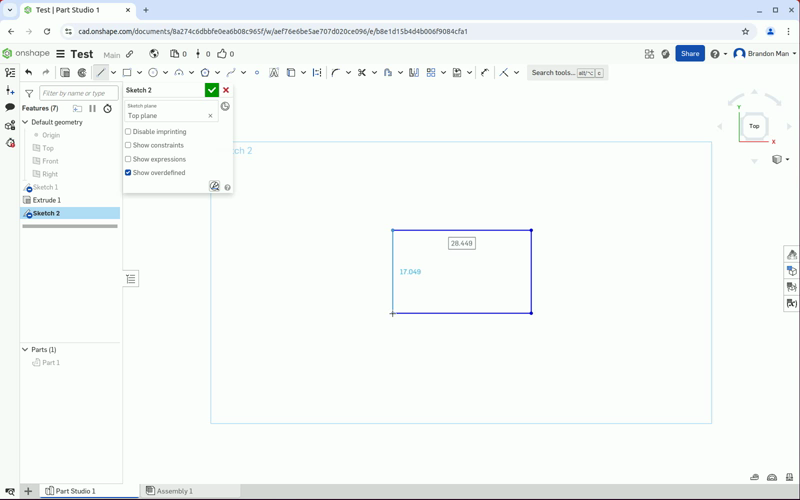
click(392, 313)
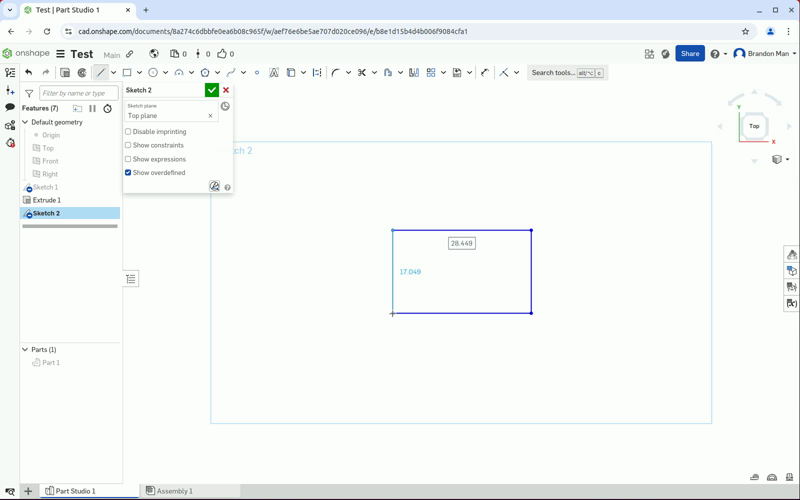
key(esc)
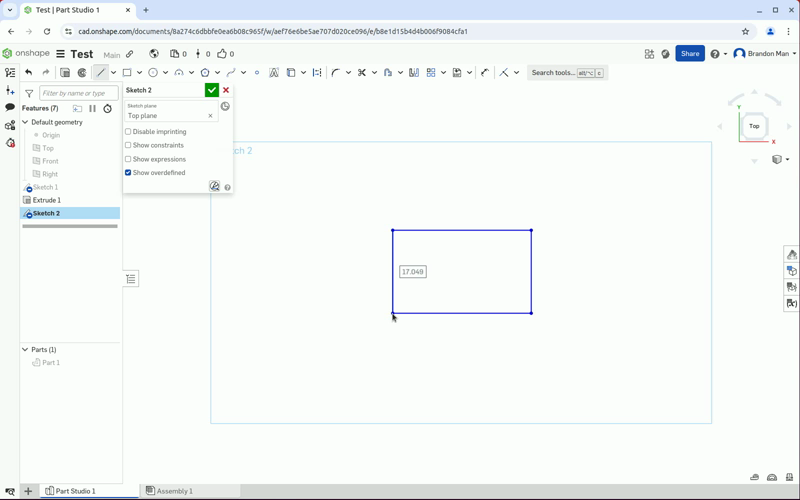
mouse_move(470, 293)
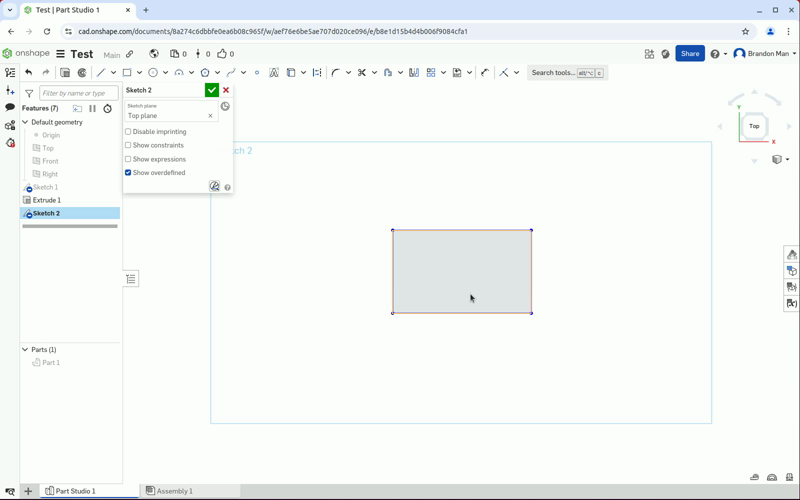
click(470, 293)
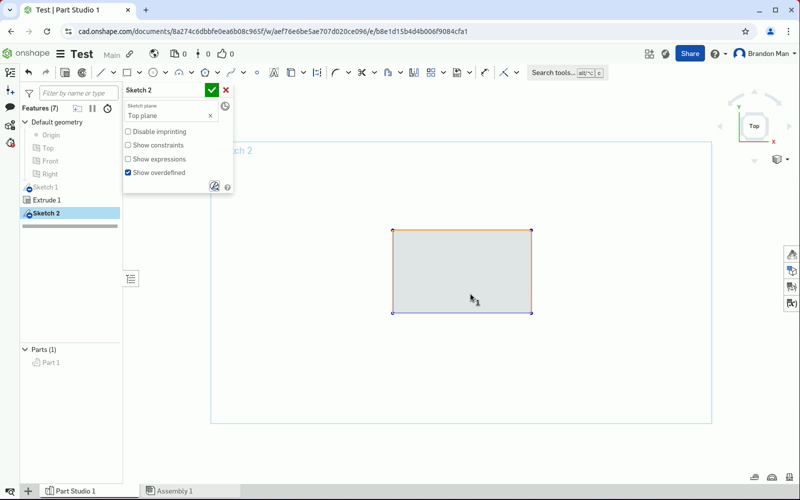
mouse_move(73, 352)
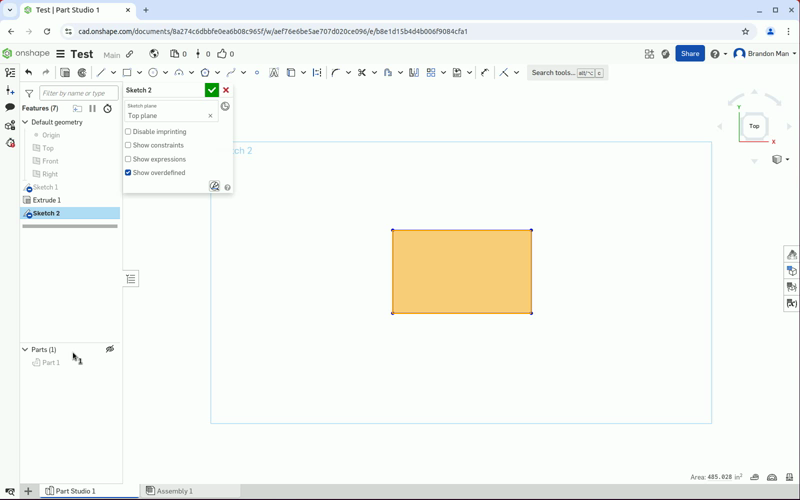
key(shift+y)
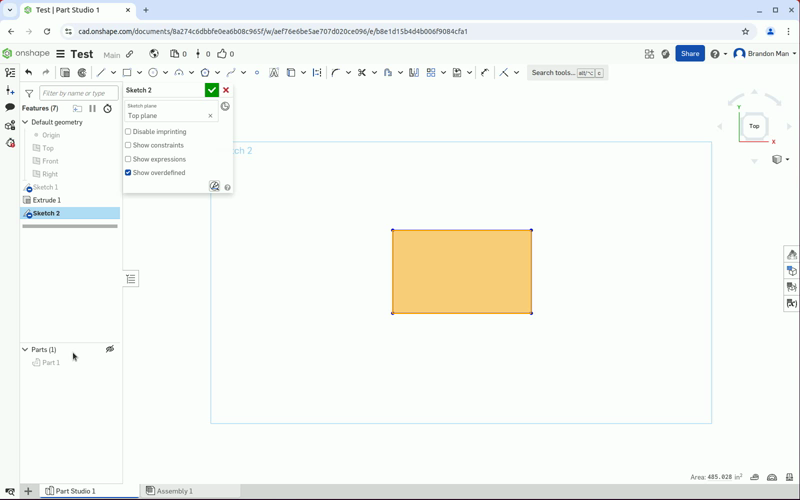
key(shift+e)
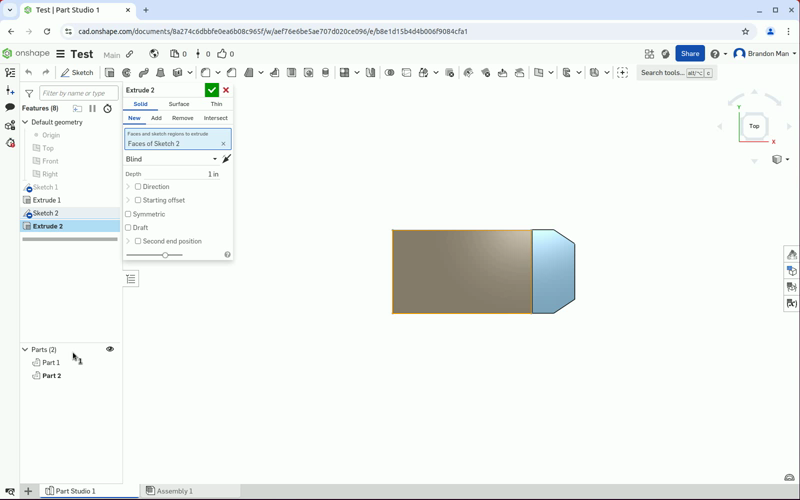
mouse_move(143, 106)
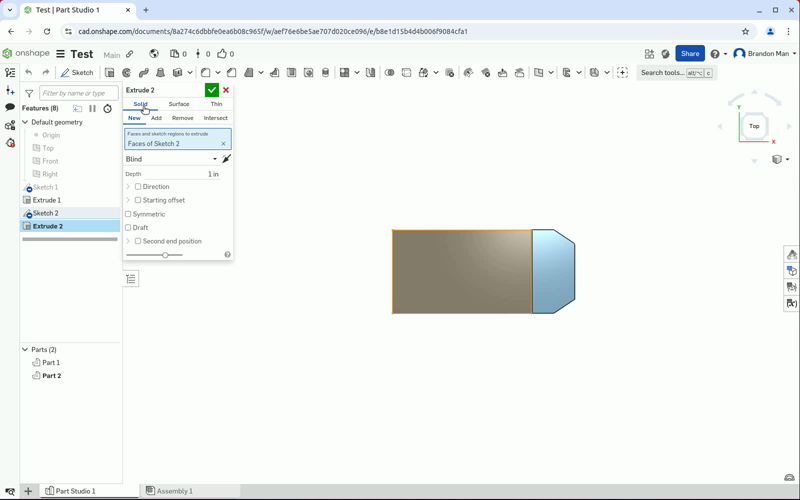
click(143, 106)
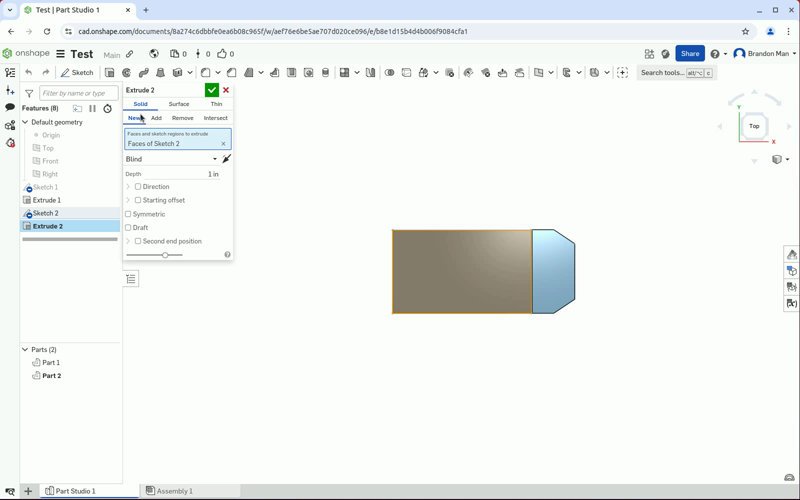
mouse_move(137, 120)
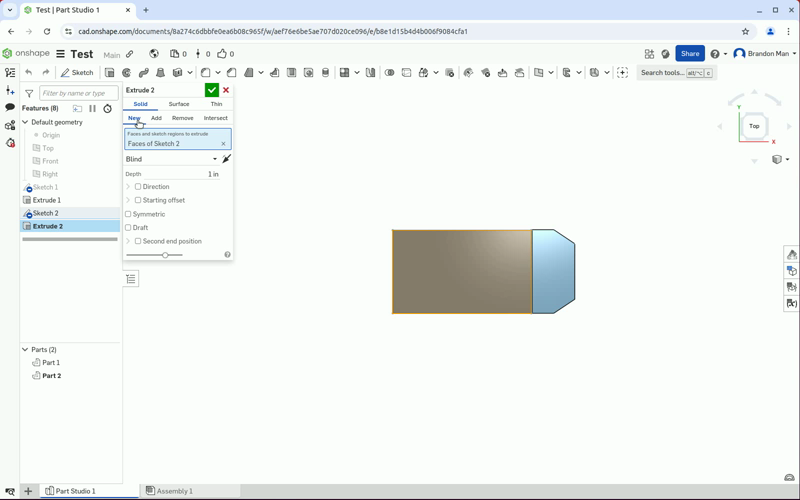
click(137, 120)
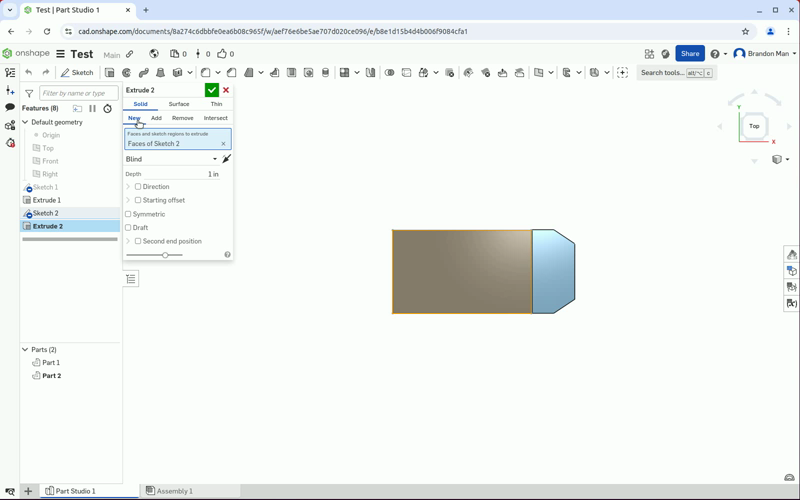
key(tab, 4)
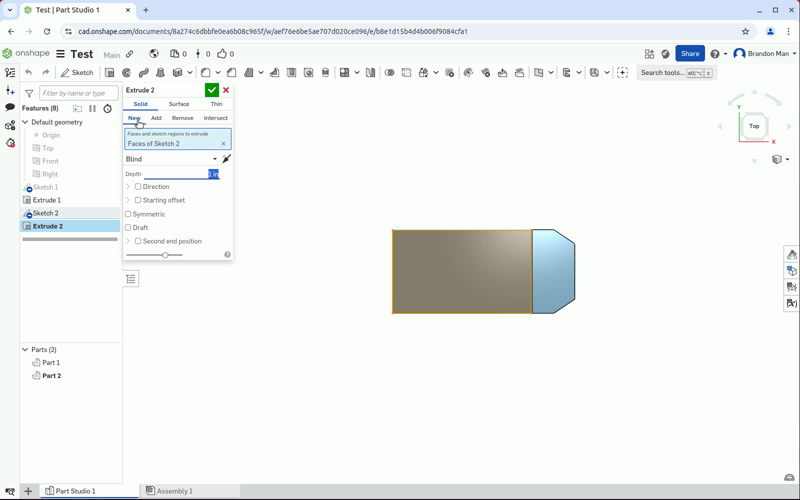
text(0.722)
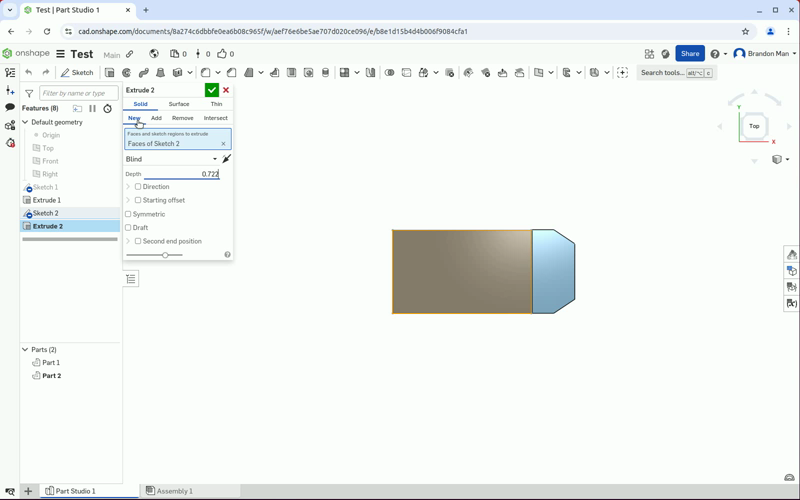
key(enter)
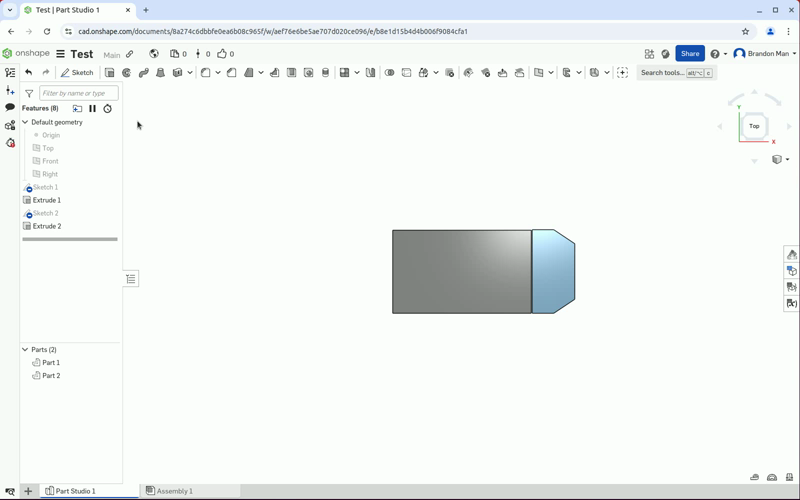
key(shift+h)
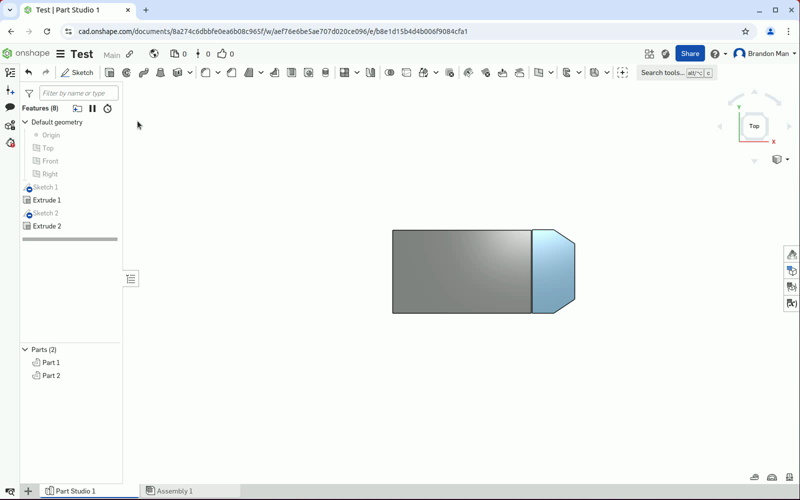
key(shift+h)
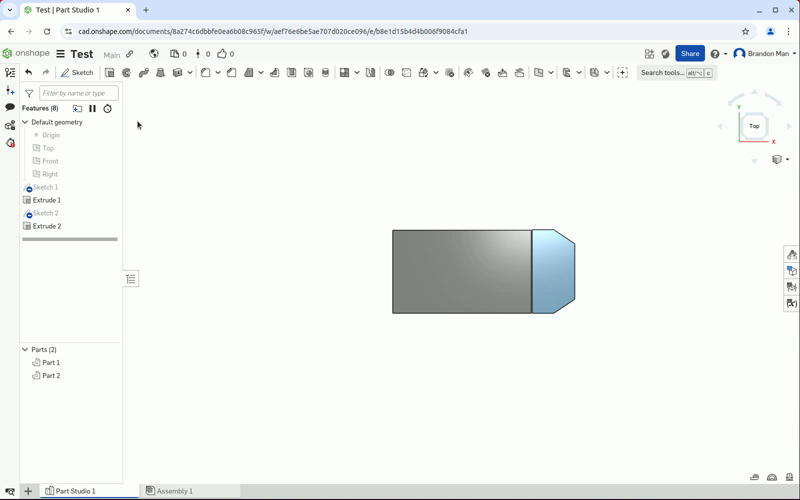
mouse_move(73, 189)
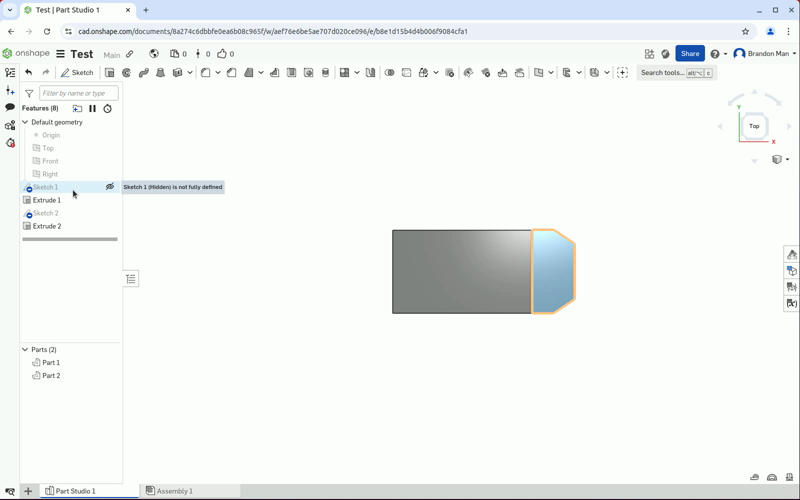
click(73, 189)
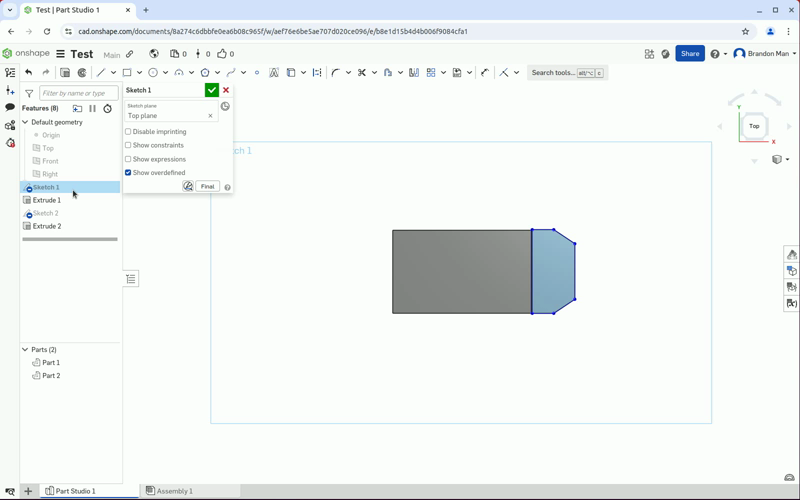
mouse_move(229, 92)
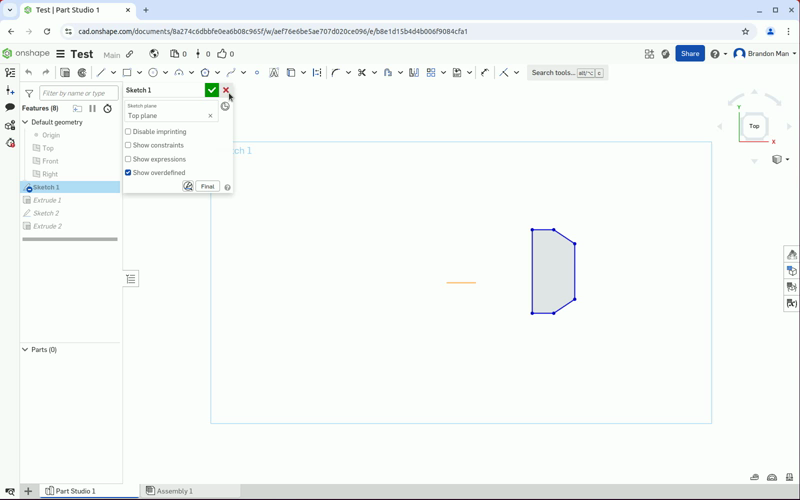
click(229, 92)
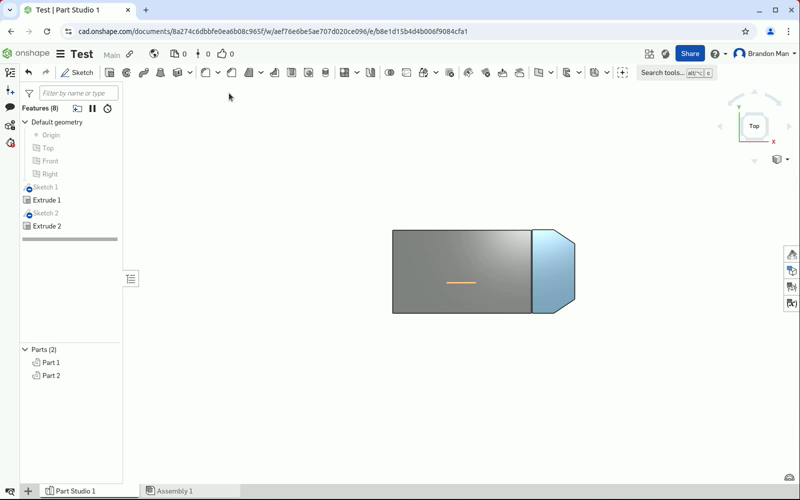
mouse_move(541, 75)
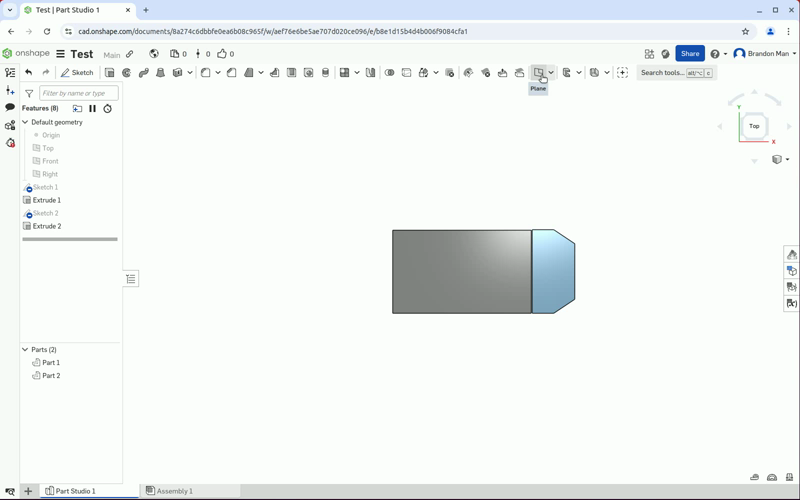
click(541, 75)
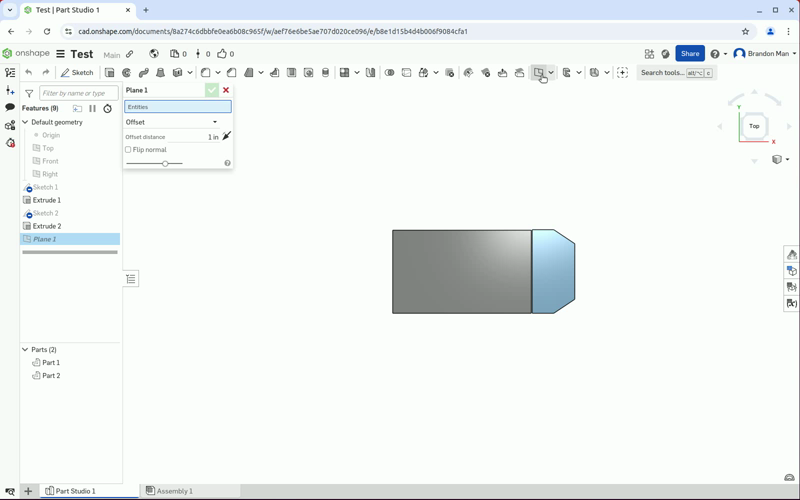
mouse_move(73, 150)
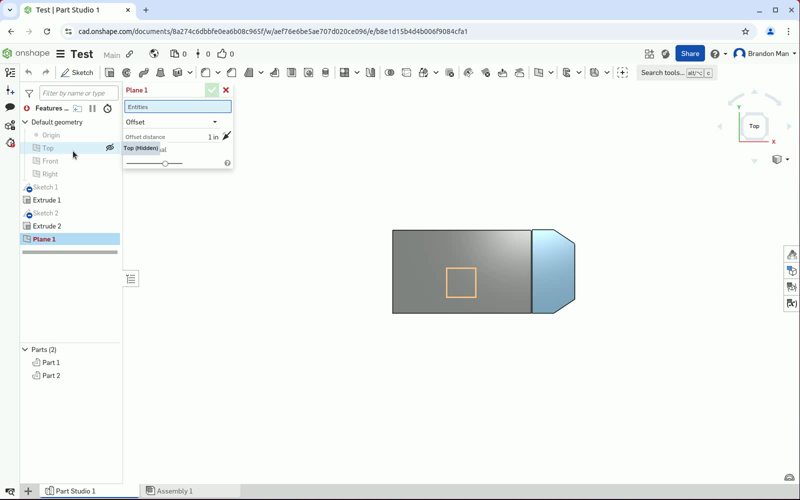
click(73, 150)
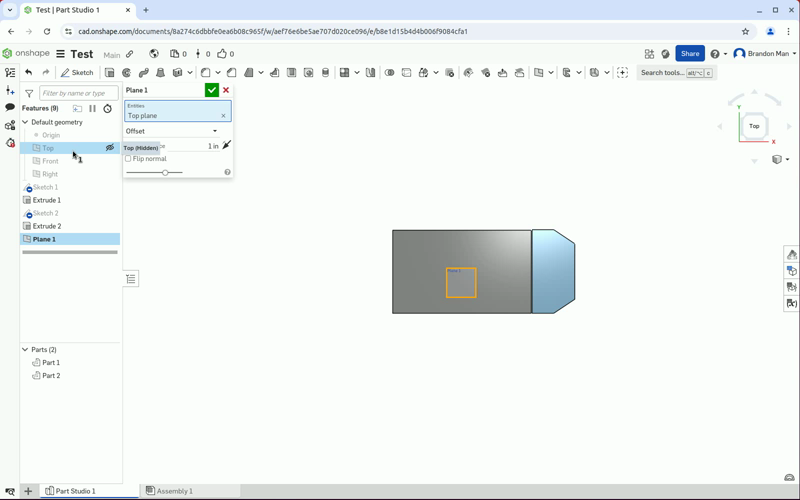
key(tab, 2)
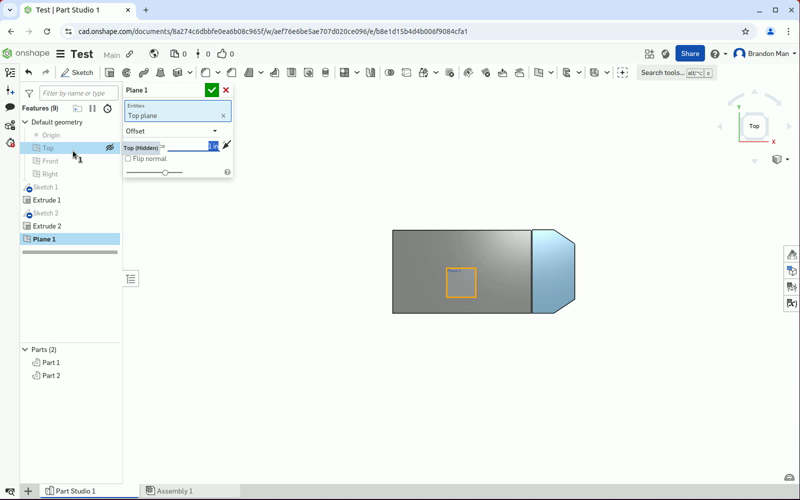
text(0.709)
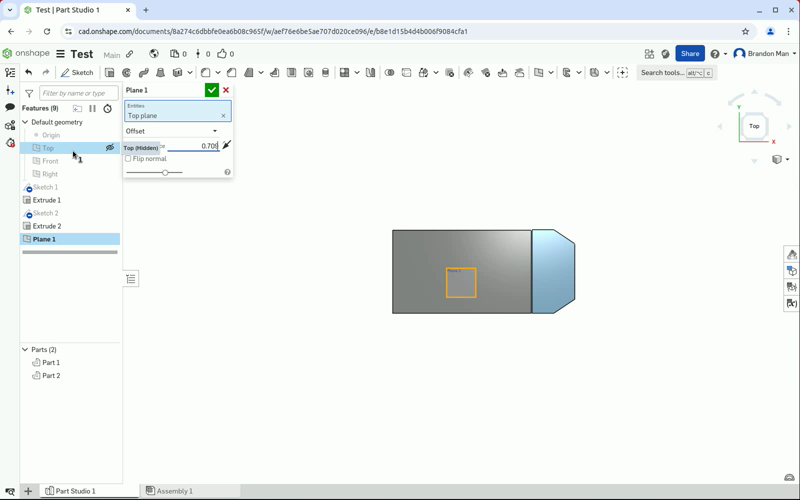
key(enter, 2)
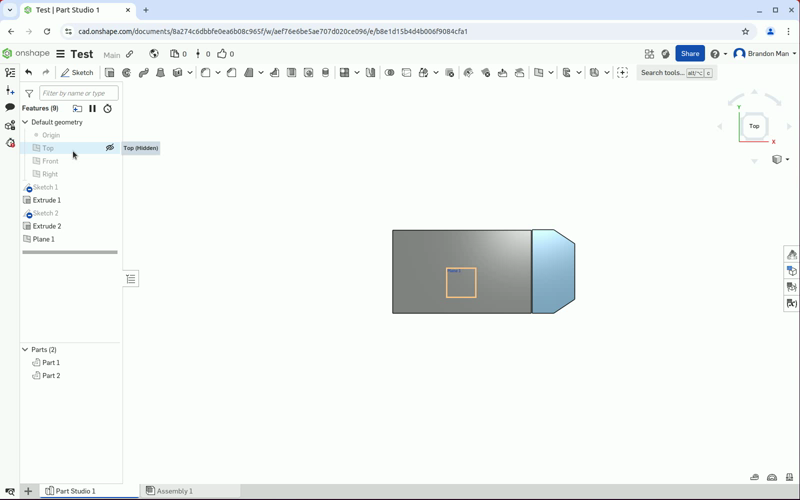
key(shift+s)
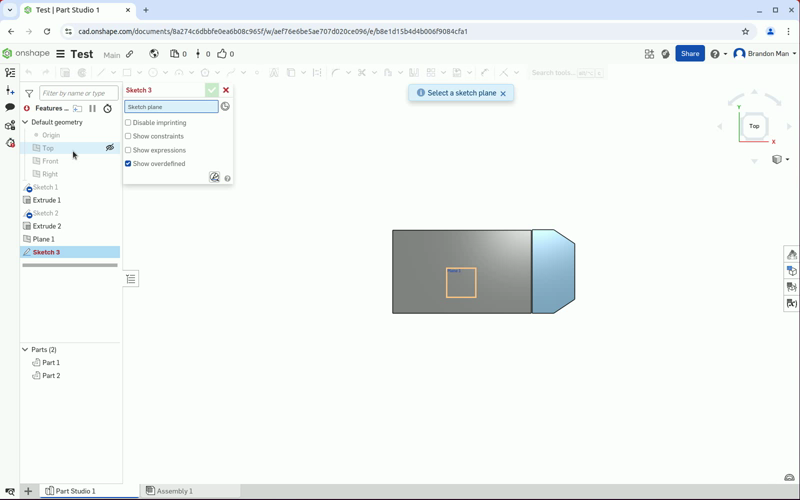
mouse_move(73, 241)
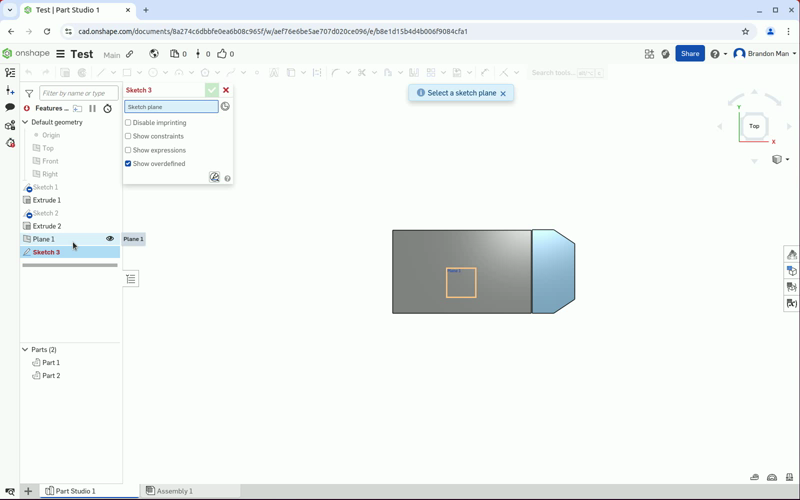
click(73, 241)
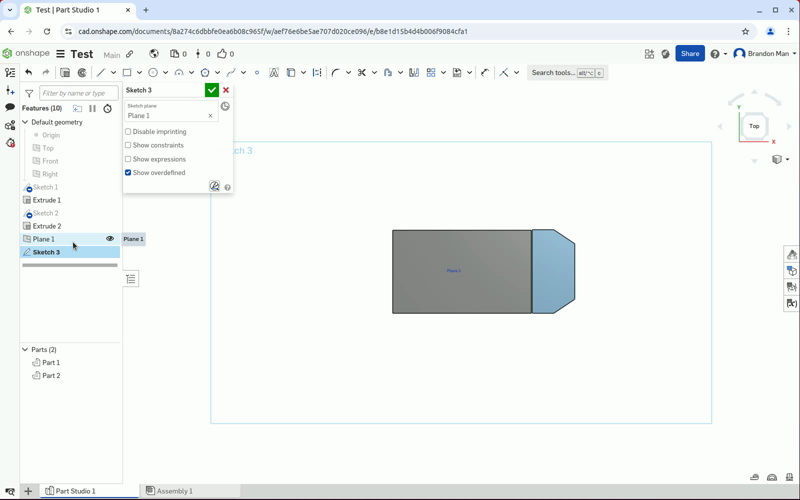
mouse_move(73, 352)
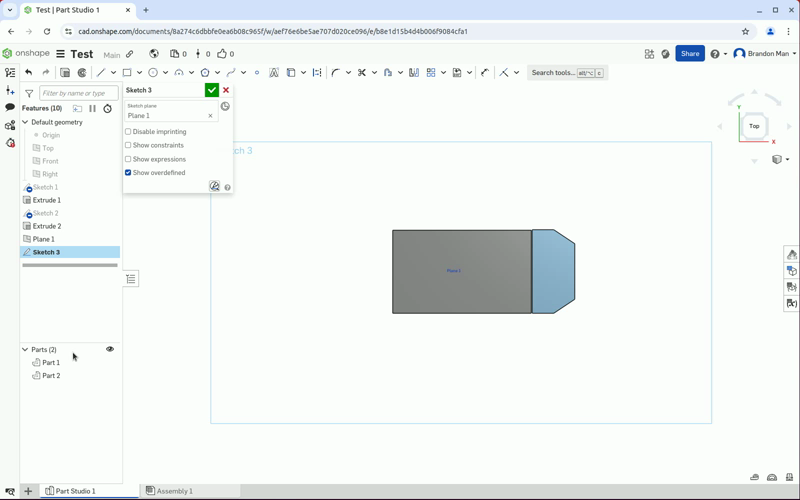
key(y)
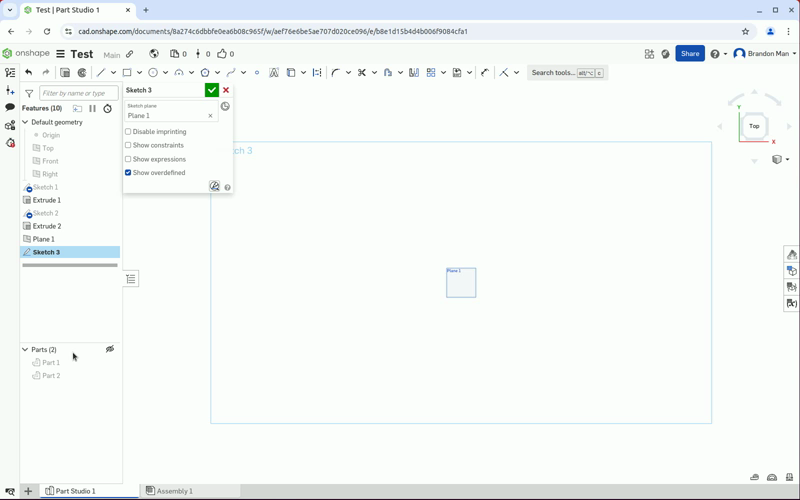
key(l)
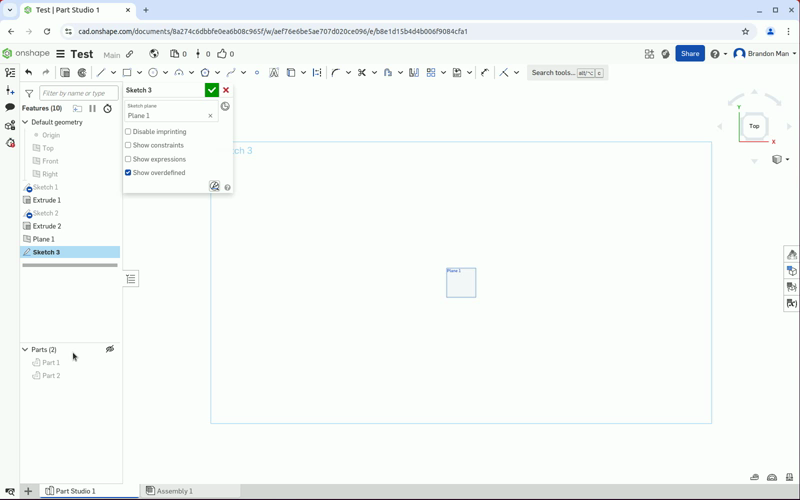
key_down(shift)
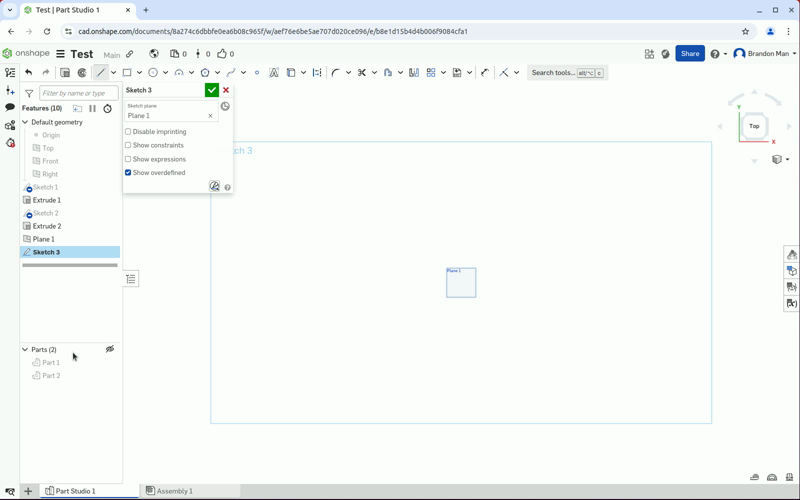
mouse_move(551, 247)
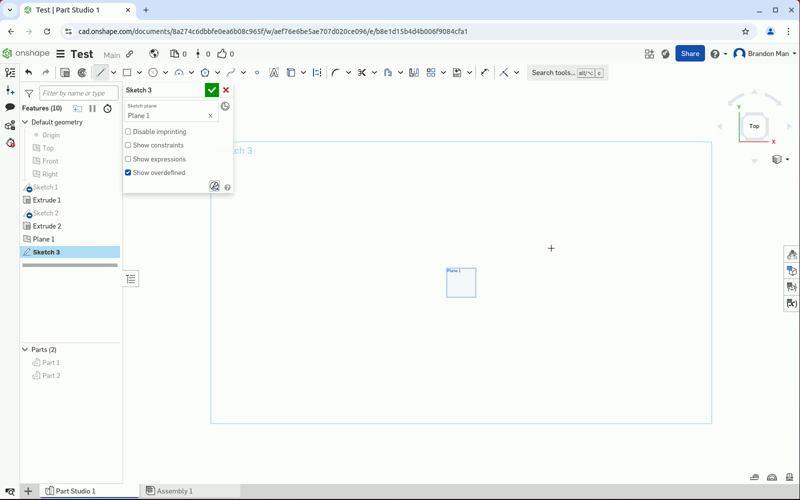
click(551, 247)
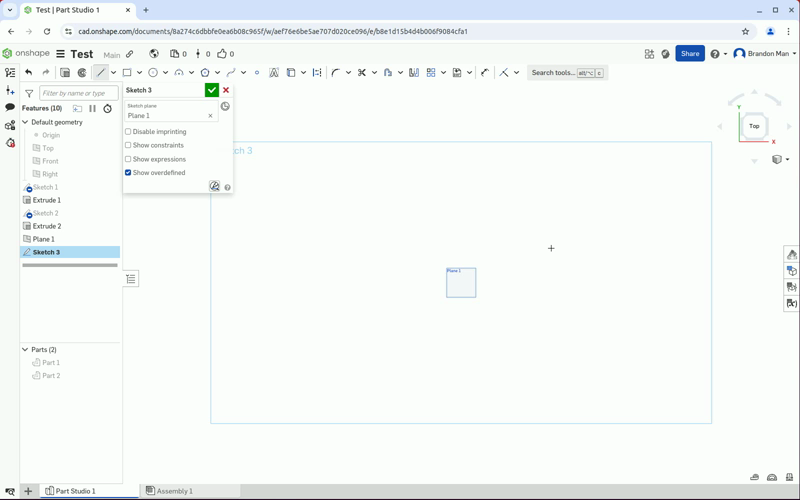
key_up(shift)
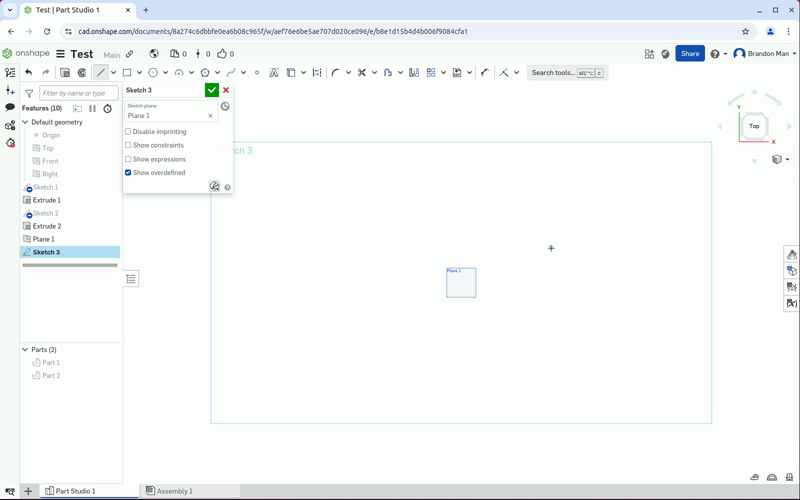
key_down(shift)
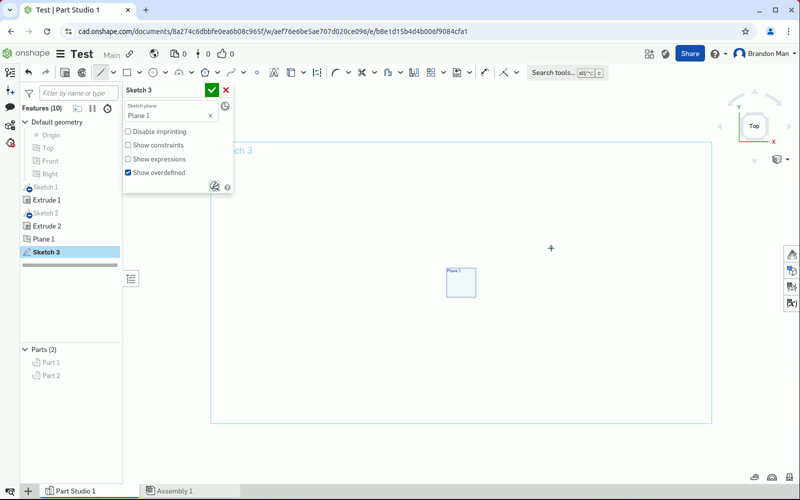
mouse_move(581, 247)
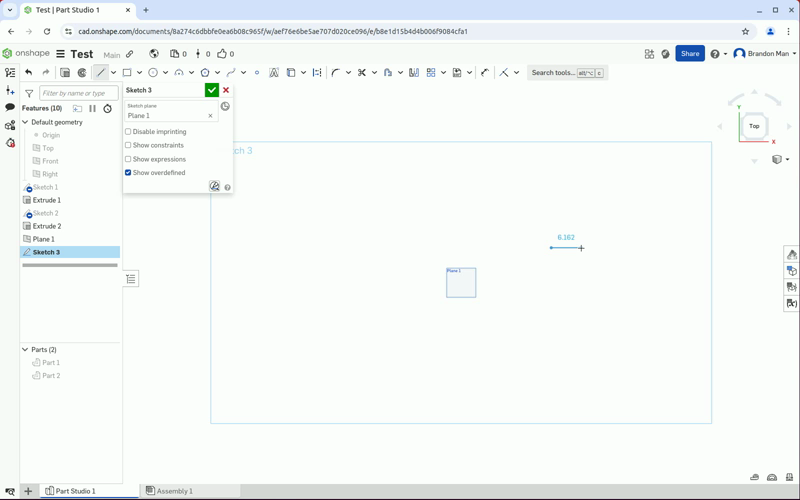
mouse_move(567, 247)
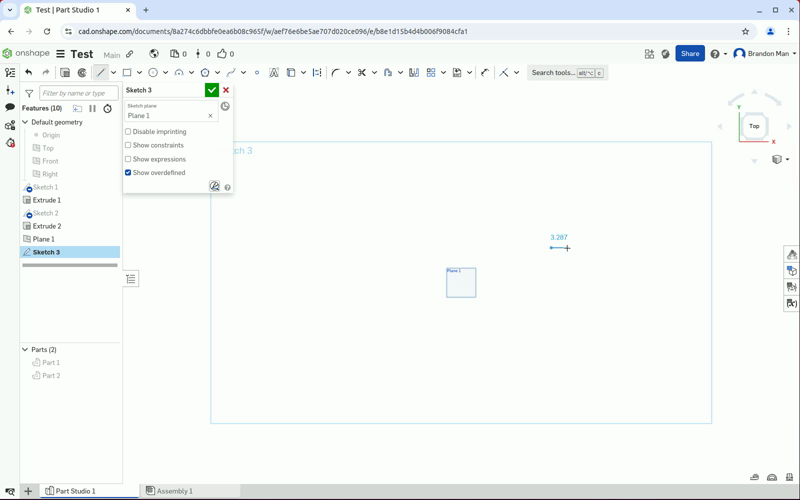
click(567, 247)
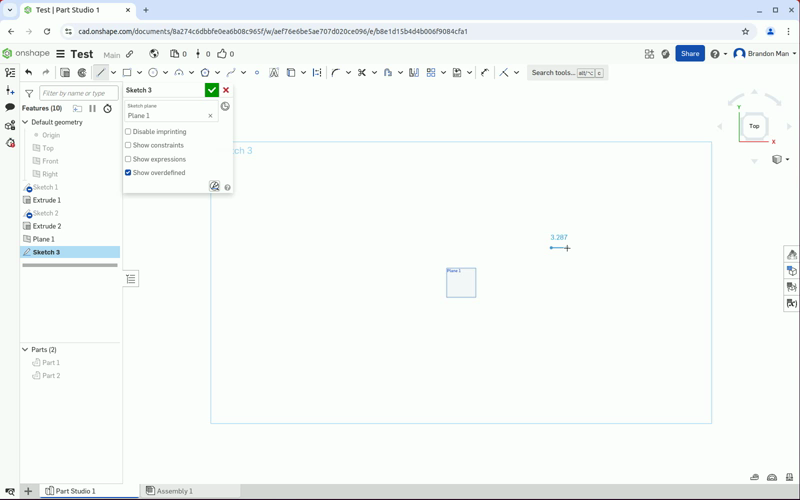
key_up(shift)
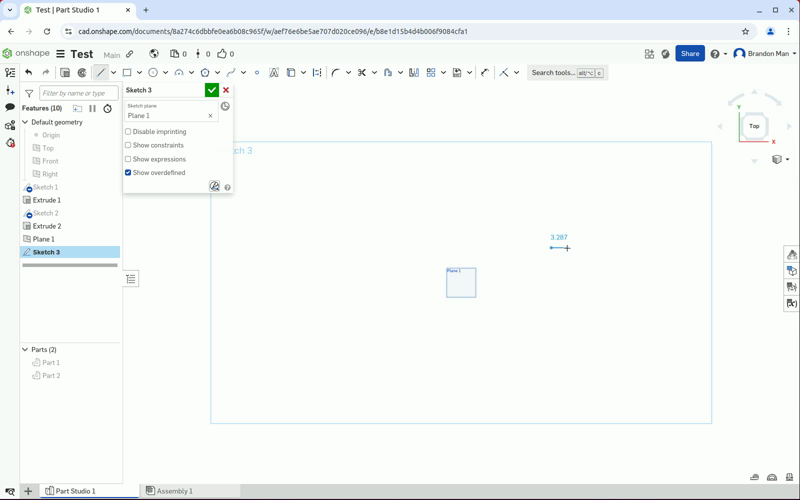
key_down(shift)
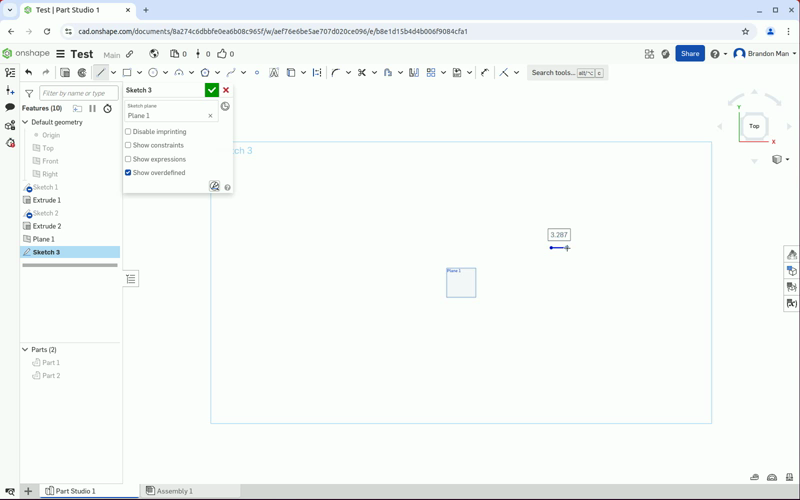
mouse_move(589, 247)
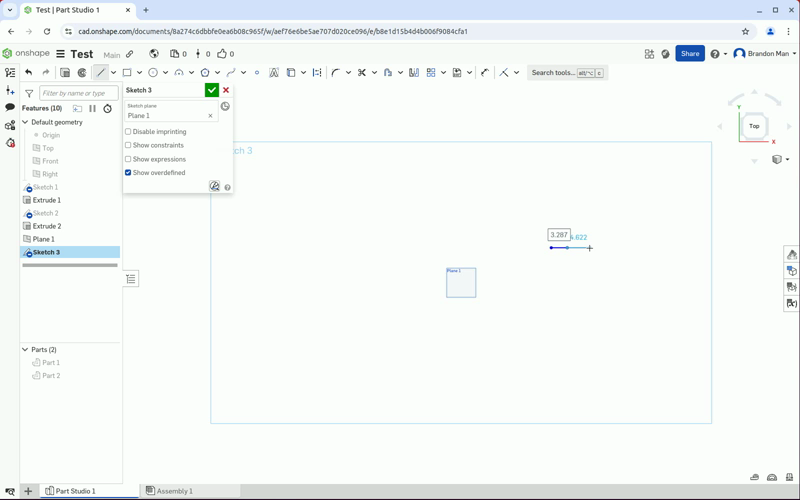
mouse_move(567, 244)
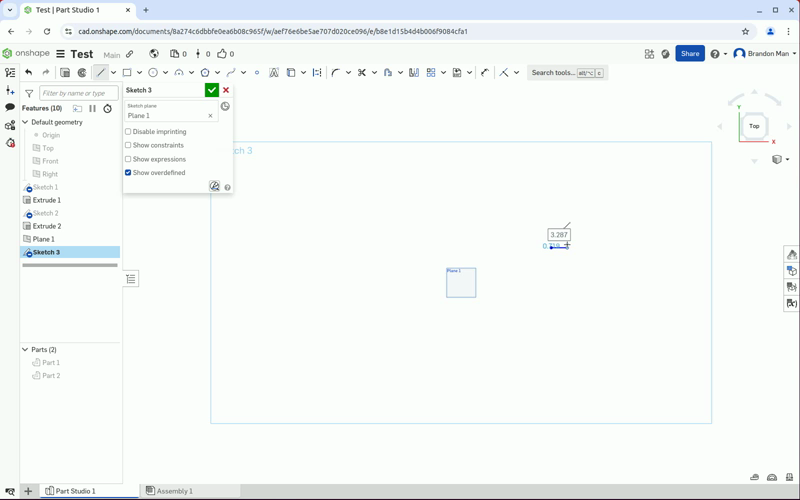
scroll(6)
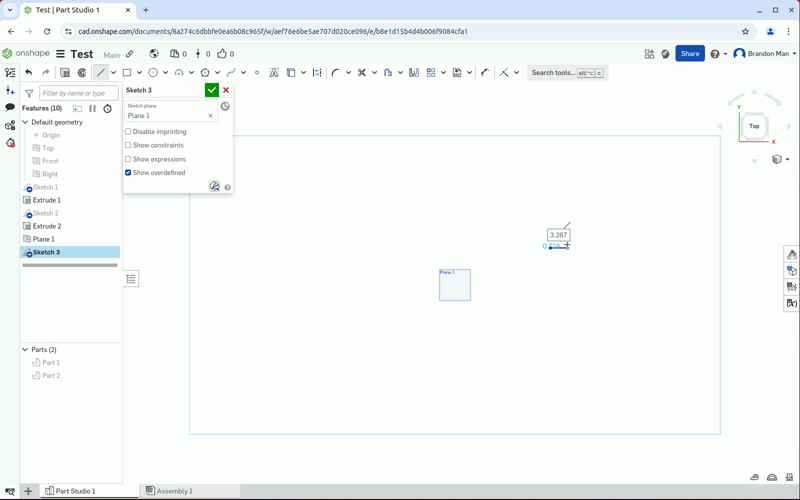
scroll(6)
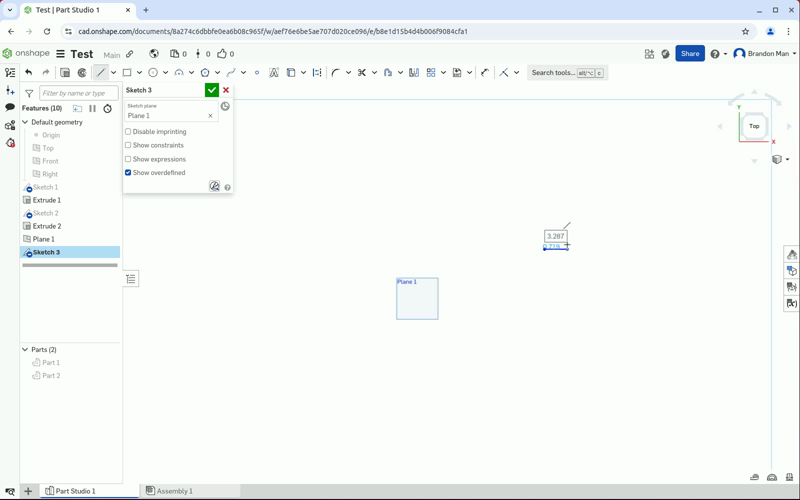
scroll(6)
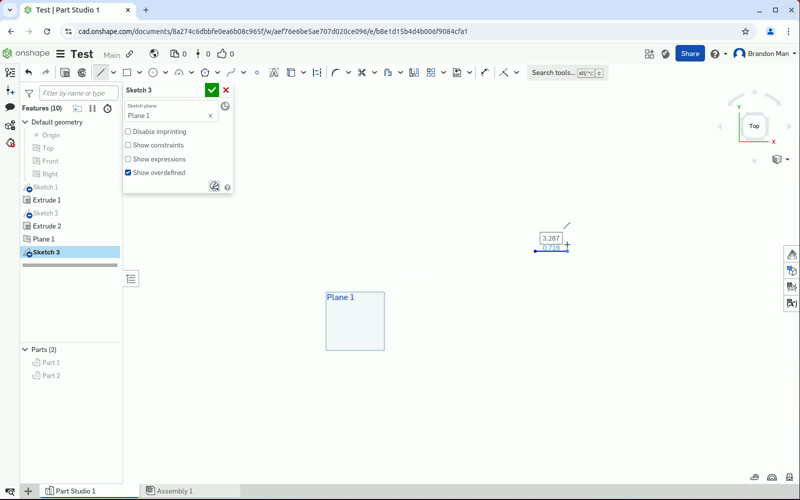
scroll(6)
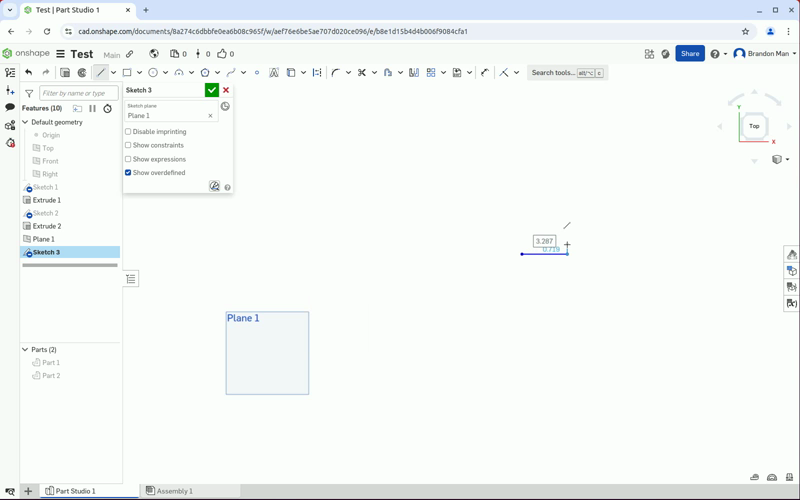
scroll(6)
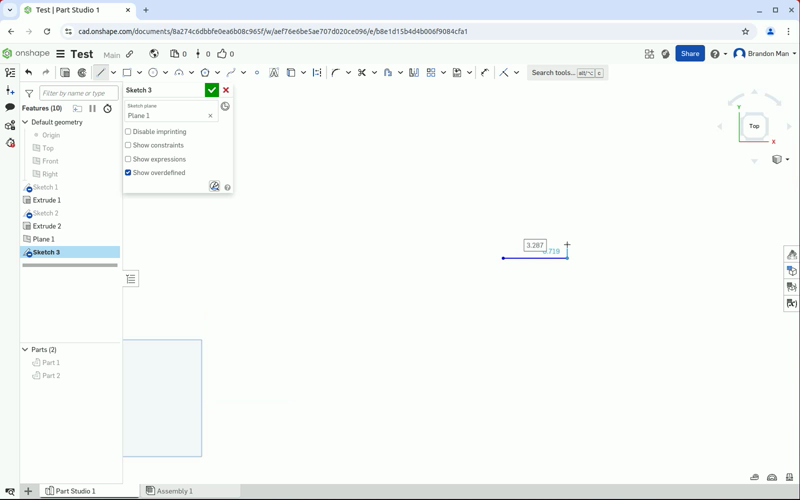
scroll(6)
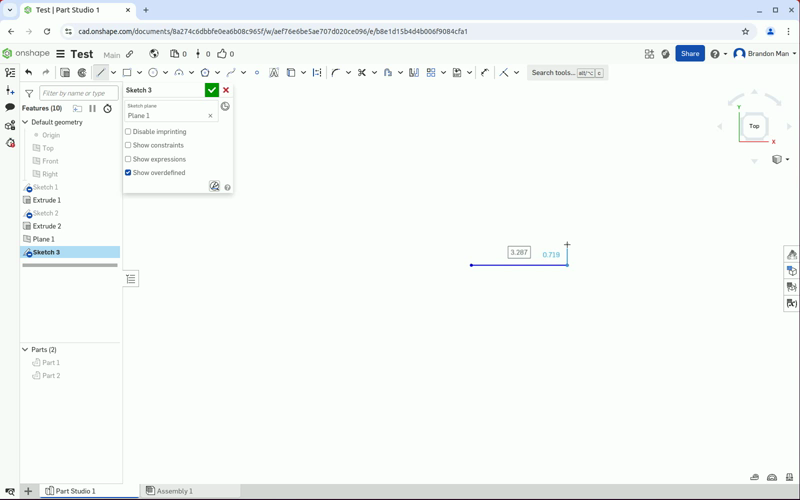
scroll(6)
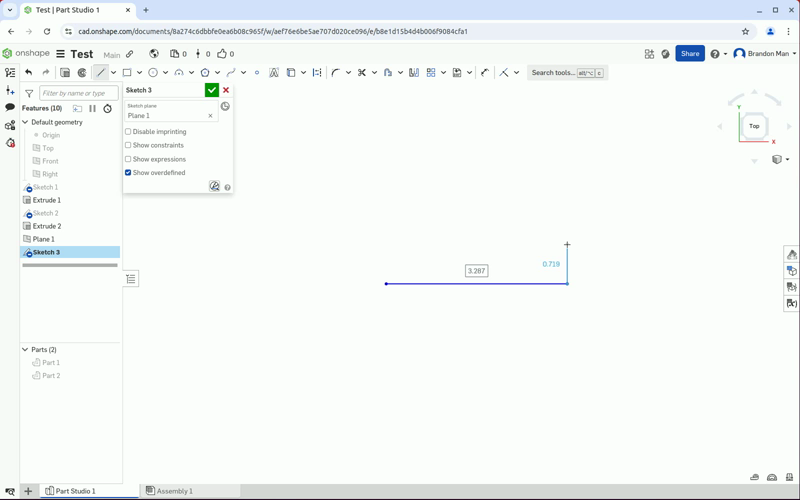
click(567, 244)
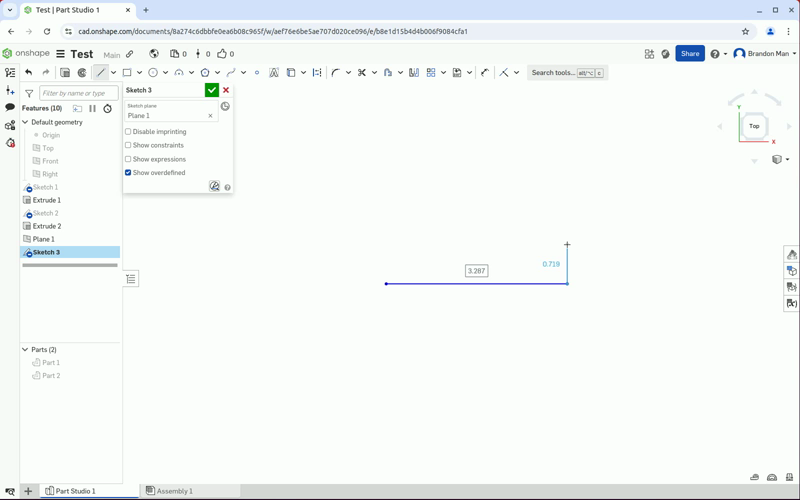
scroll(-6)
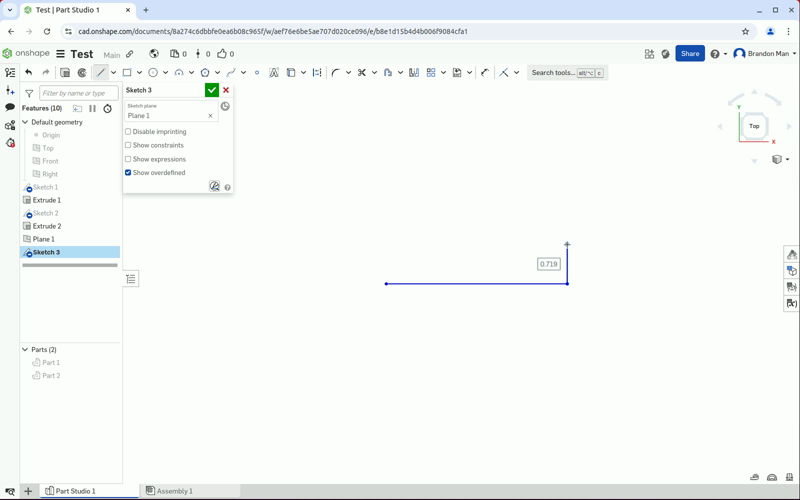
scroll(-6)
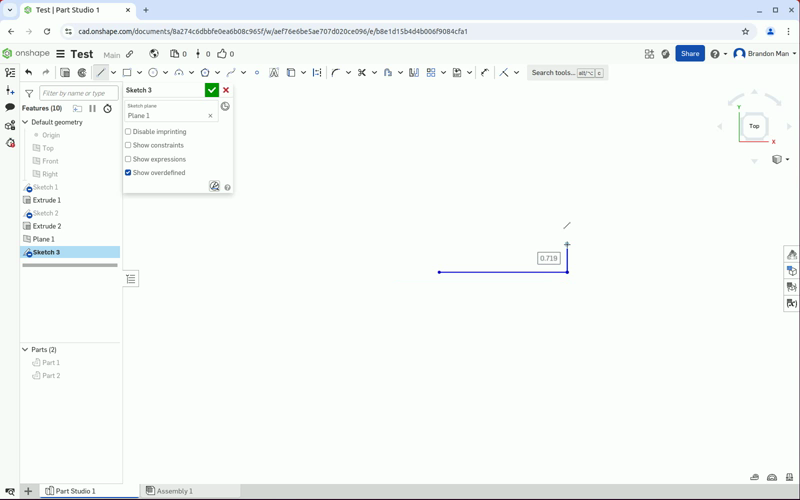
scroll(-6)
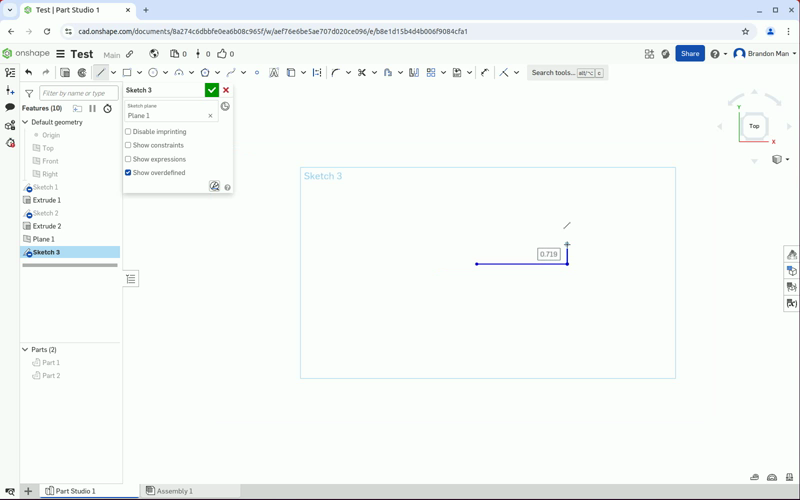
scroll(-6)
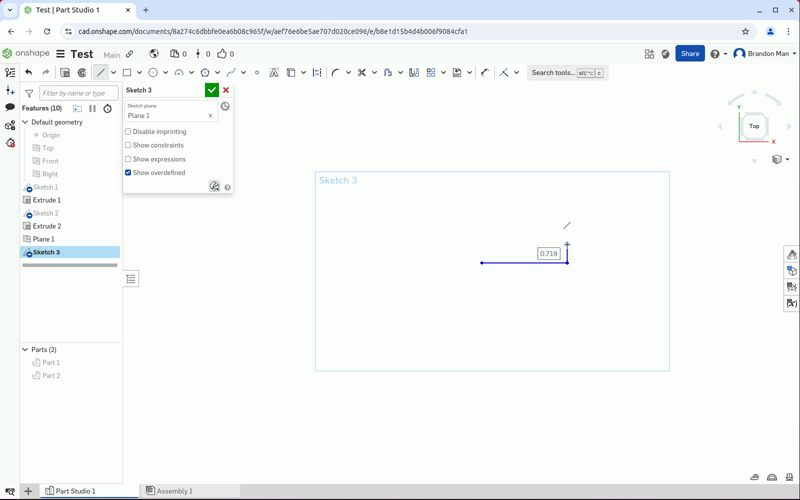
scroll(-6)
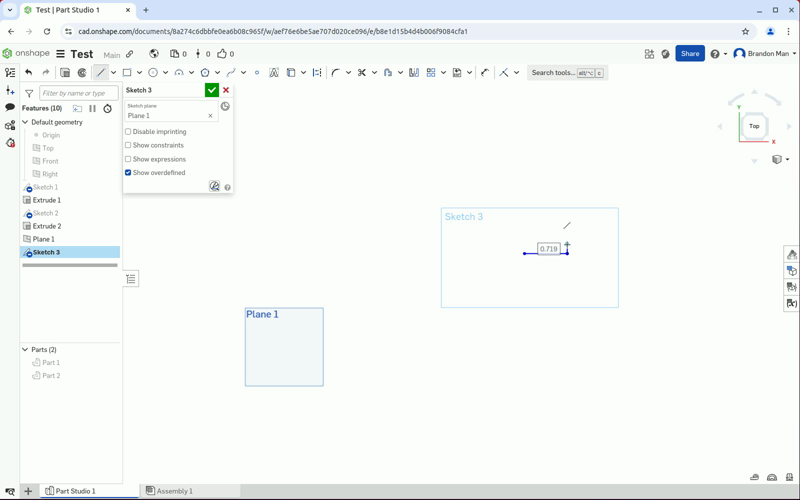
scroll(-6)
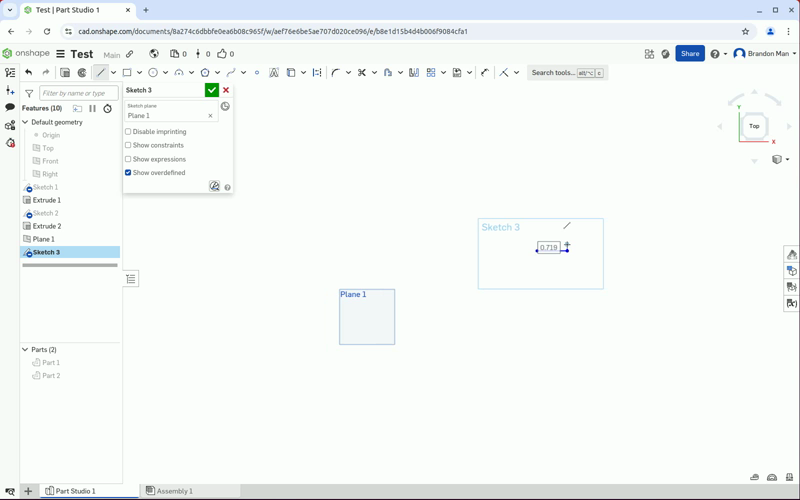
scroll(-6)
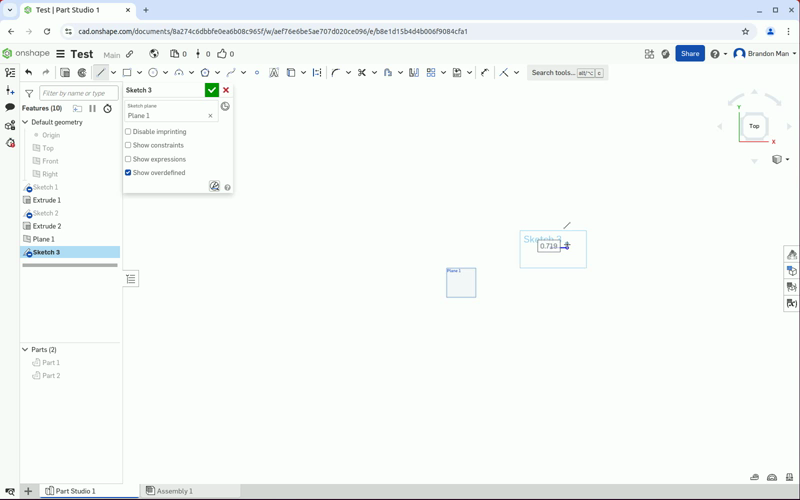
key_up(shift)
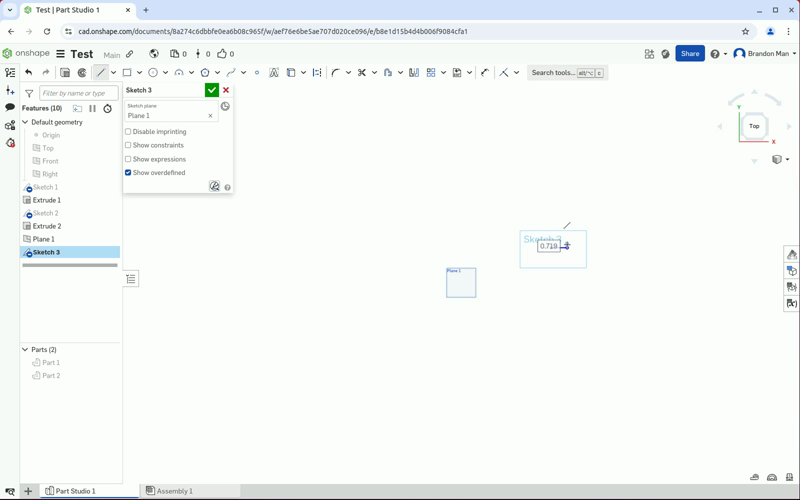
key_down(shift)
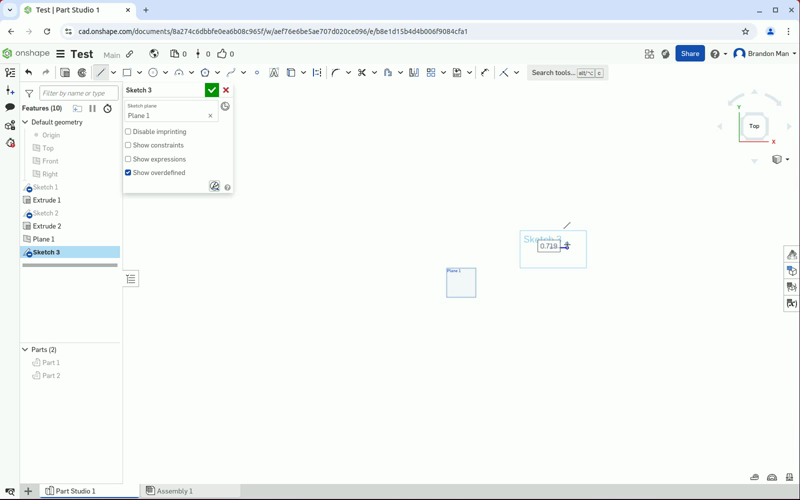
mouse_move(589, 244)
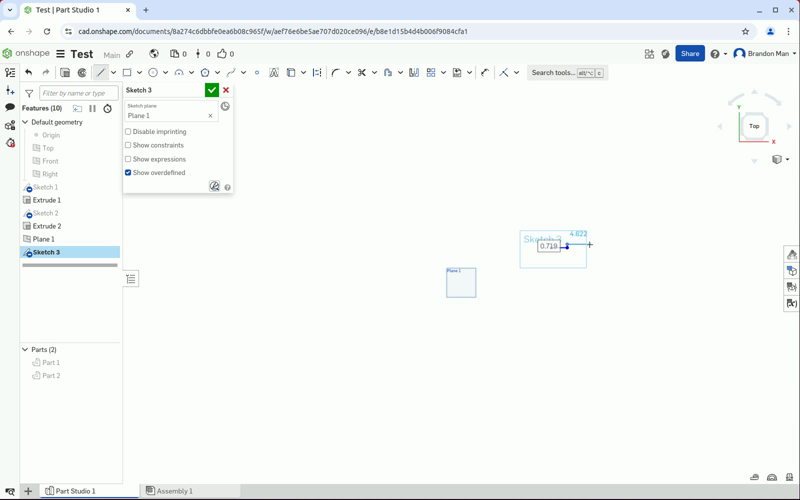
mouse_move(551, 244)
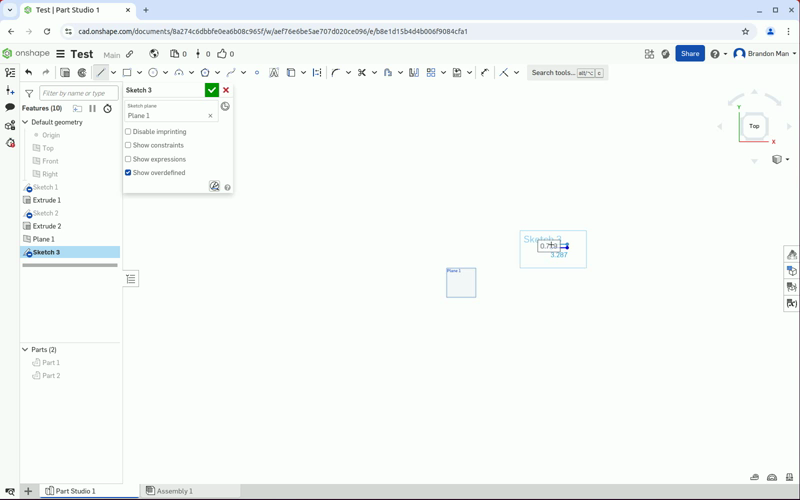
scroll(6)
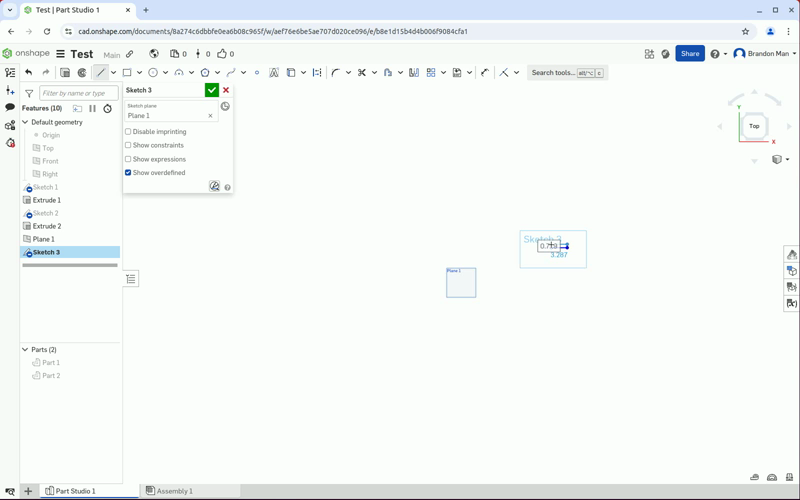
scroll(6)
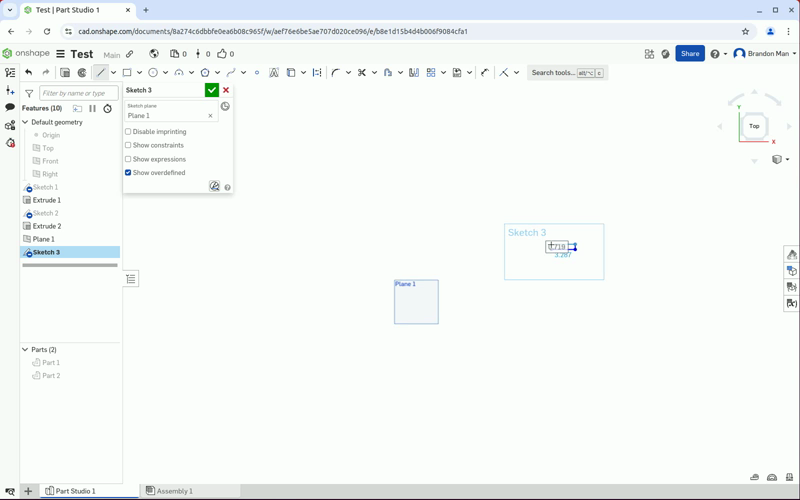
scroll(6)
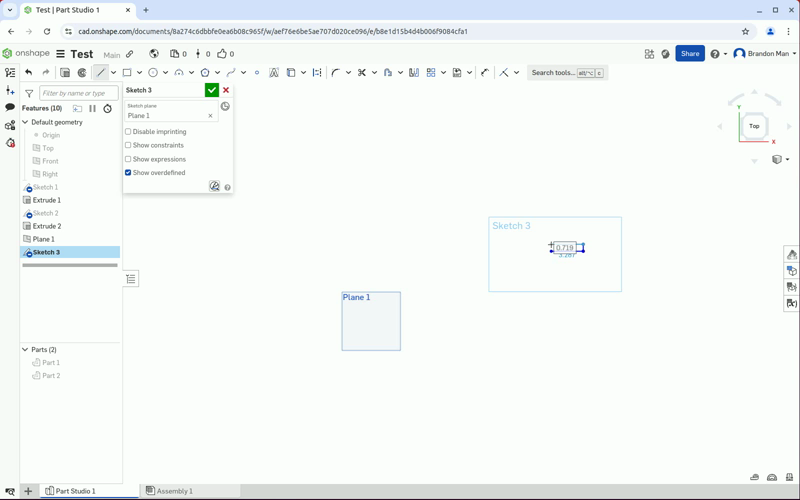
scroll(6)
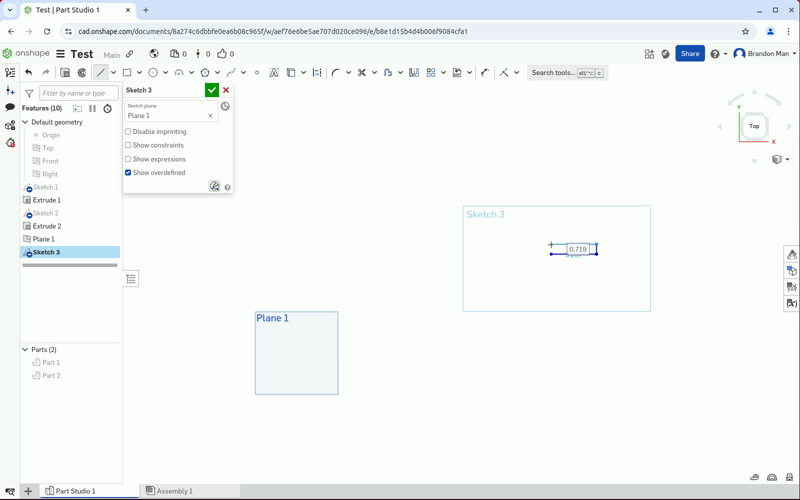
scroll(6)
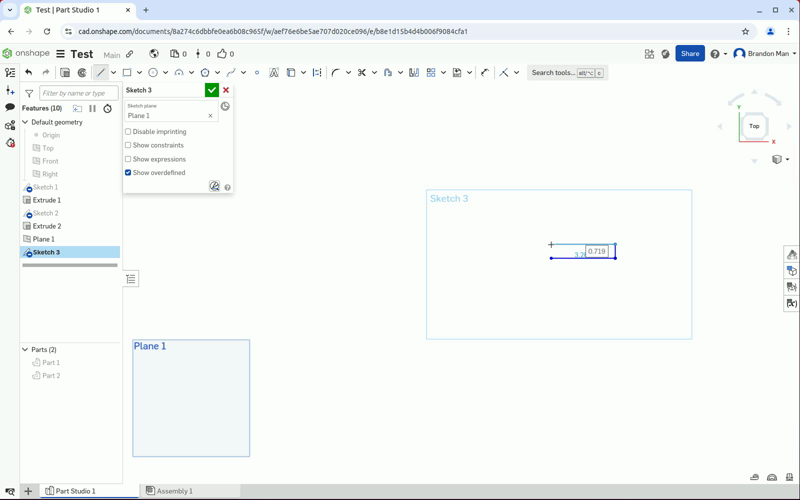
scroll(6)
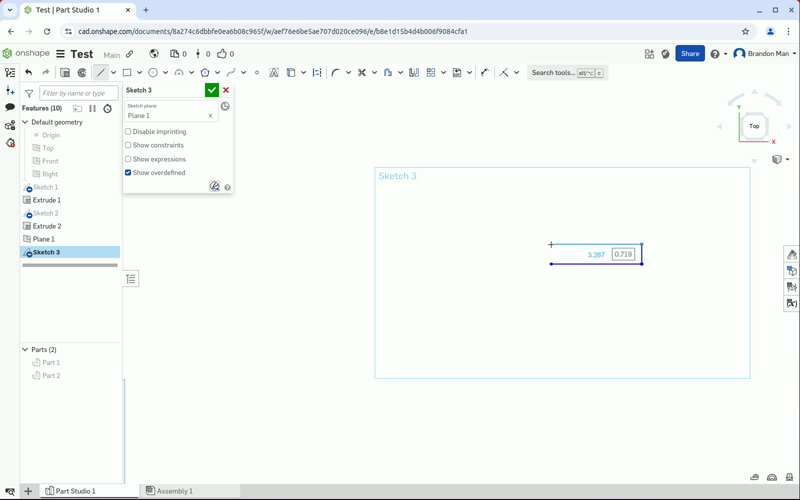
scroll(6)
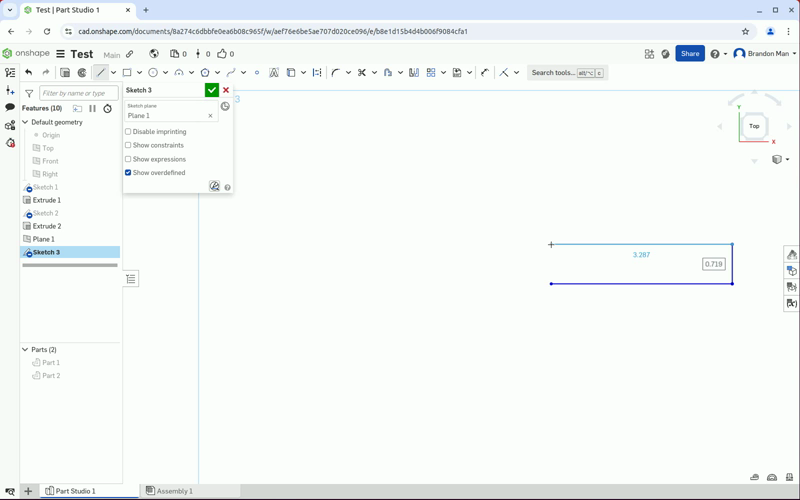
click(551, 244)
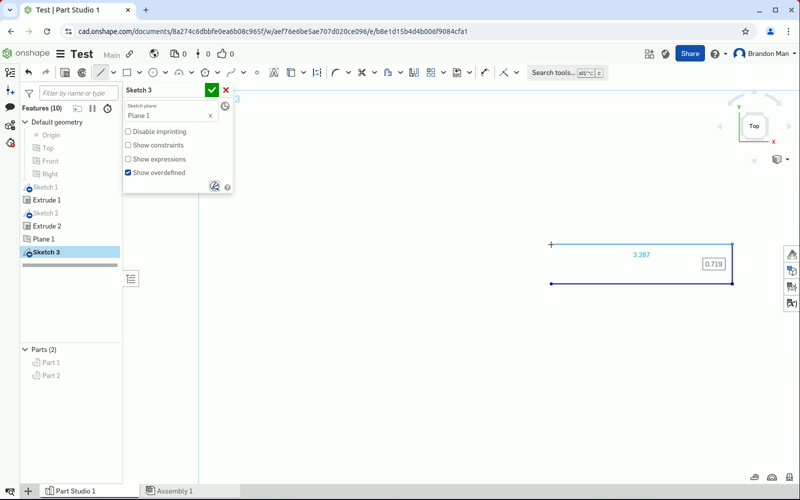
scroll(-6)
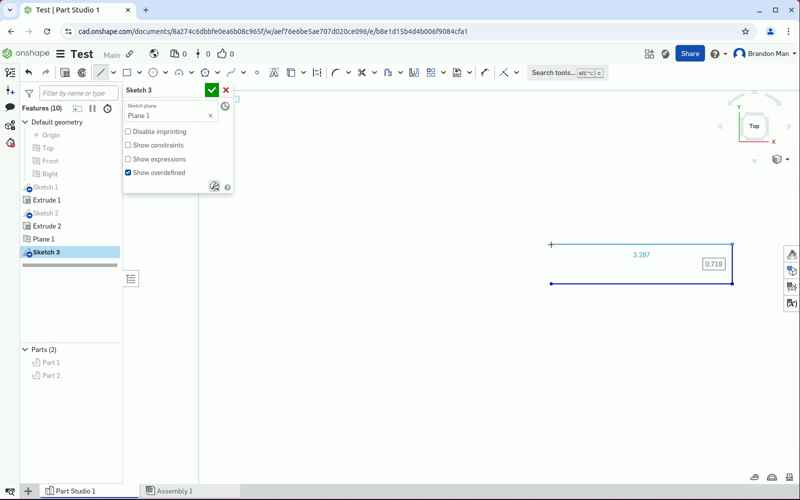
scroll(-6)
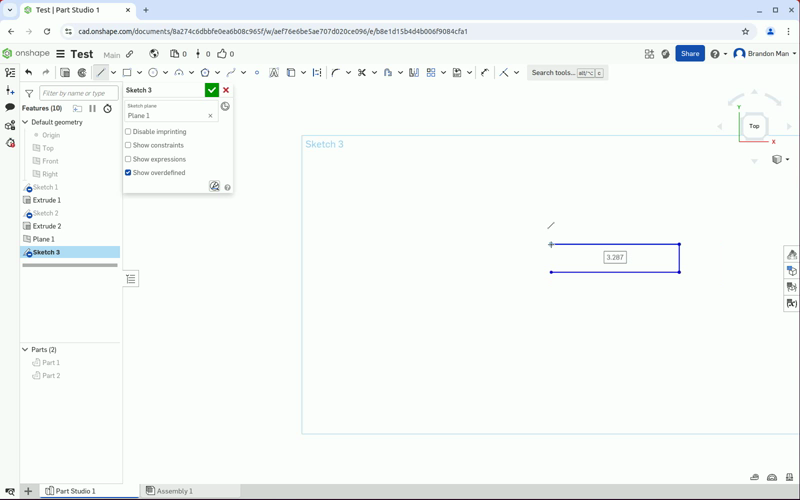
scroll(-6)
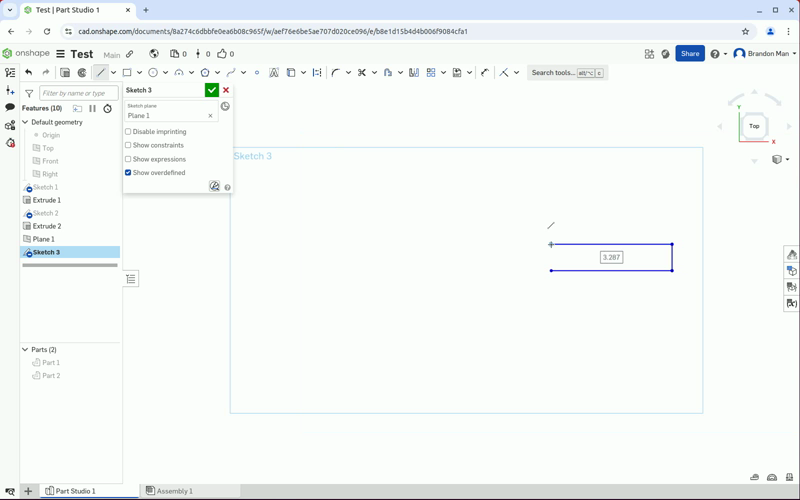
scroll(-6)
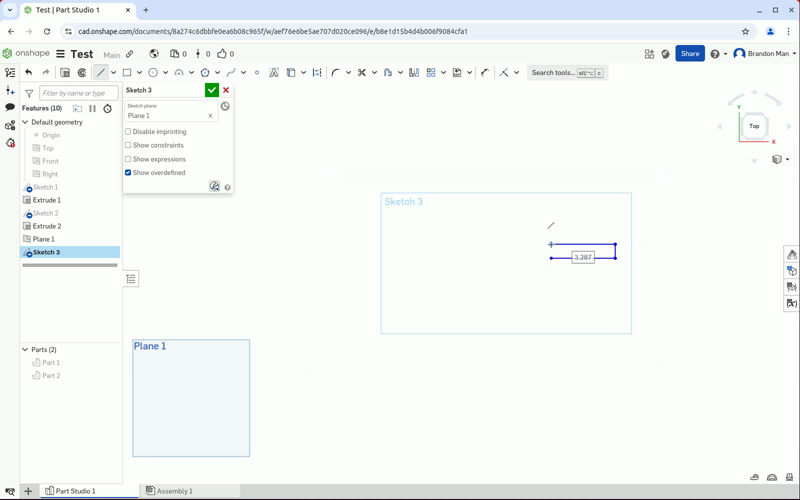
scroll(-6)
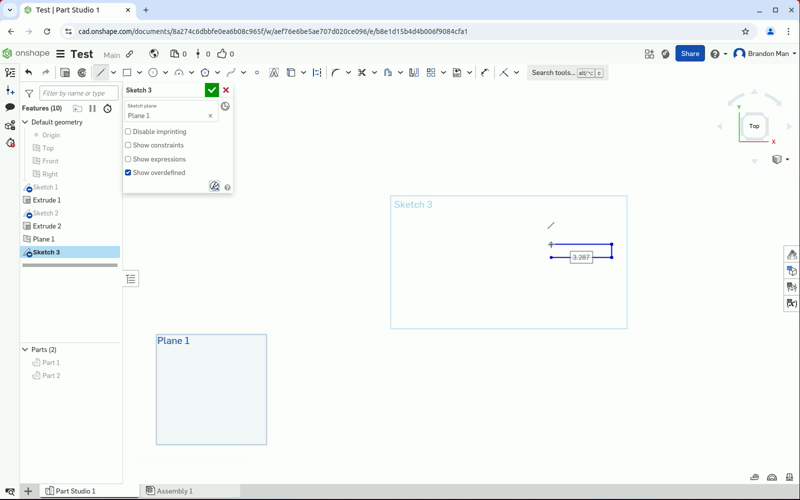
scroll(-6)
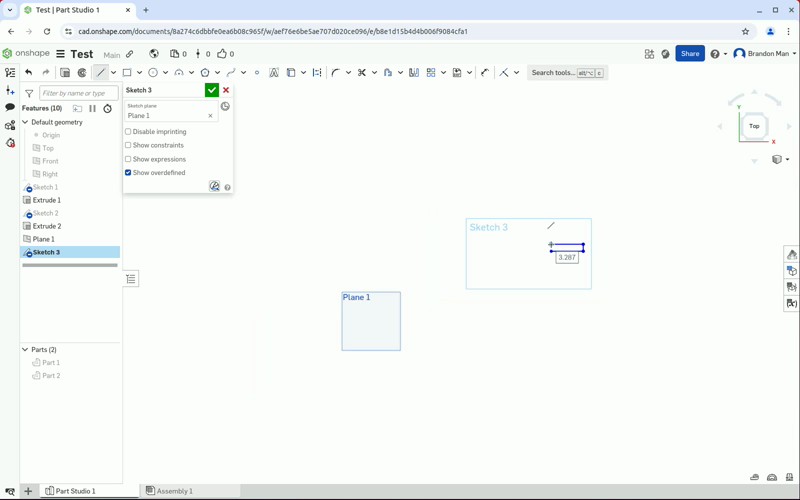
scroll(-6)
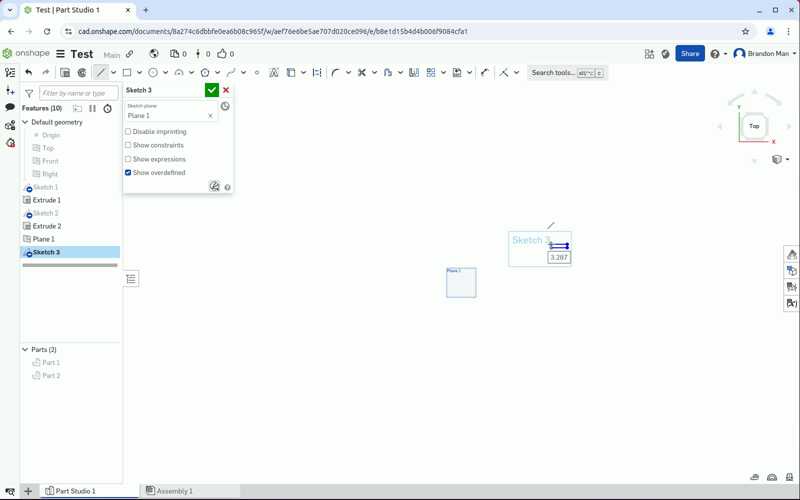
key_up(shift)
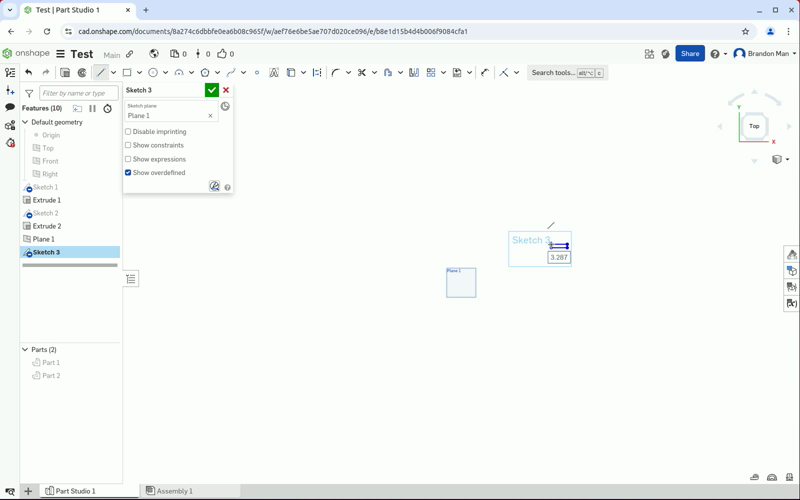
mouse_move(581, 244)
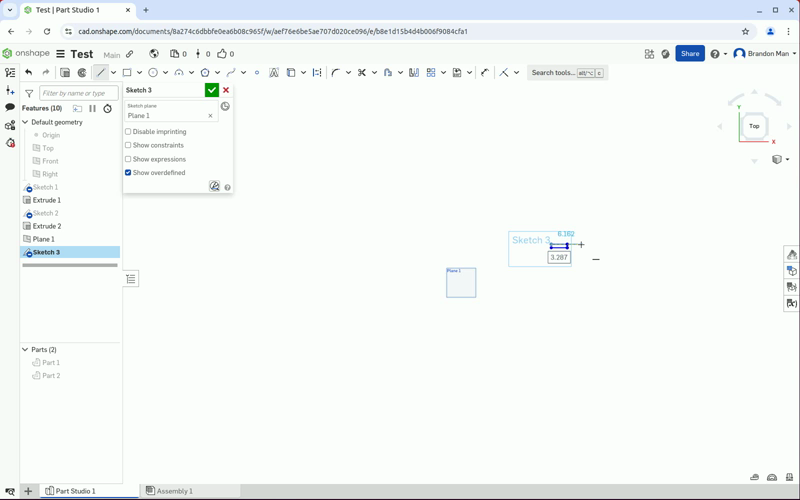
key_down(shift)
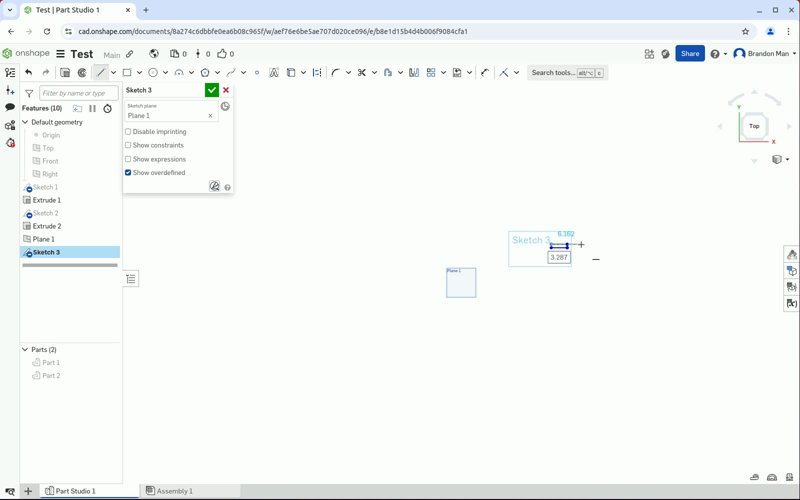
mouse_move(551, 247)
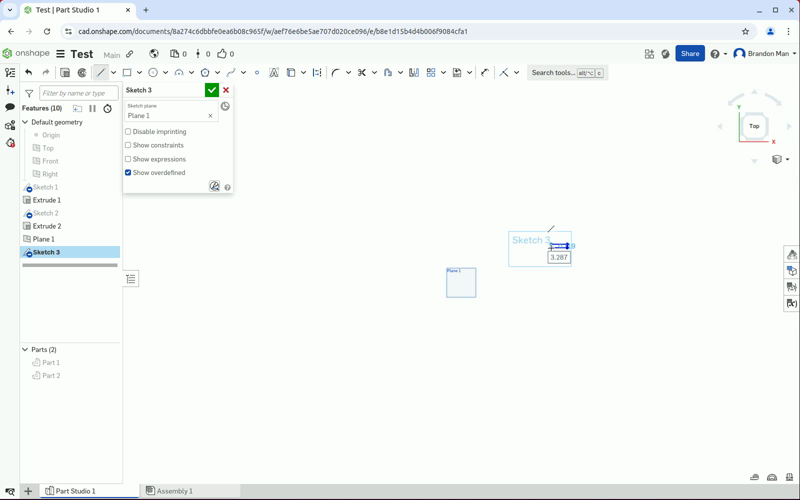
scroll(6)
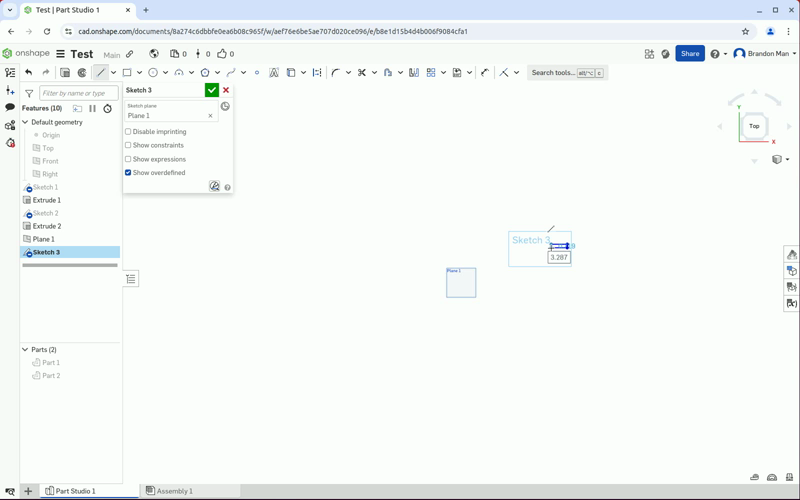
scroll(6)
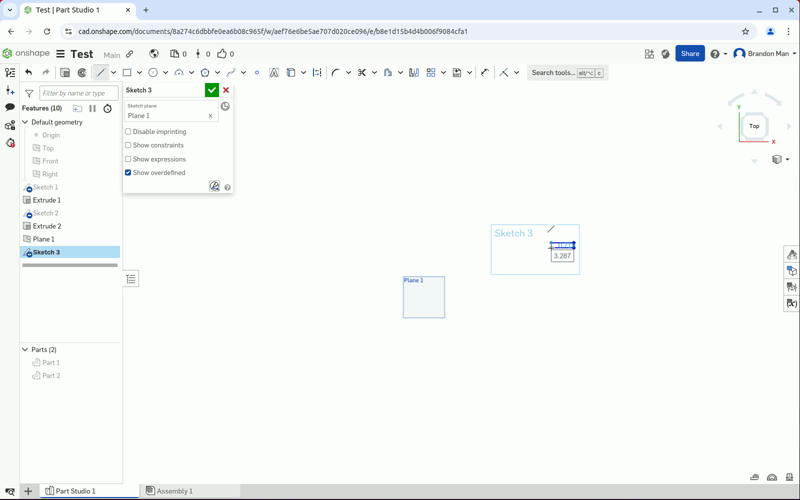
scroll(6)
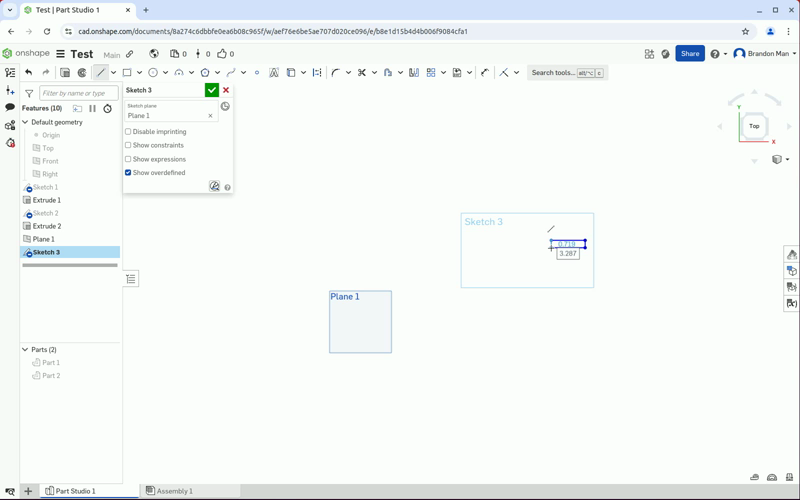
scroll(6)
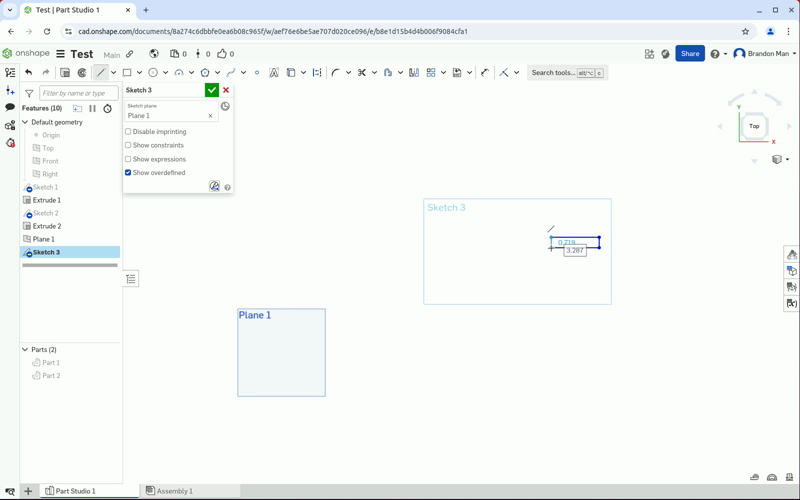
scroll(6)
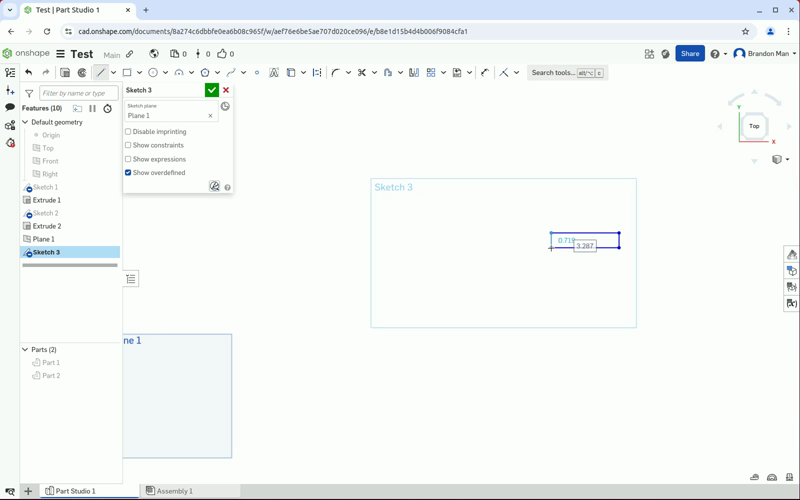
scroll(6)
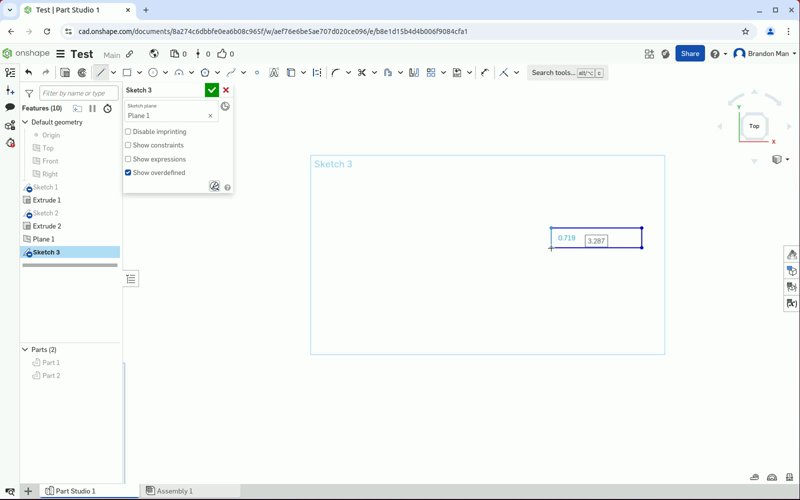
scroll(6)
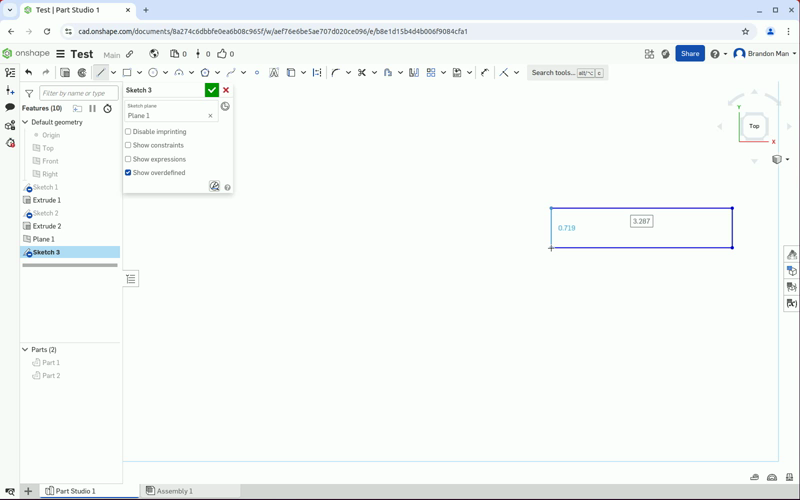
key_up(shift)
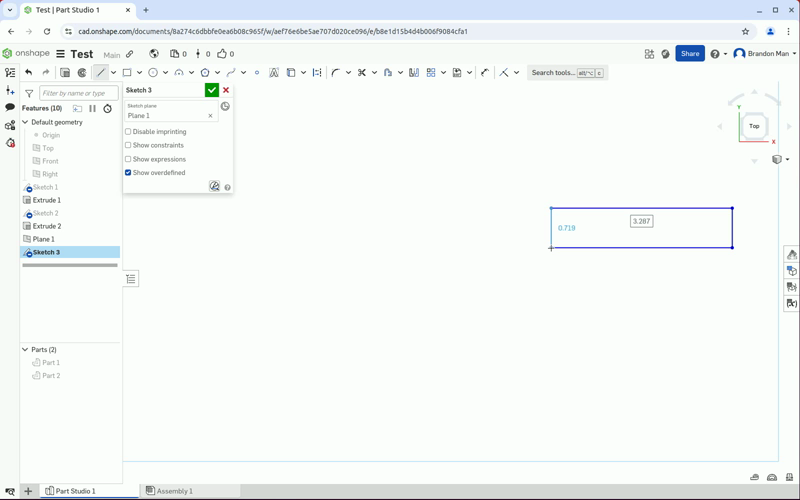
click(551, 247)
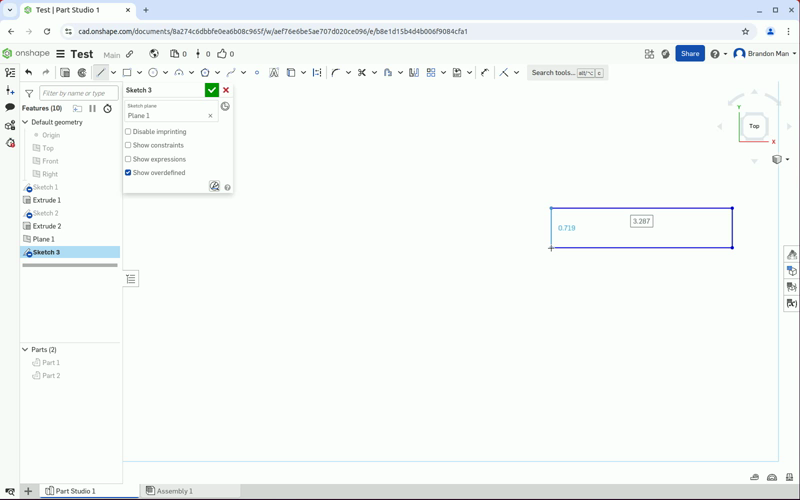
scroll(-6)
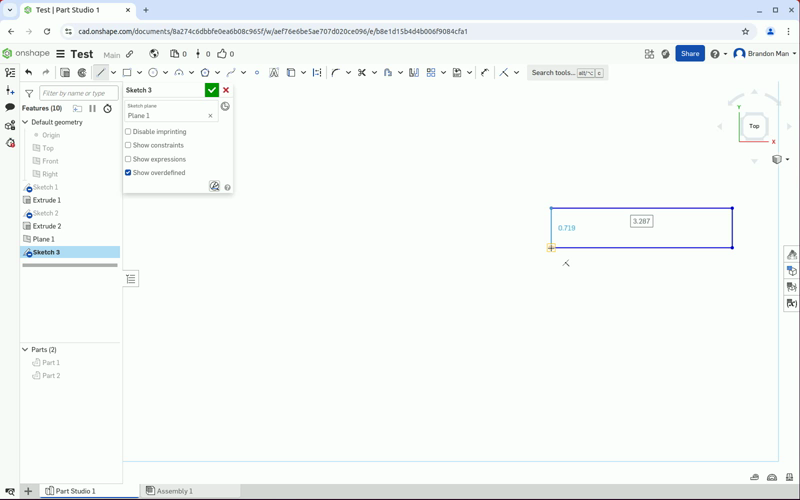
scroll(-6)
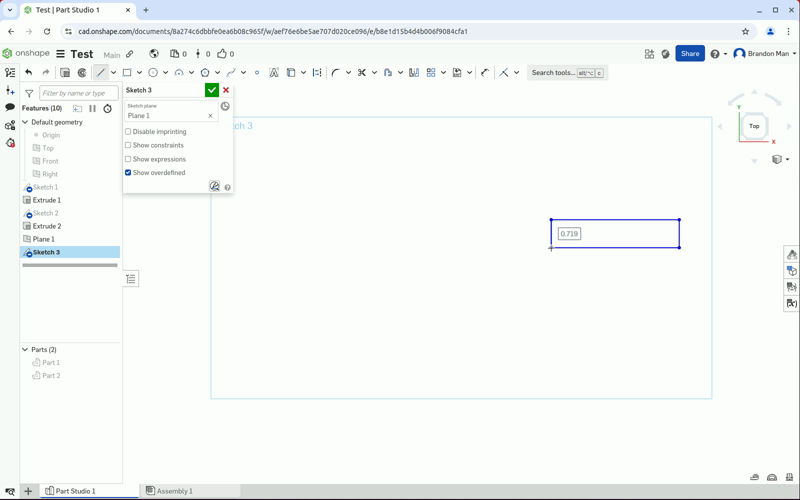
scroll(-6)
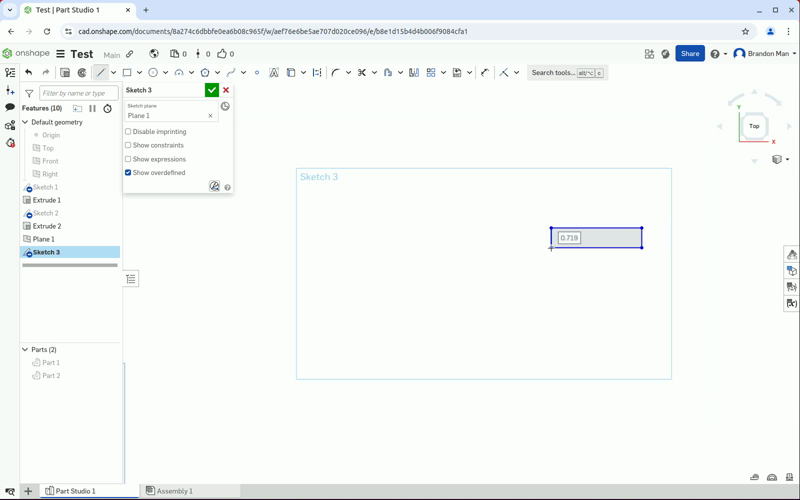
scroll(-6)
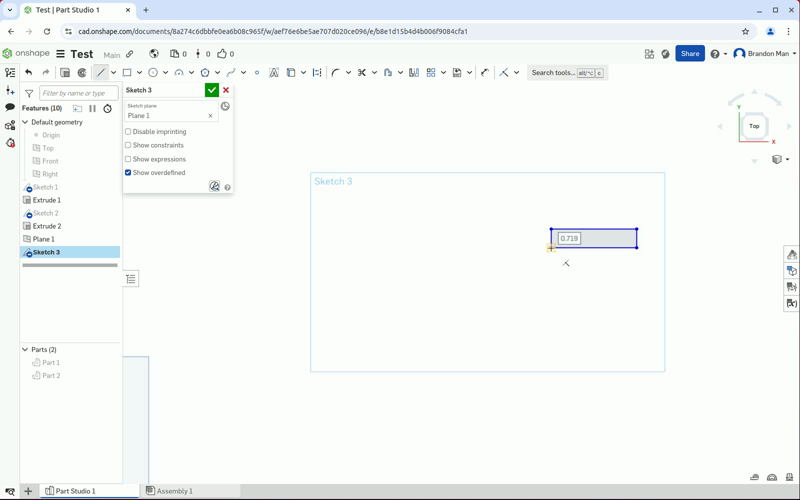
scroll(-6)
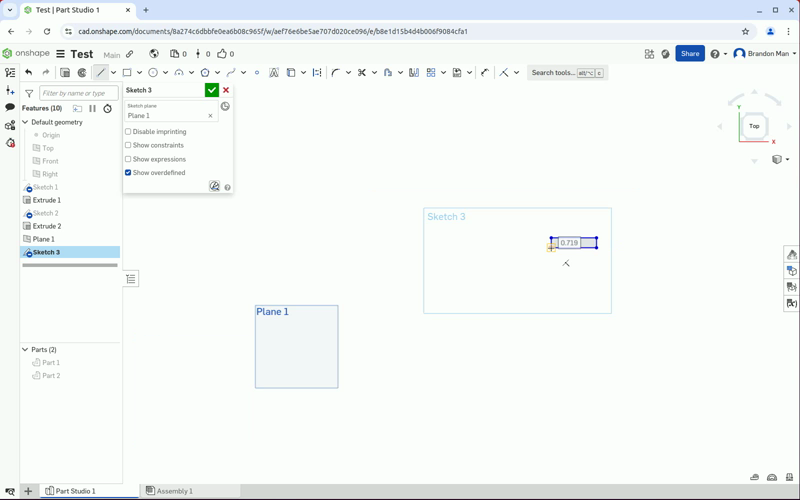
scroll(-6)
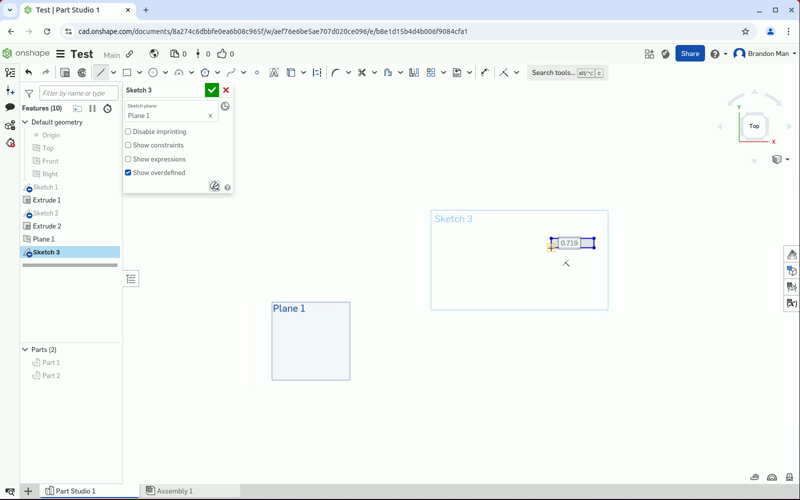
scroll(-6)
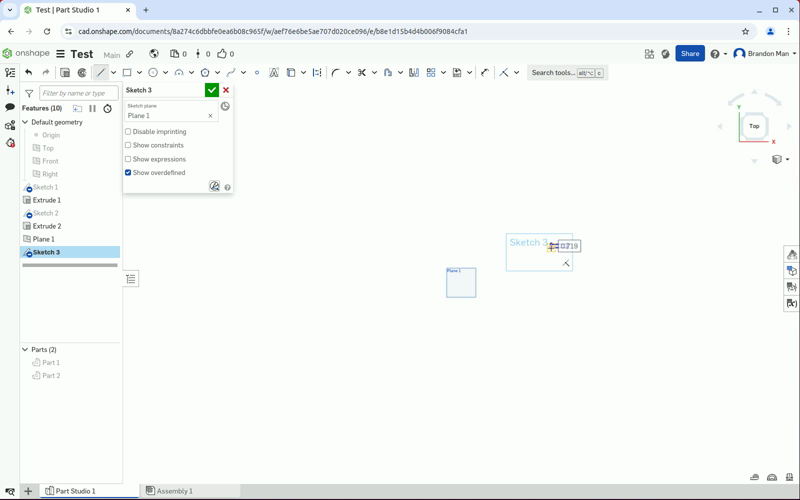
key(esc)
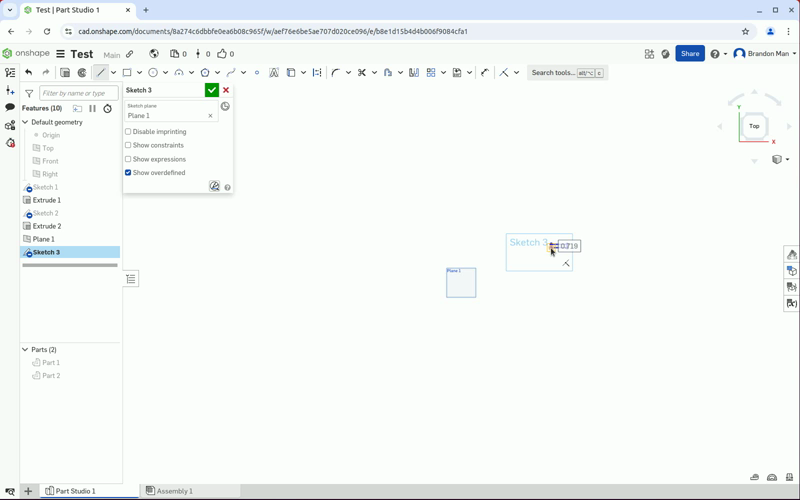
mouse_move(557, 246)
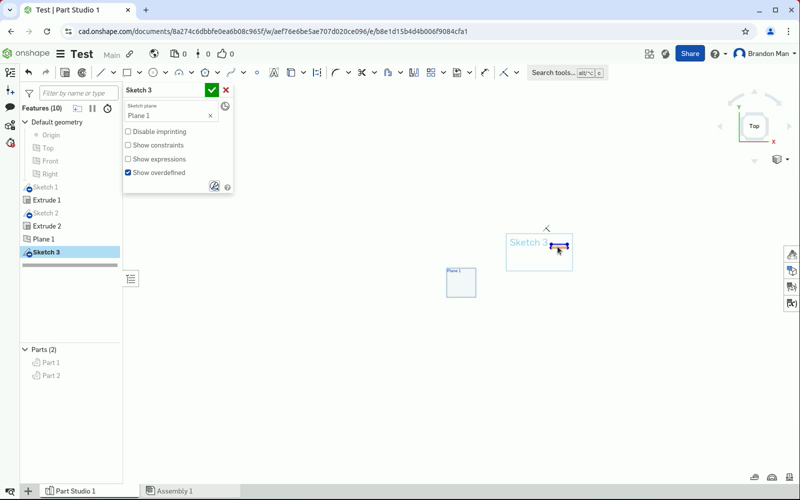
scroll(6)
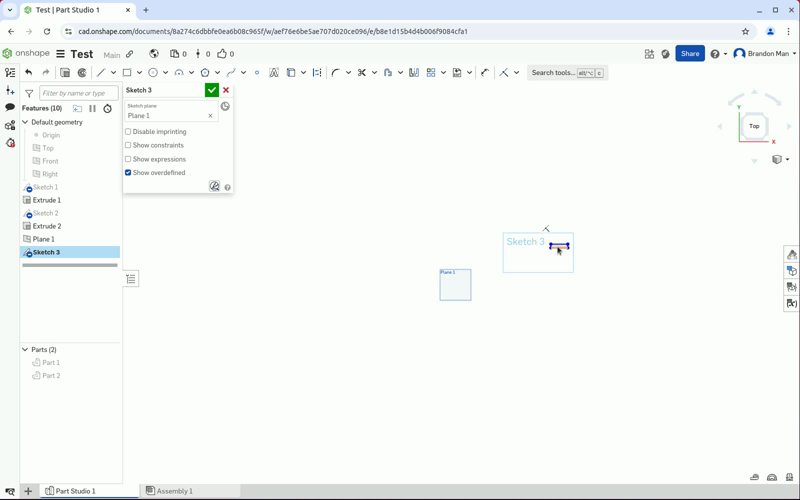
scroll(6)
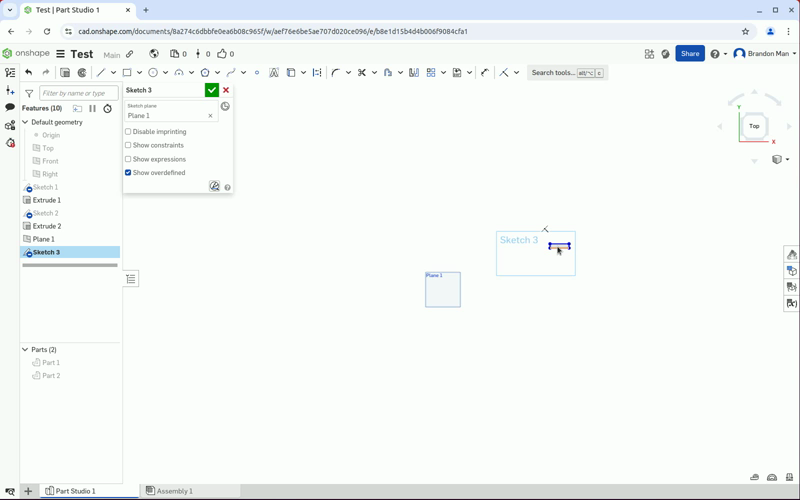
scroll(6)
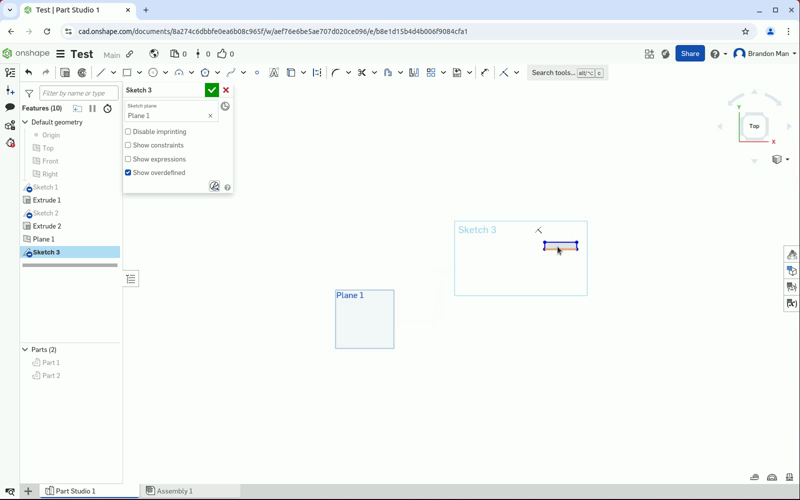
scroll(6)
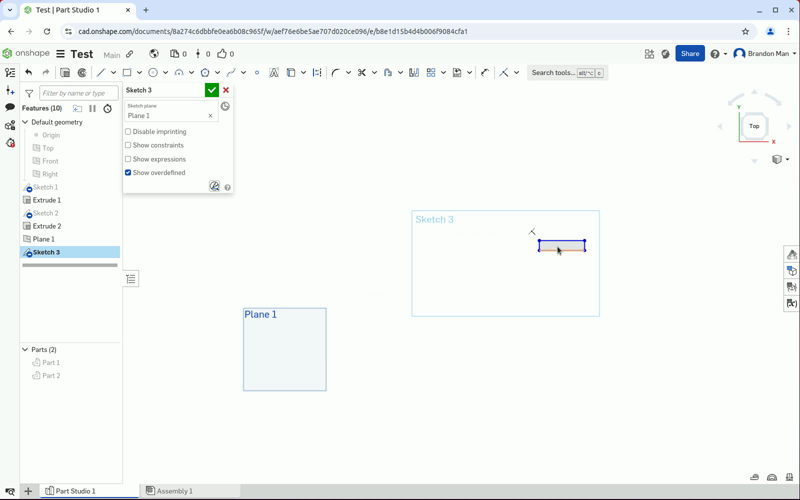
scroll(6)
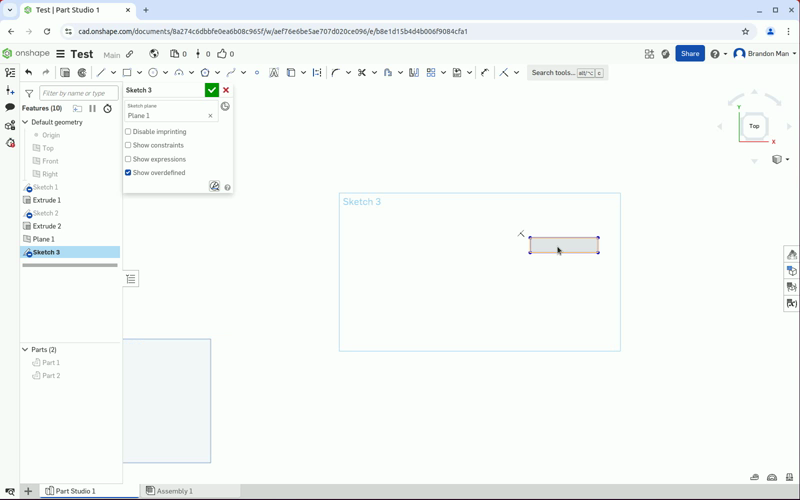
scroll(6)
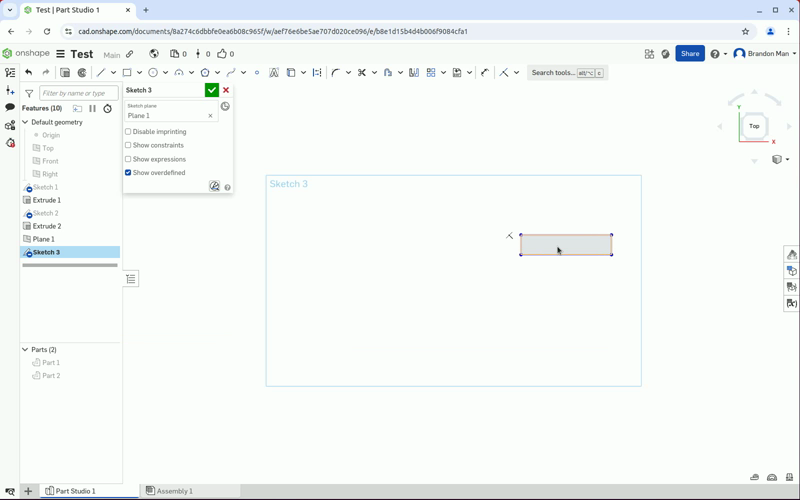
scroll(6)
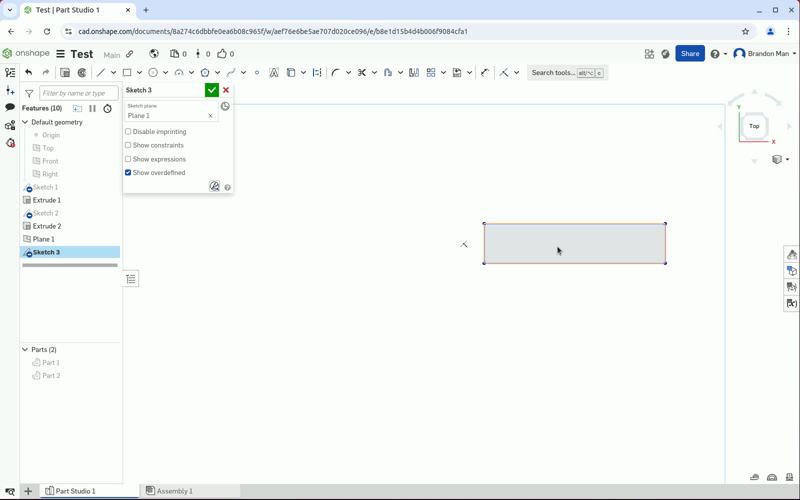
click(557, 246)
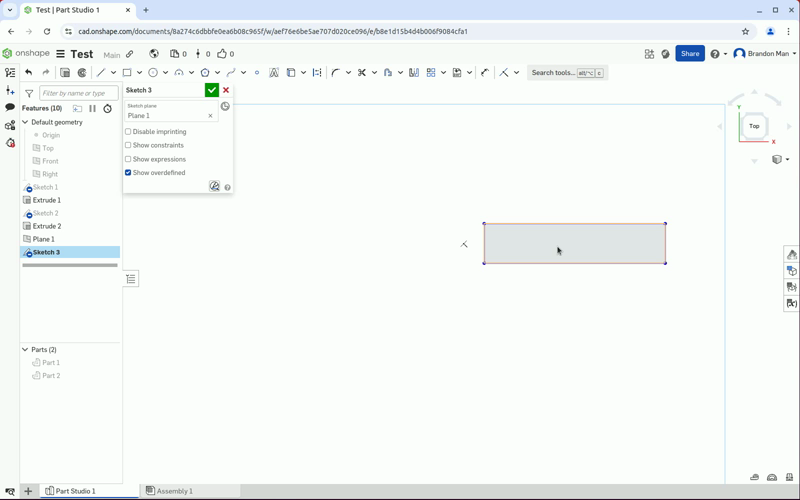
scroll(-6)
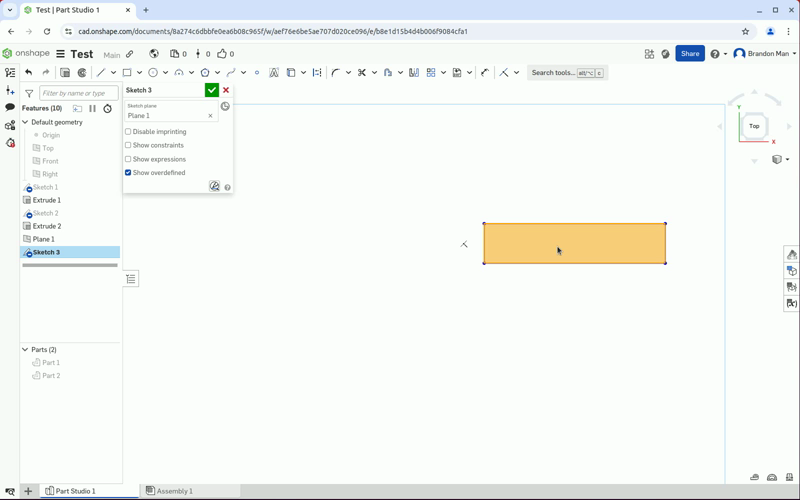
scroll(-6)
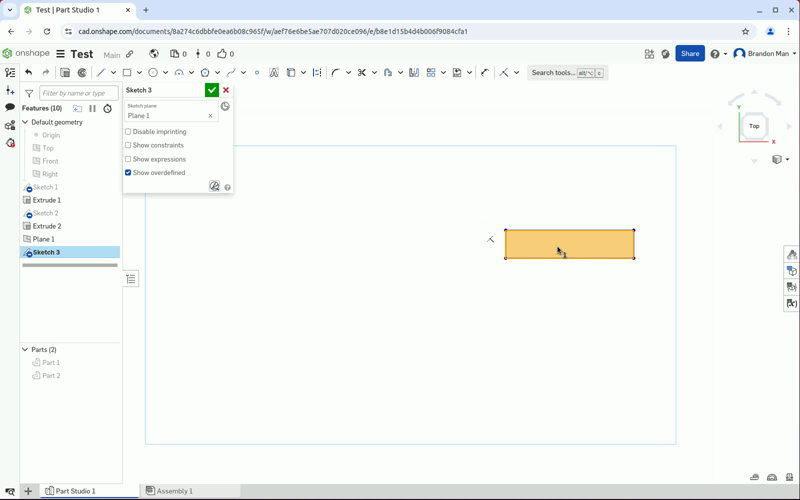
scroll(-6)
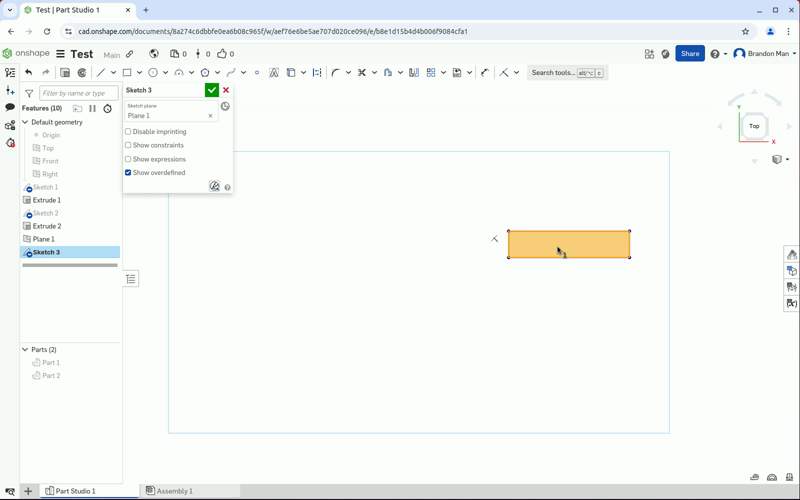
scroll(-6)
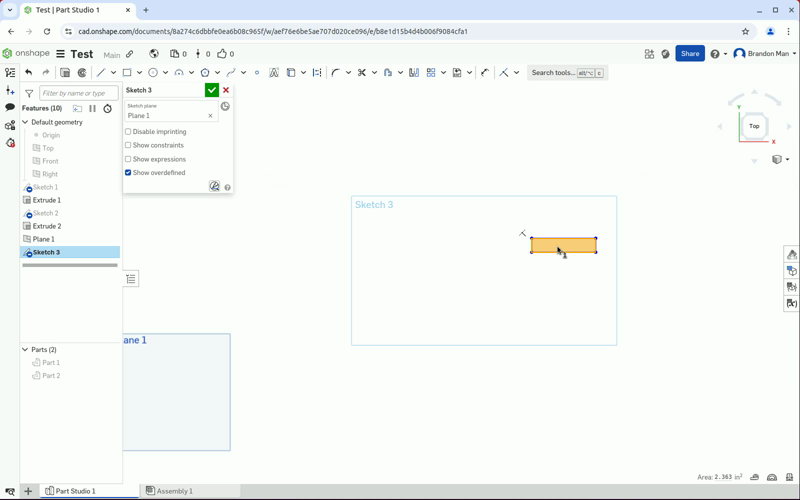
scroll(-6)
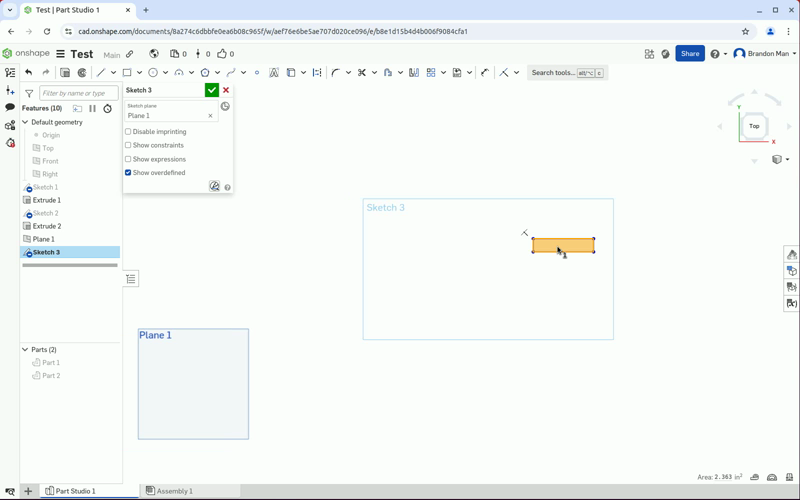
scroll(-6)
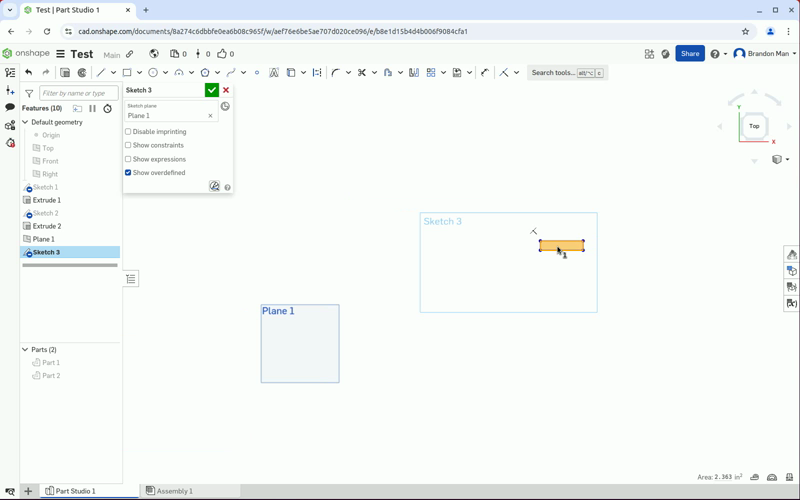
scroll(-6)
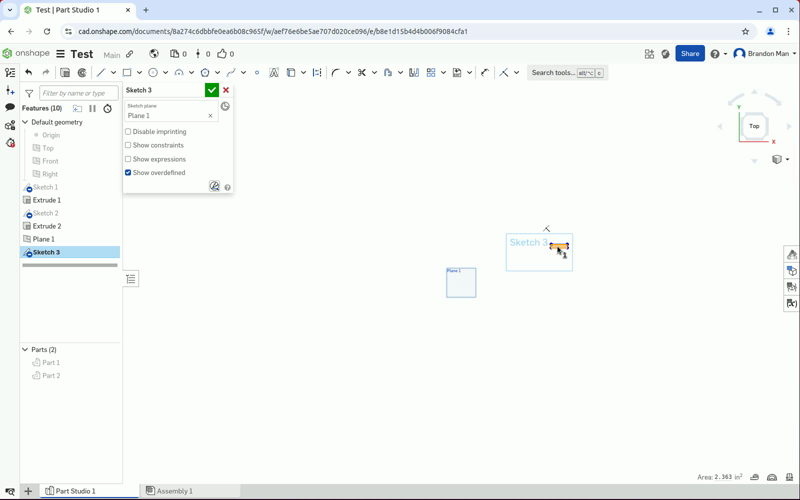
mouse_move(73, 352)
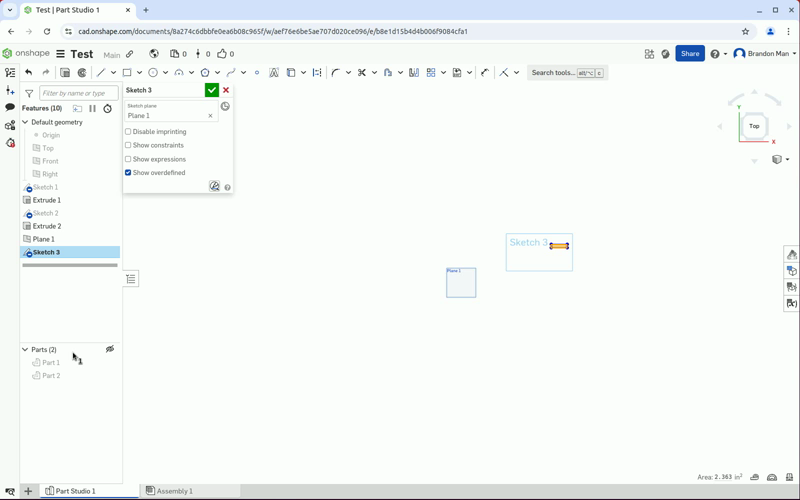
key(shift+y)
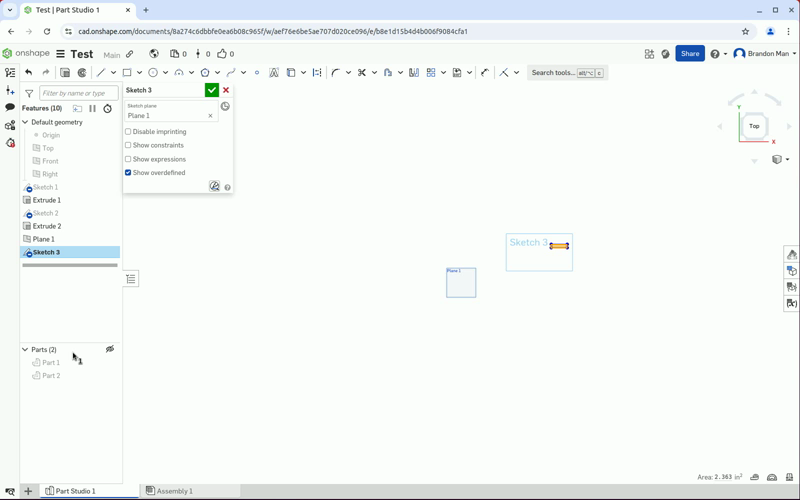
key(shift+e)
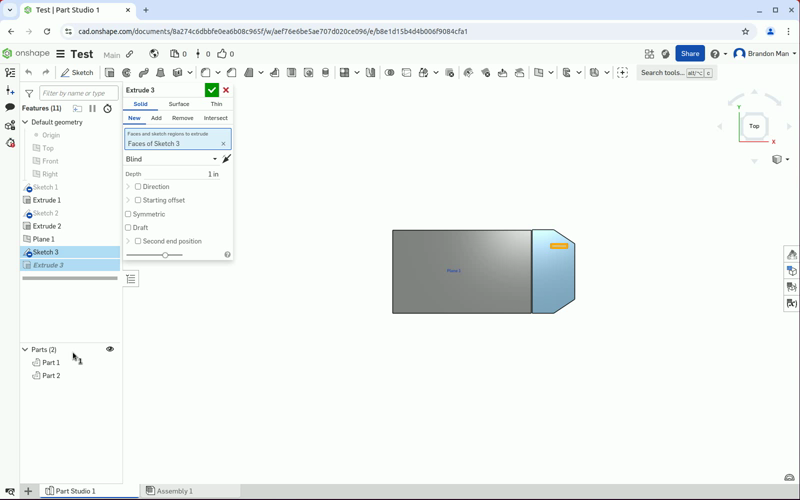
mouse_move(143, 106)
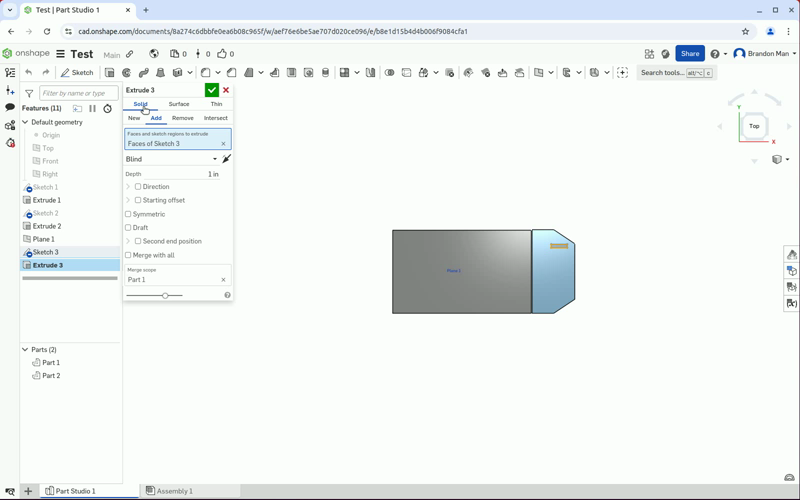
click(143, 106)
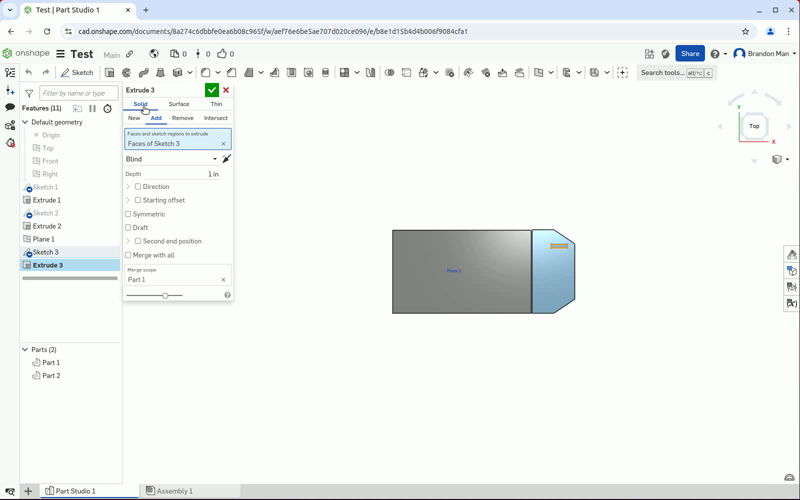
mouse_move(186, 120)
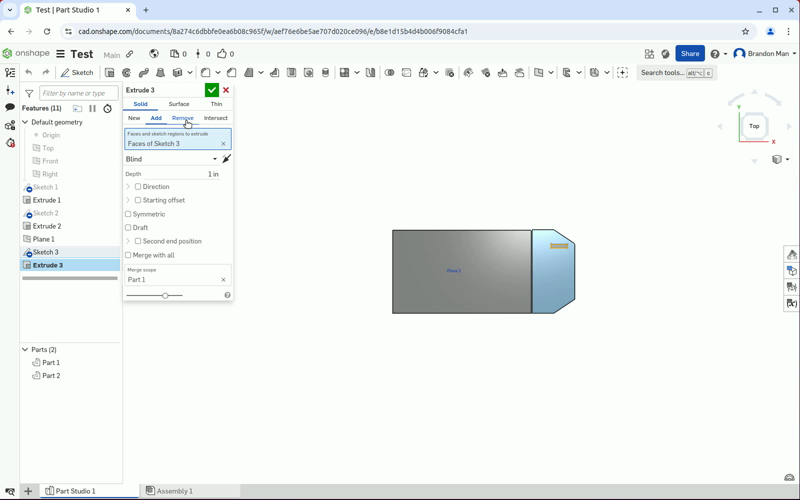
click(186, 120)
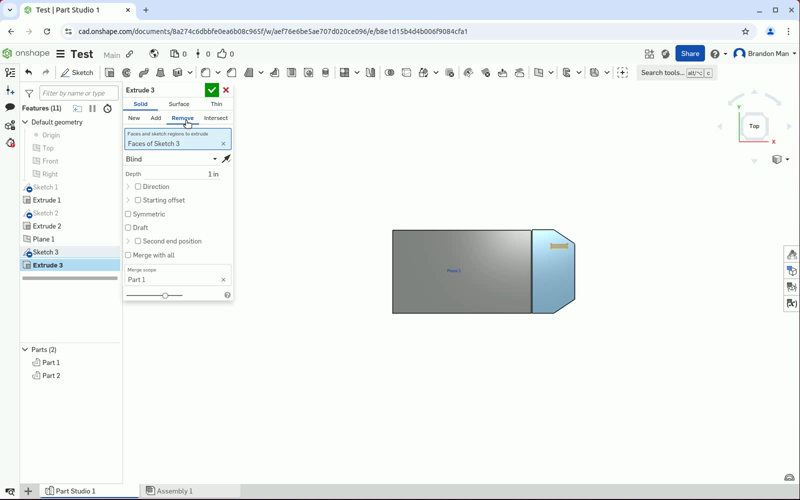
key(tab, 4)
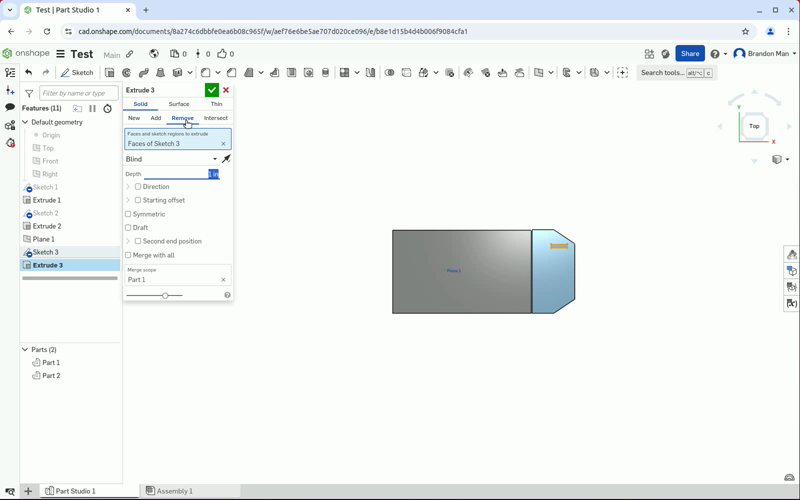
text(5.777)
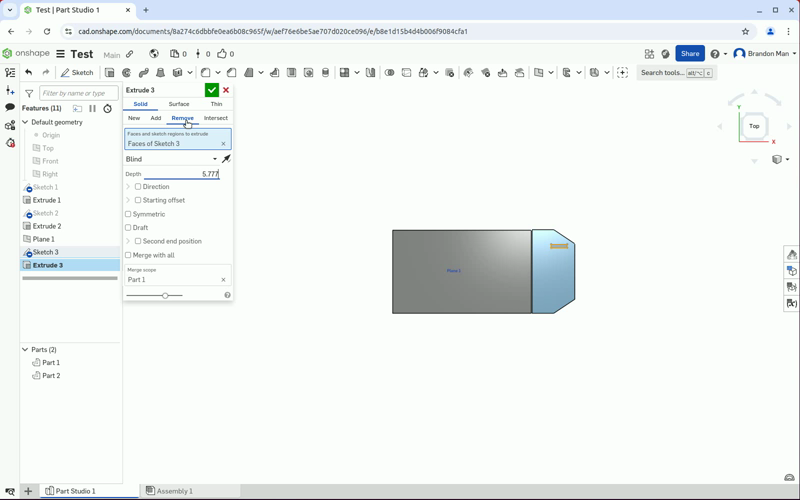
key(tab, 6)
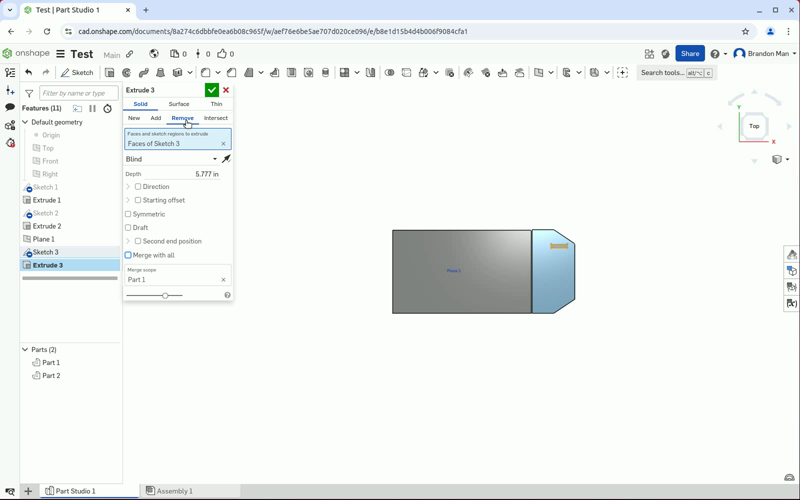
key(space)
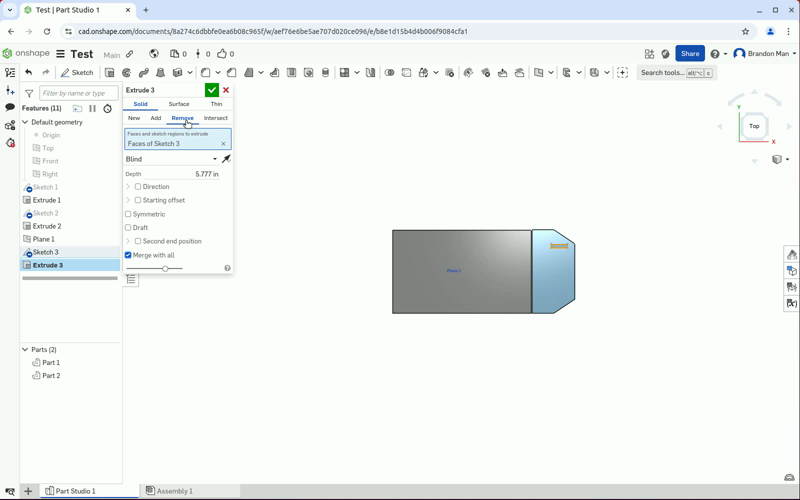
key(enter)
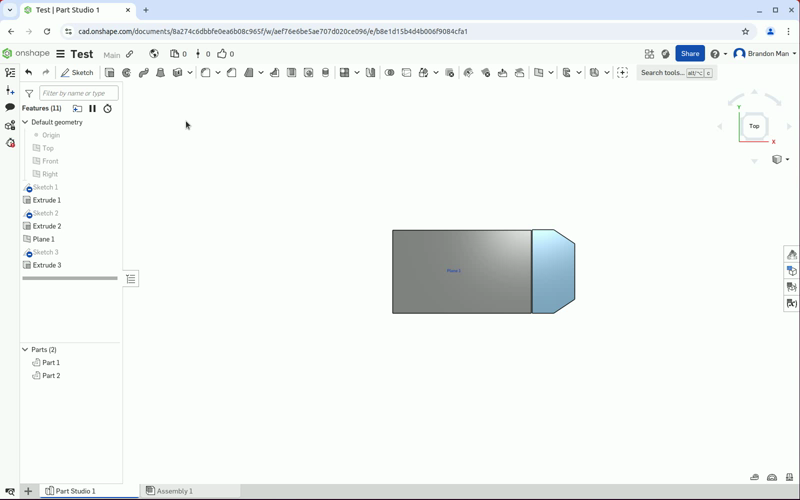
key(shift+h)
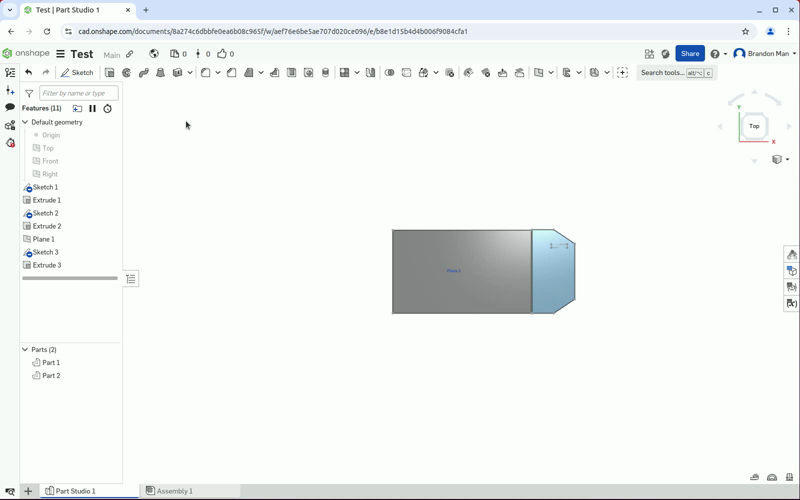
key(shift+h)
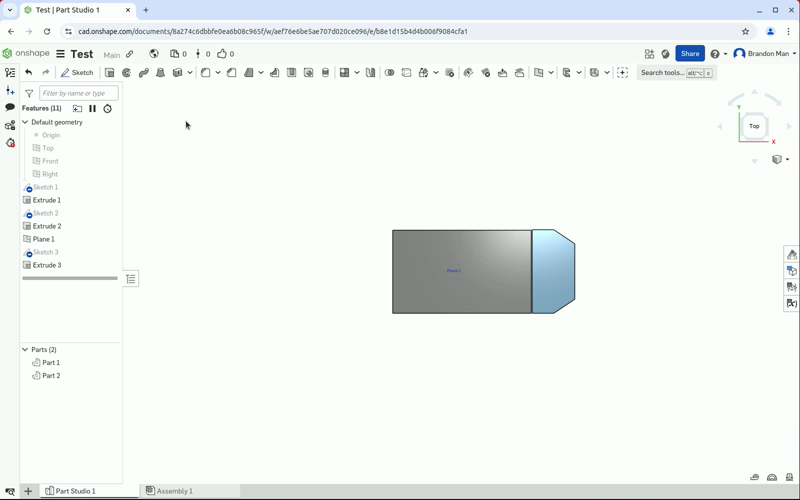
mouse_move(73, 189)
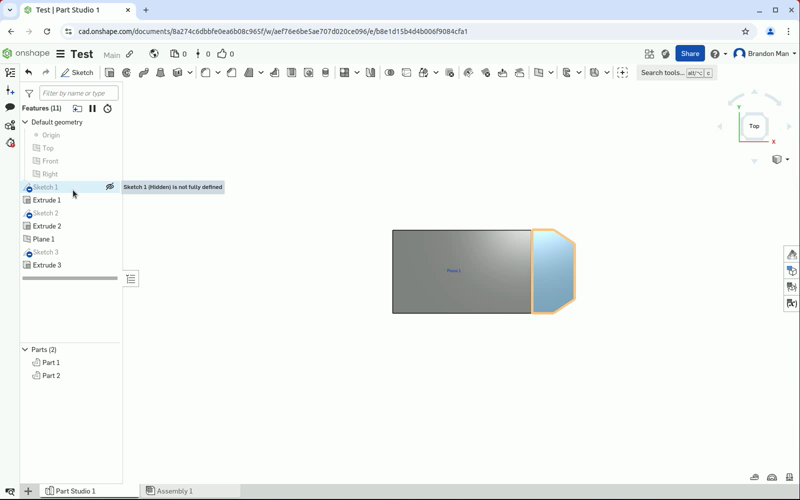
click(73, 189)
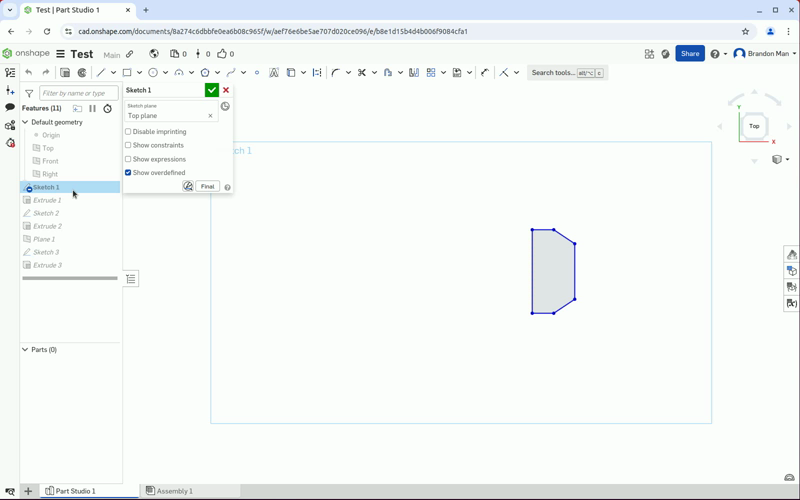
mouse_move(229, 92)
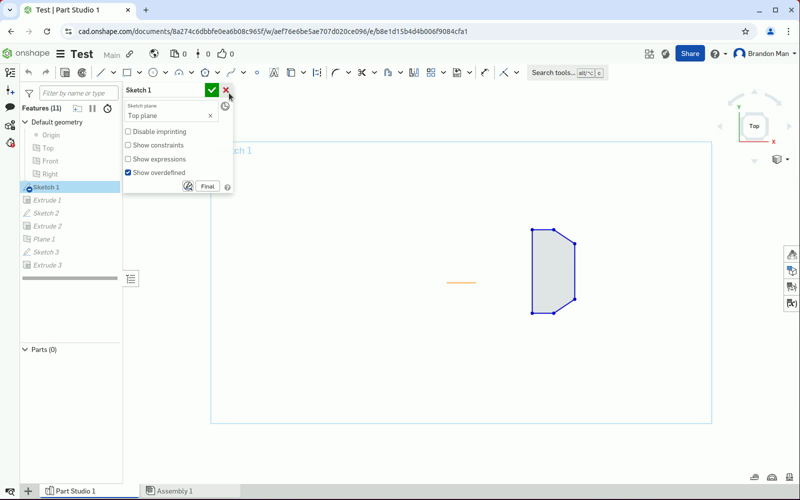
click(229, 92)
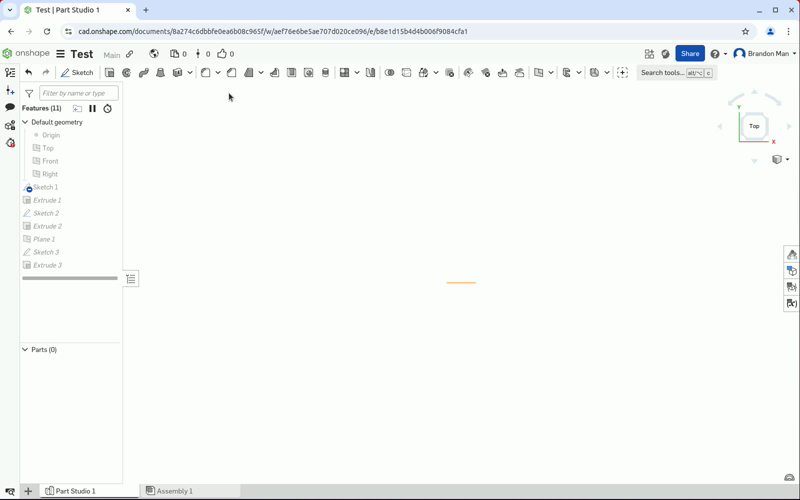
key(shift+s)
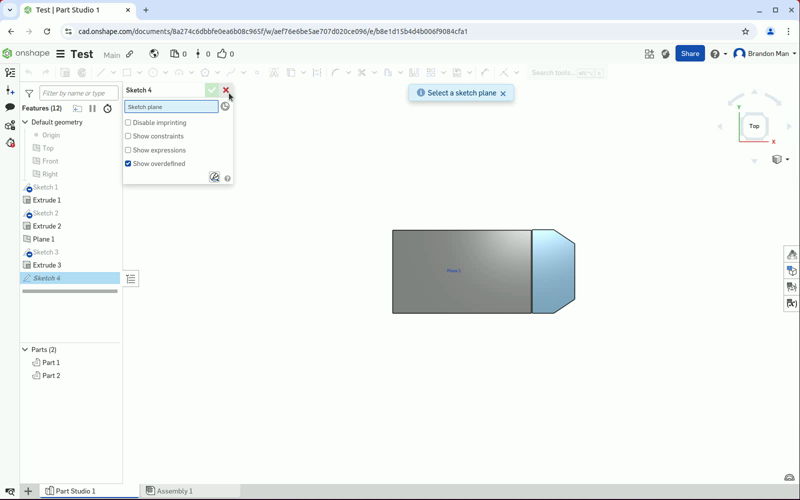
mouse_move(73, 241)
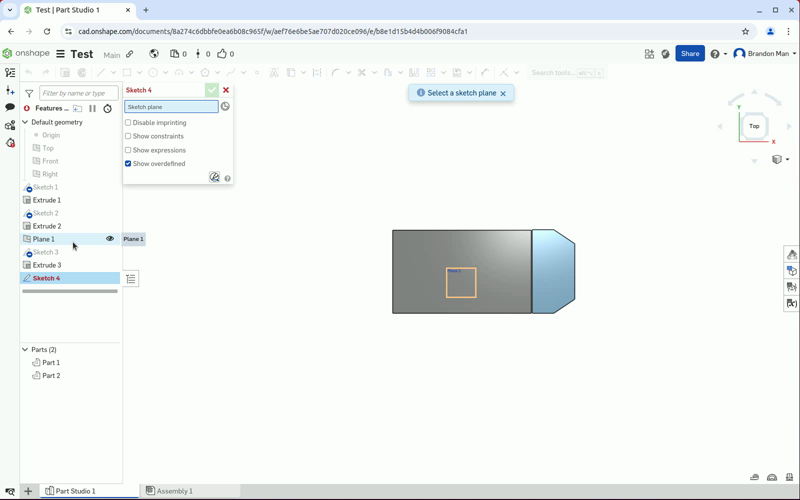
click(73, 241)
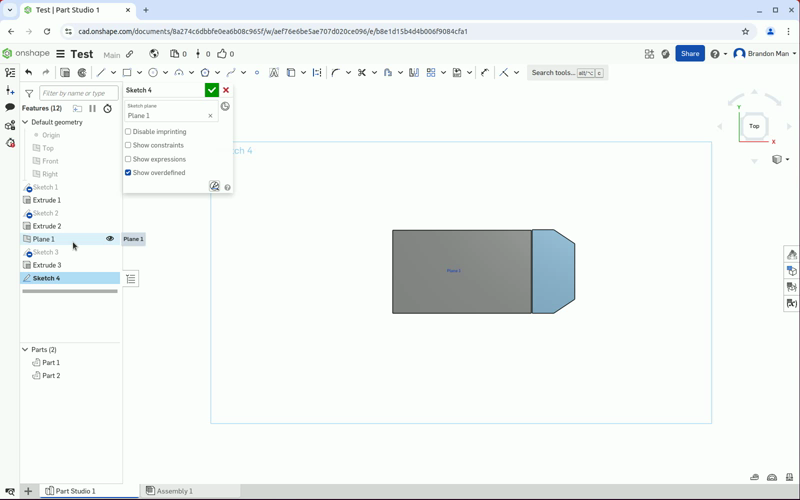
mouse_move(73, 352)
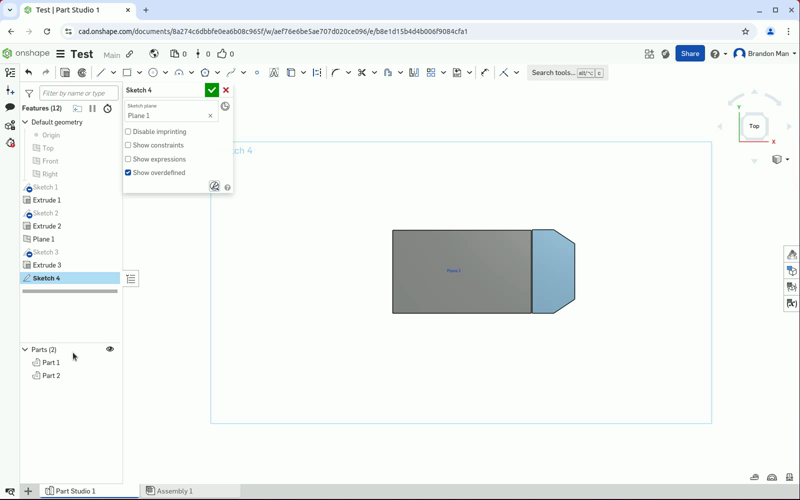
key(y)
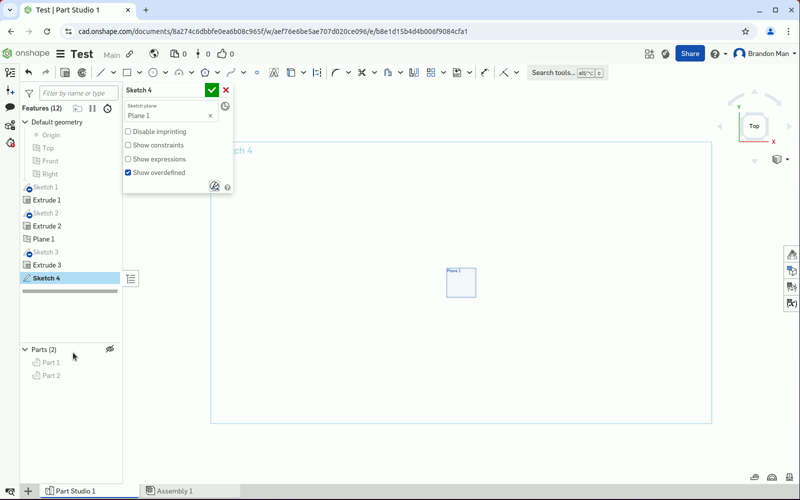
key(l)
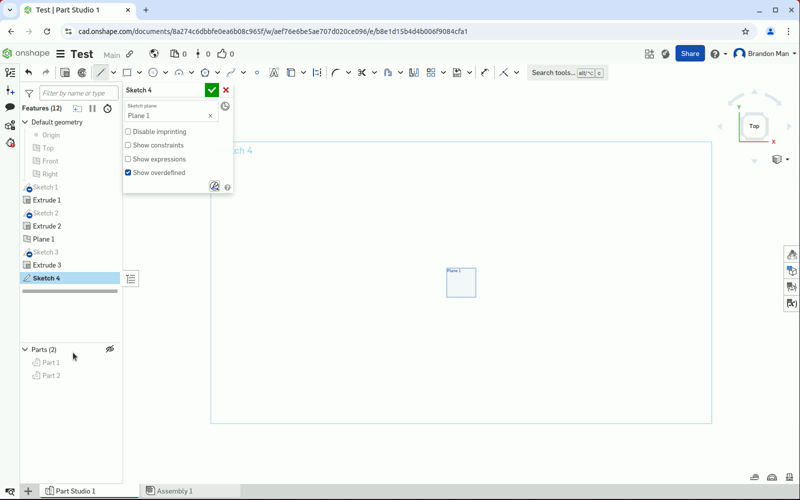
key_down(shift)
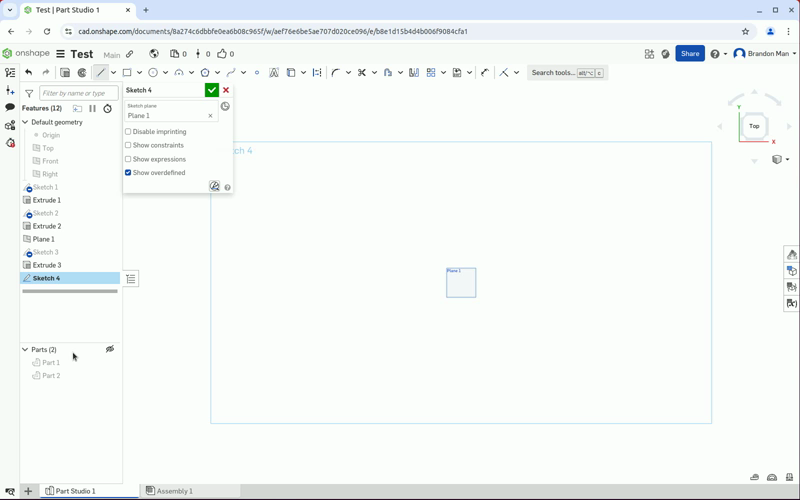
mouse_move(551, 299)
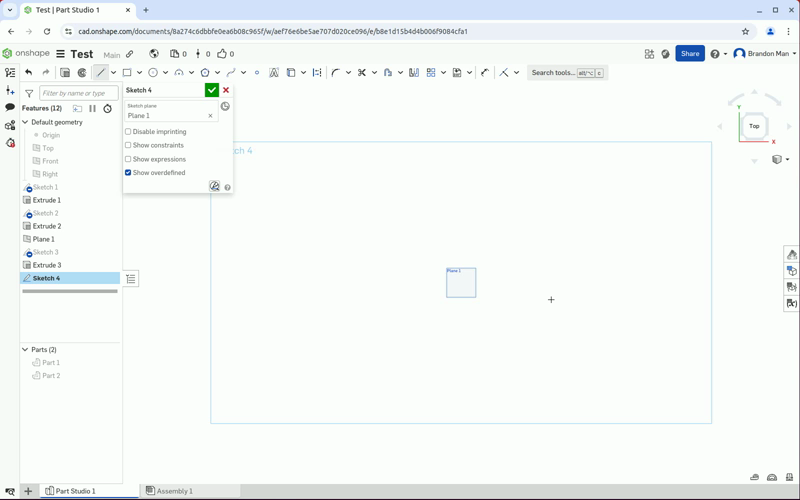
click(551, 299)
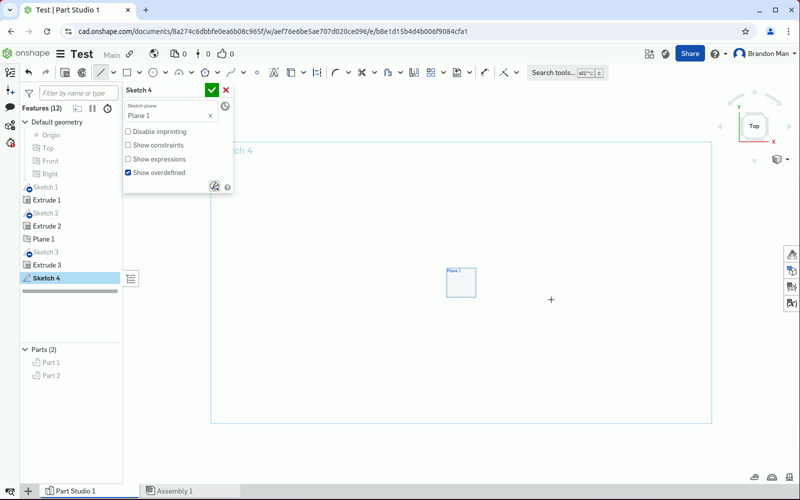
key_up(shift)
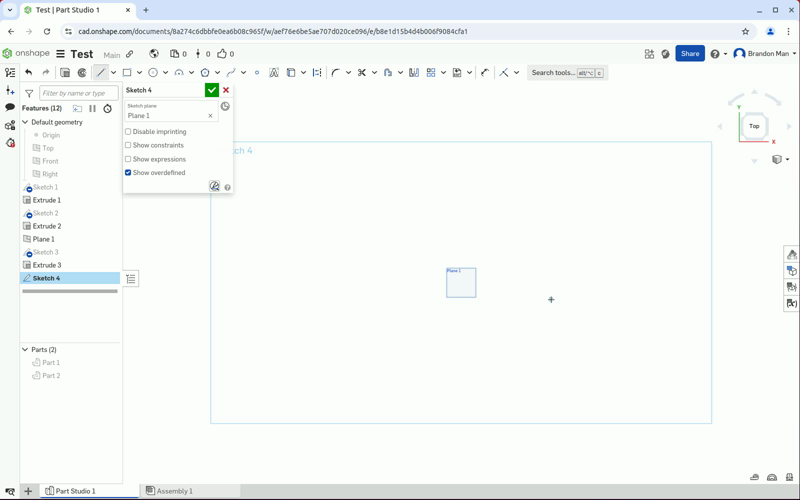
key_down(shift)
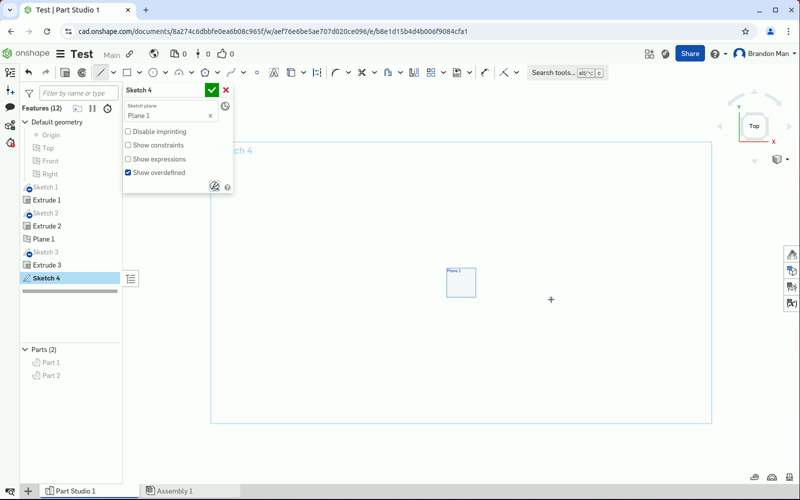
mouse_move(581, 299)
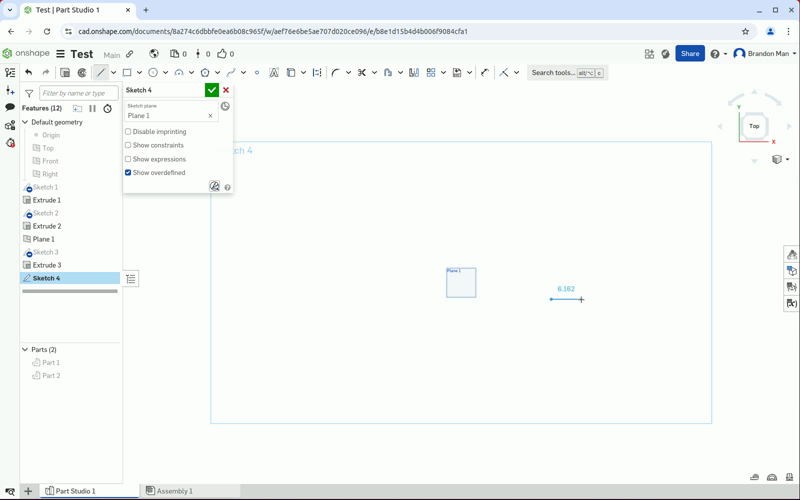
mouse_move(567, 299)
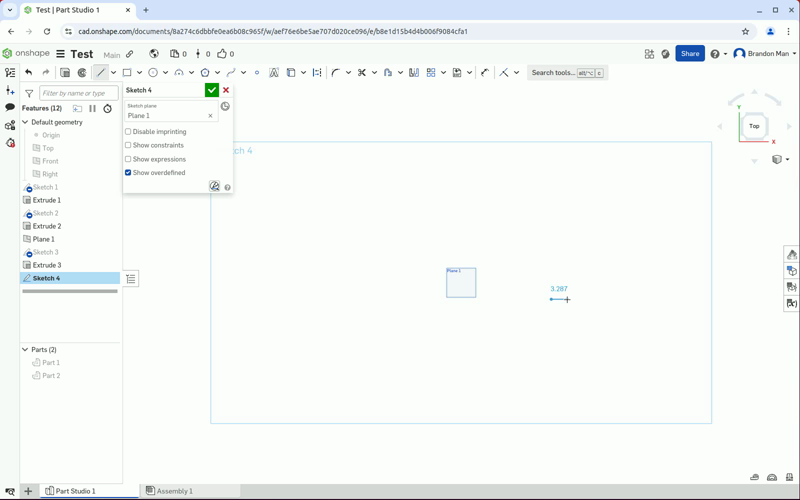
click(567, 299)
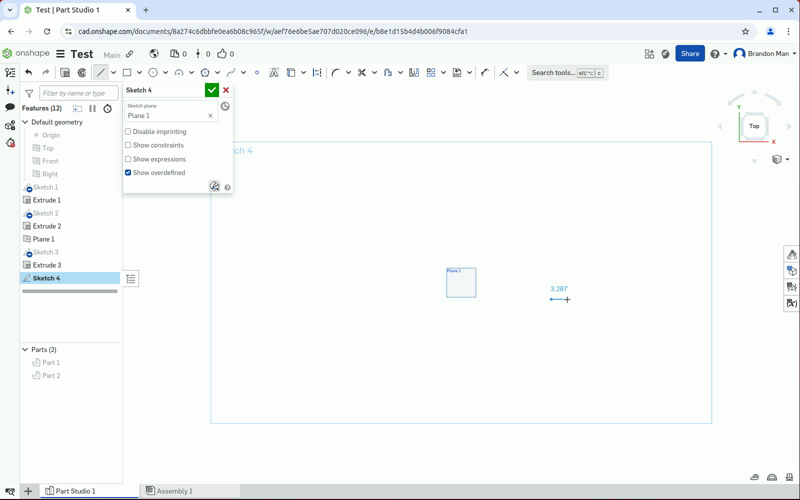
key_up(shift)
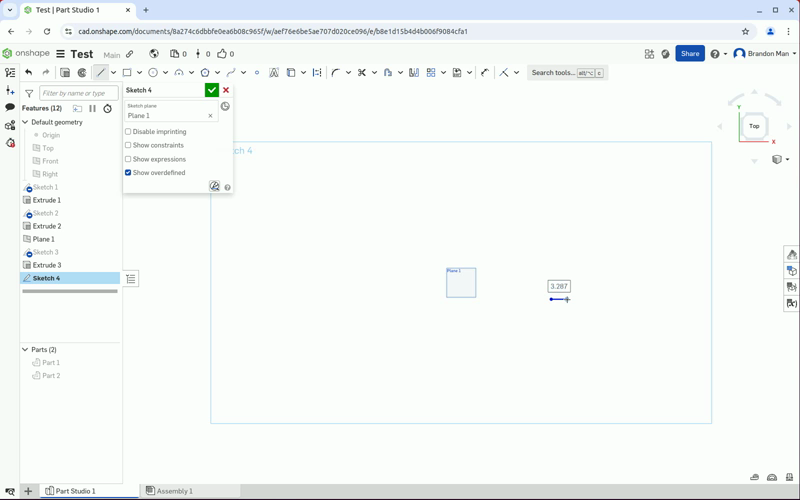
key_down(shift)
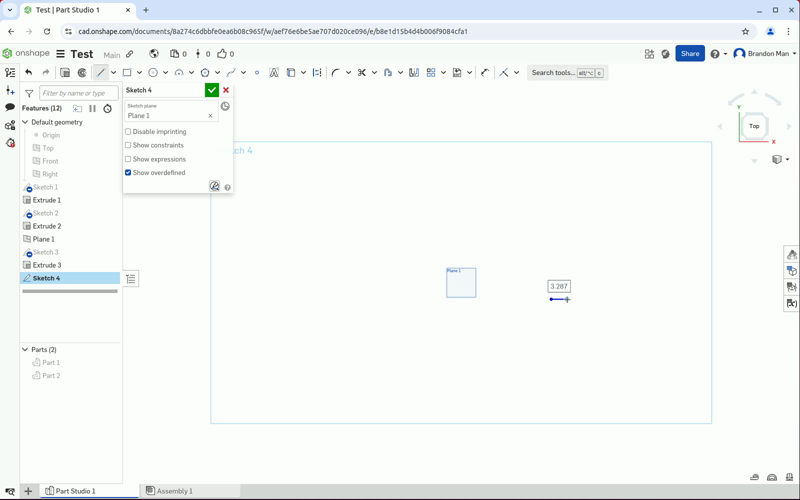
mouse_move(589, 299)
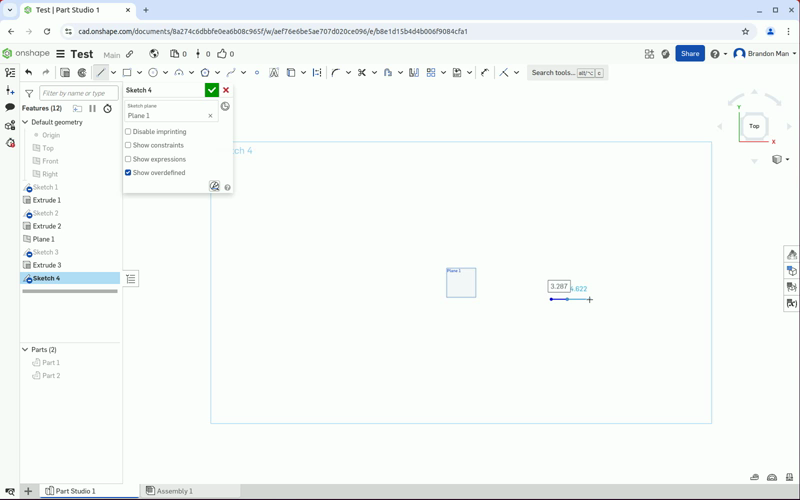
mouse_move(567, 295)
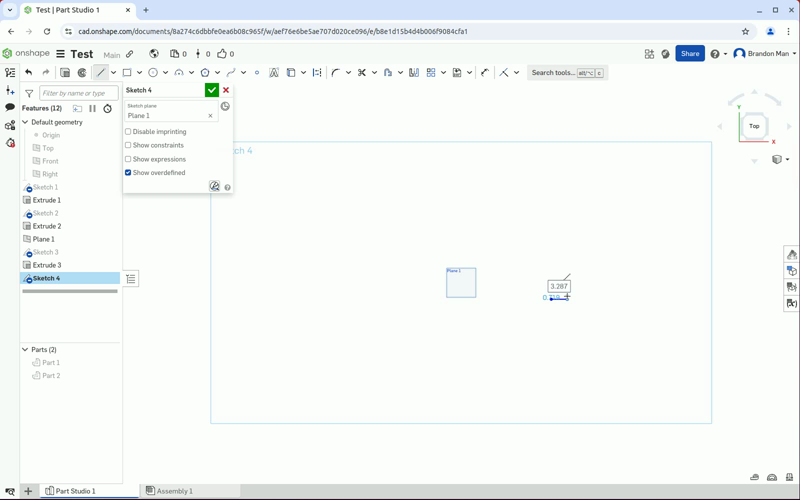
scroll(6)
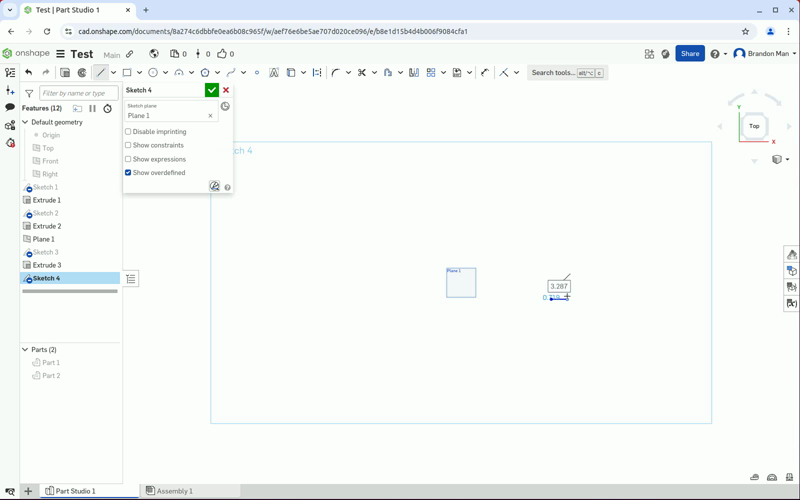
scroll(6)
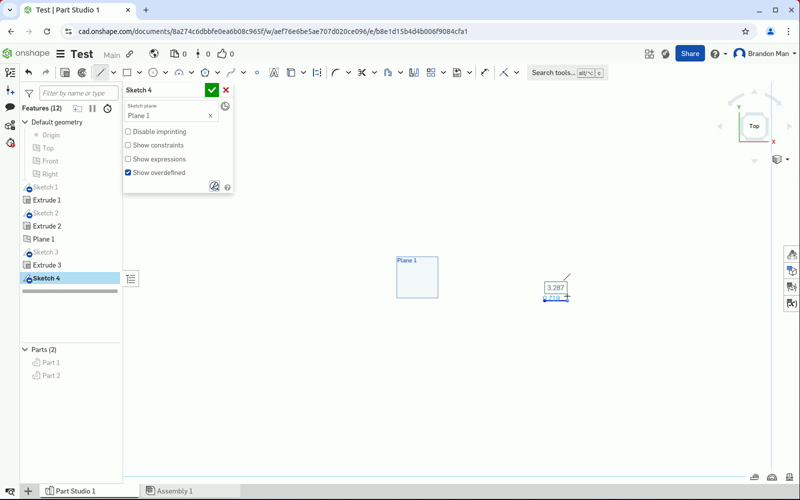
scroll(6)
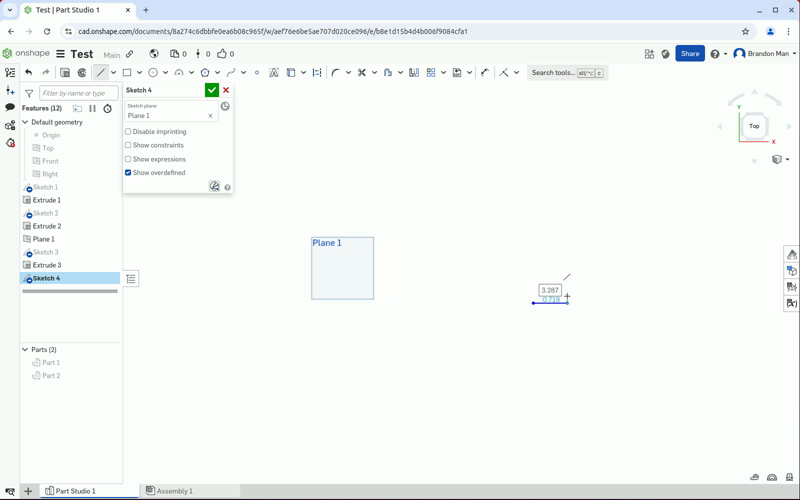
scroll(6)
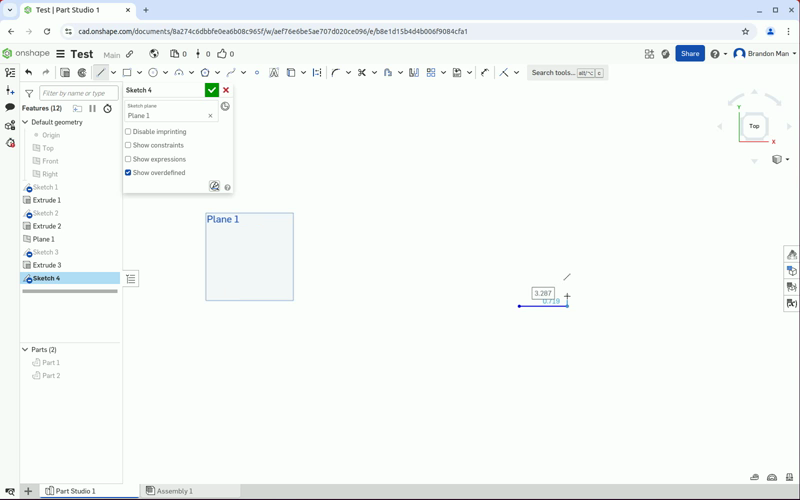
scroll(6)
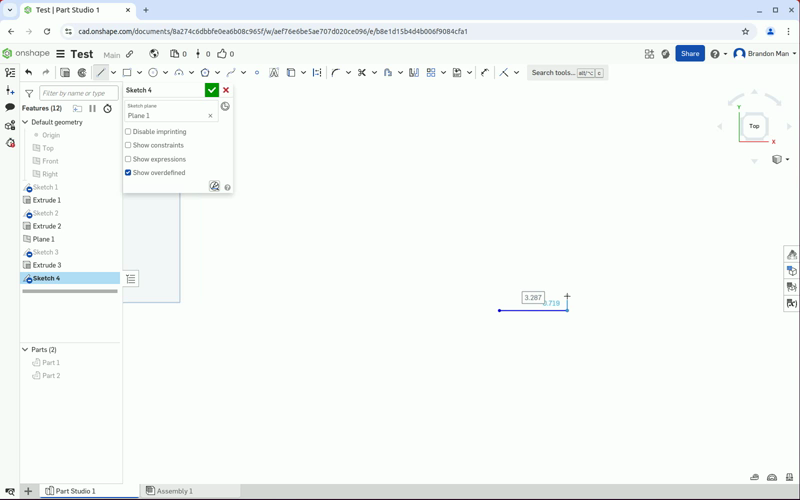
scroll(6)
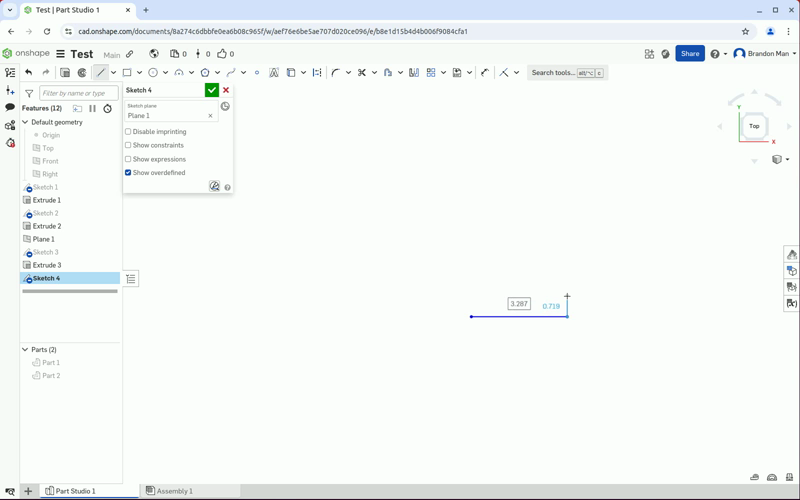
scroll(6)
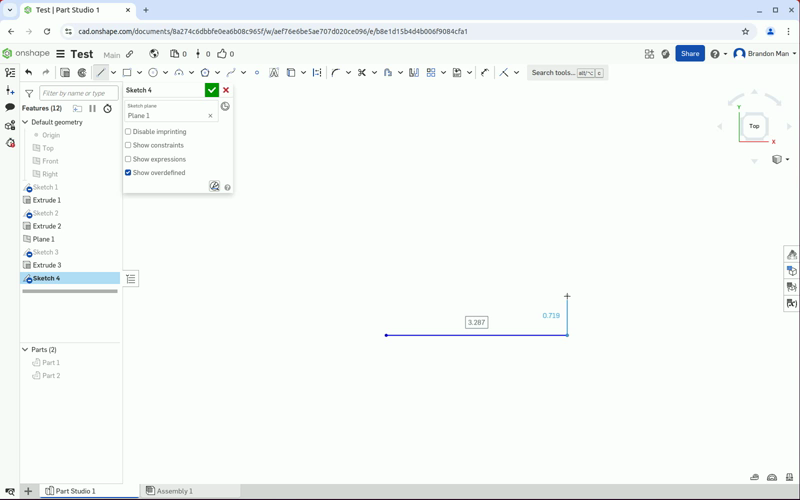
click(567, 295)
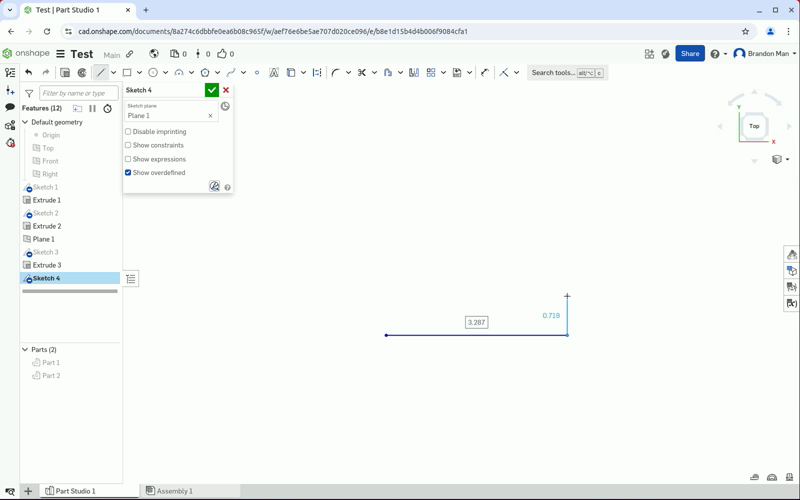
scroll(-6)
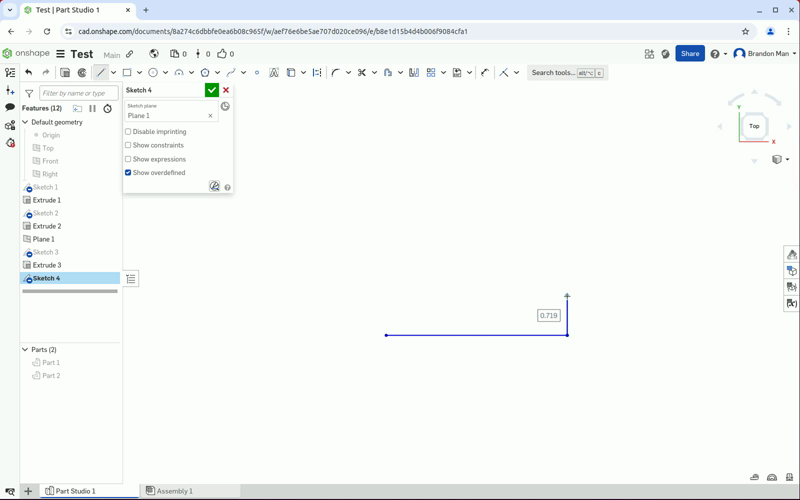
scroll(-6)
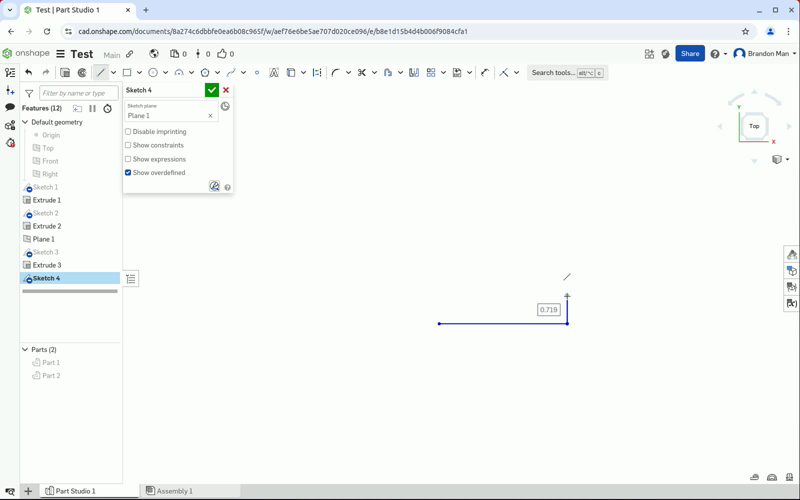
scroll(-6)
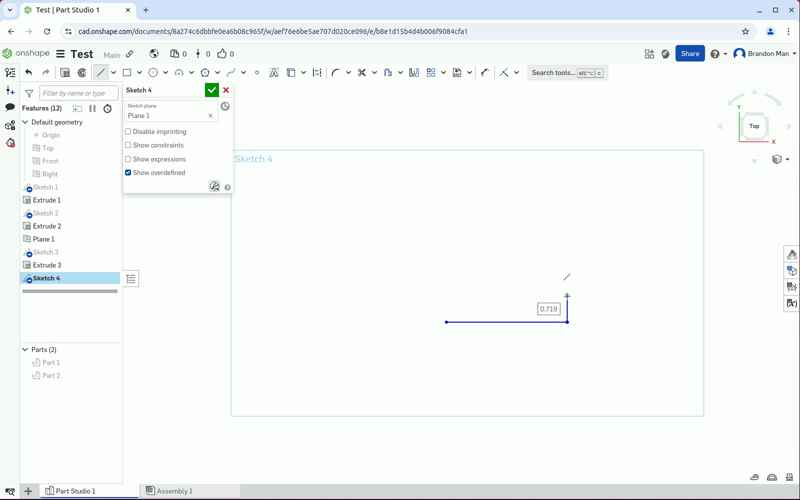
scroll(-6)
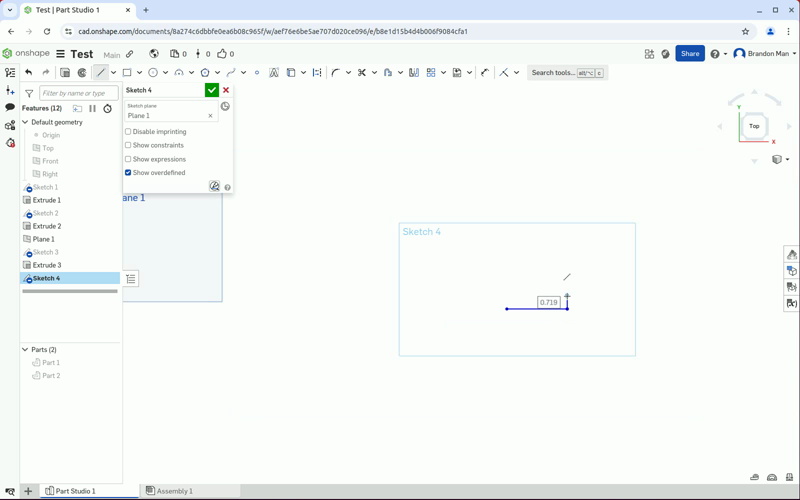
scroll(-6)
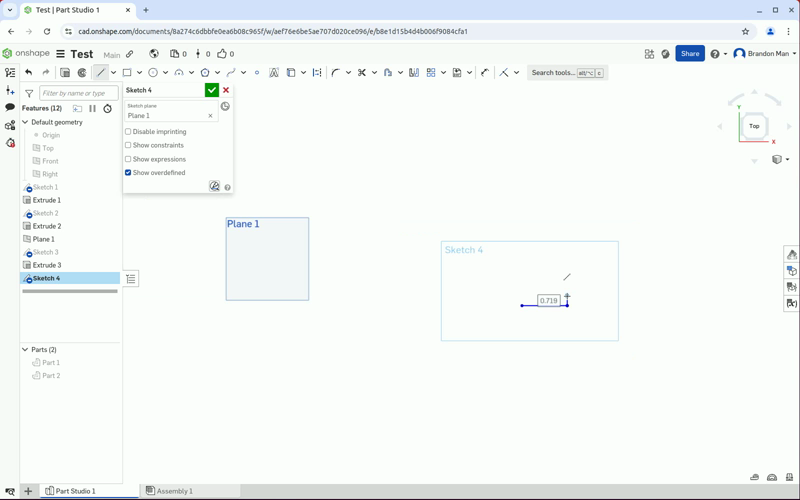
scroll(-6)
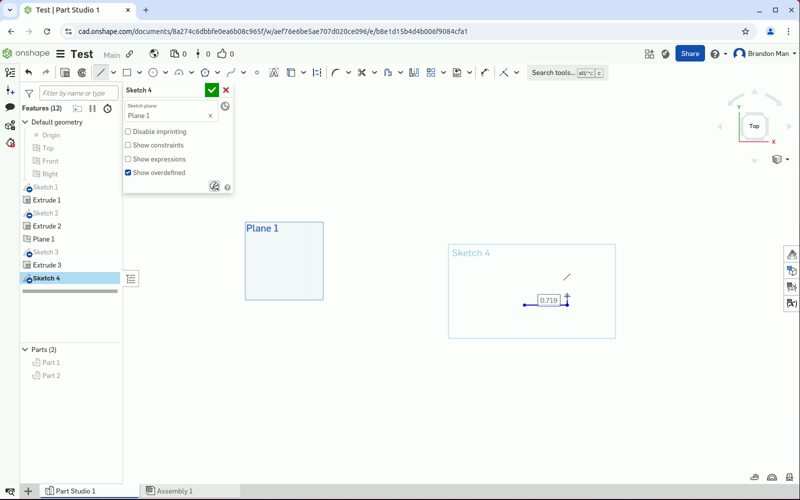
scroll(-6)
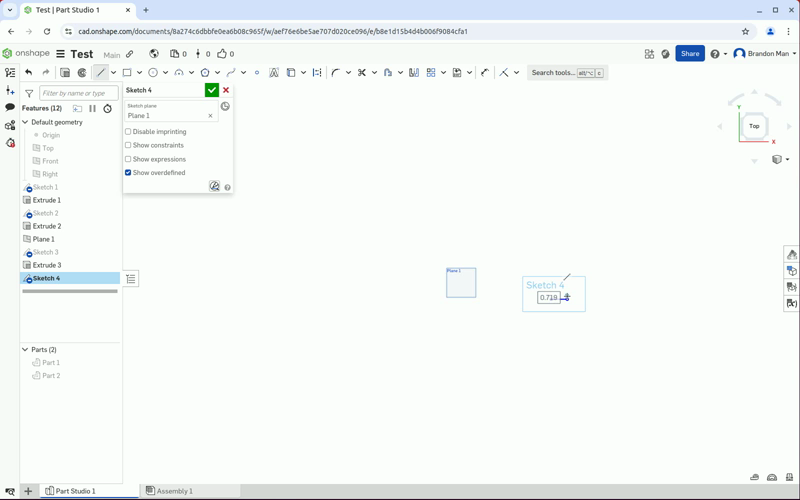
key_up(shift)
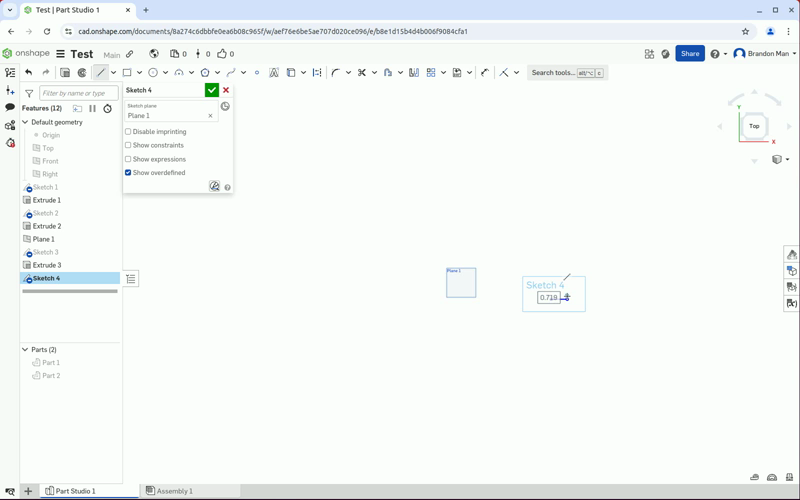
key_down(shift)
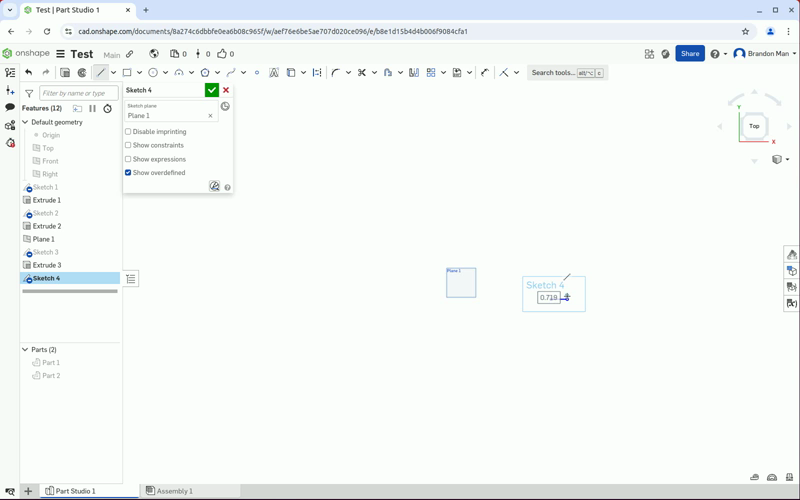
mouse_move(589, 295)
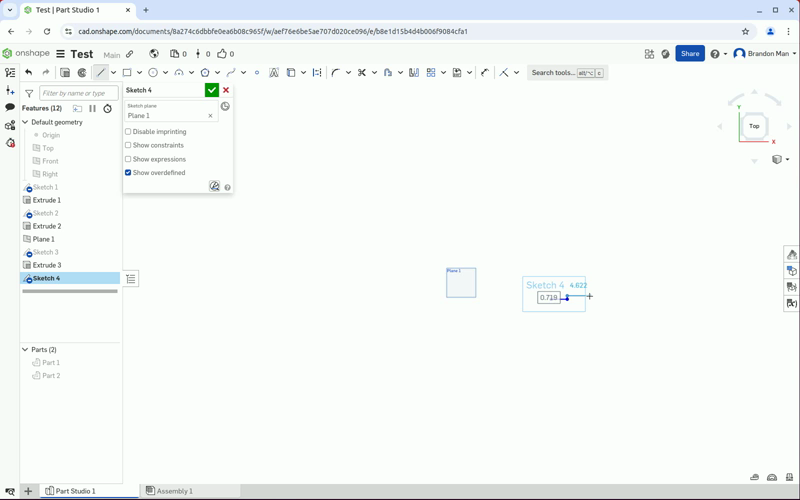
mouse_move(551, 295)
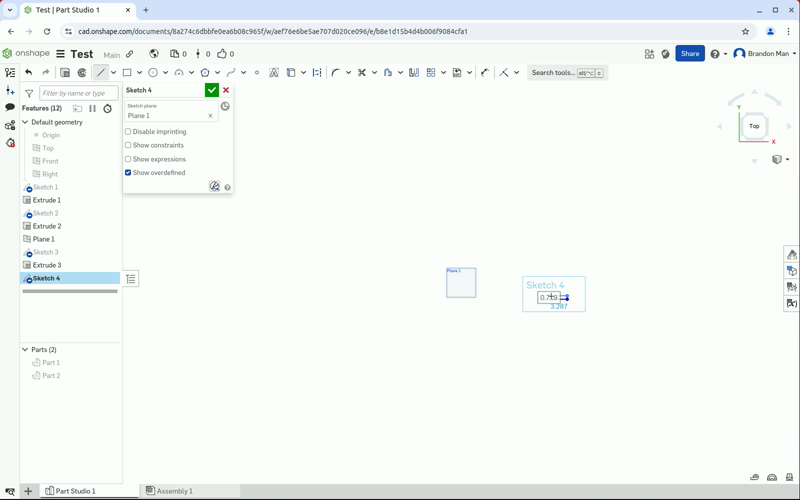
scroll(6)
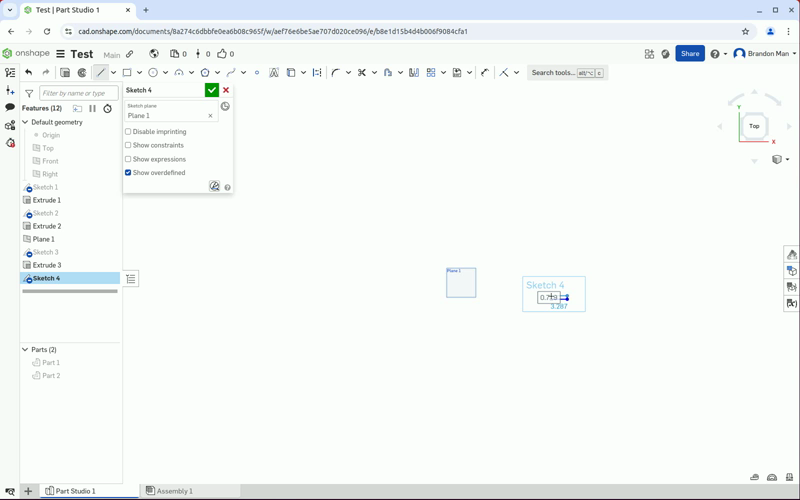
scroll(6)
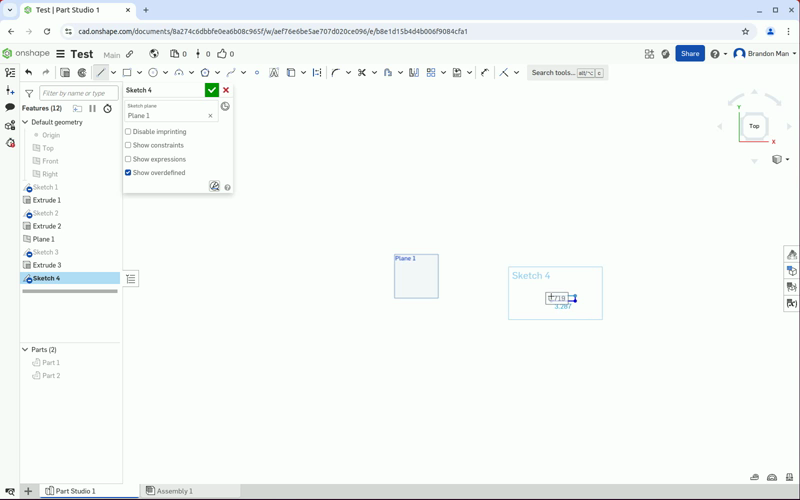
scroll(6)
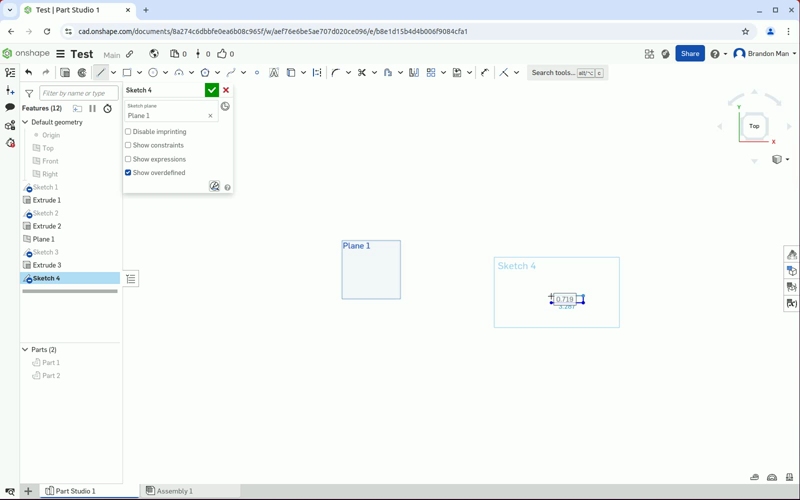
scroll(6)
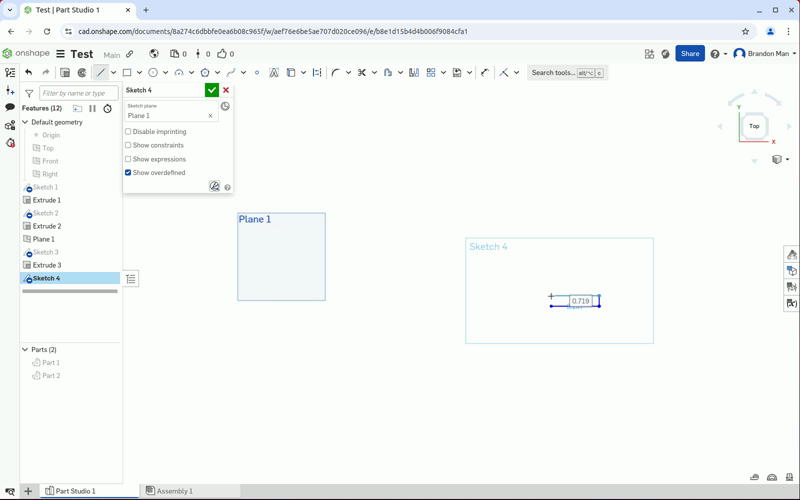
scroll(6)
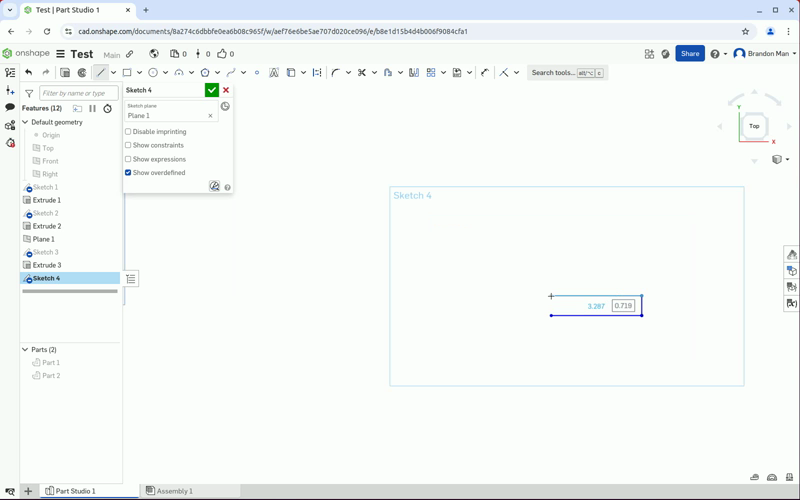
scroll(6)
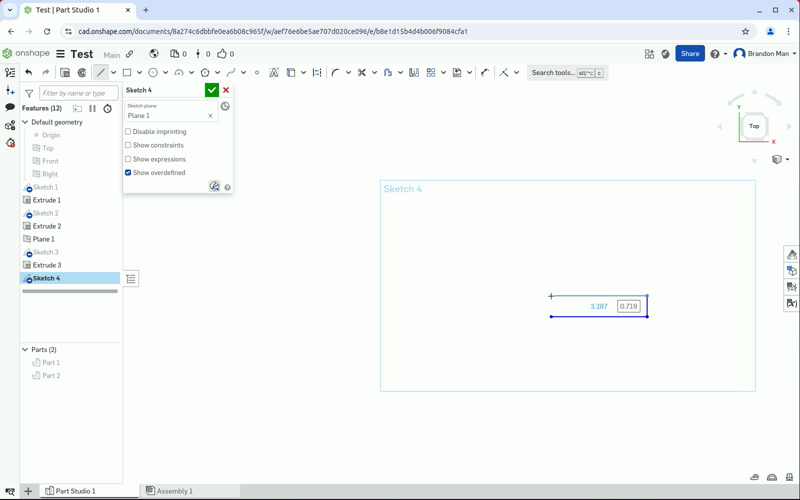
scroll(6)
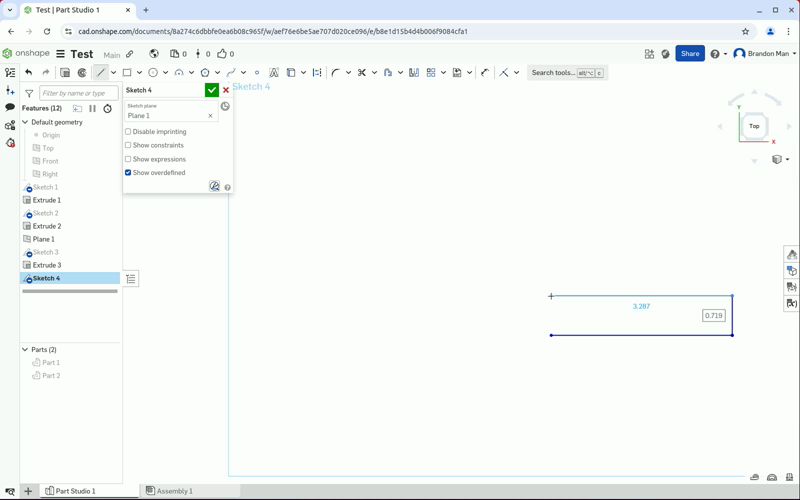
click(551, 295)
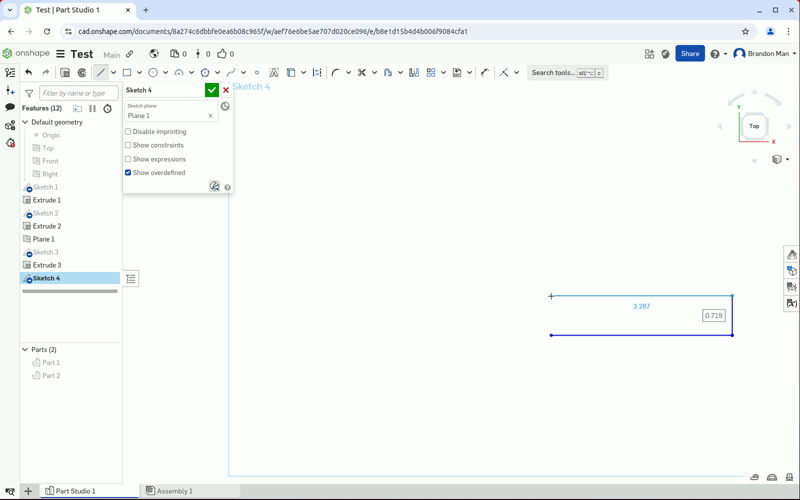
scroll(-6)
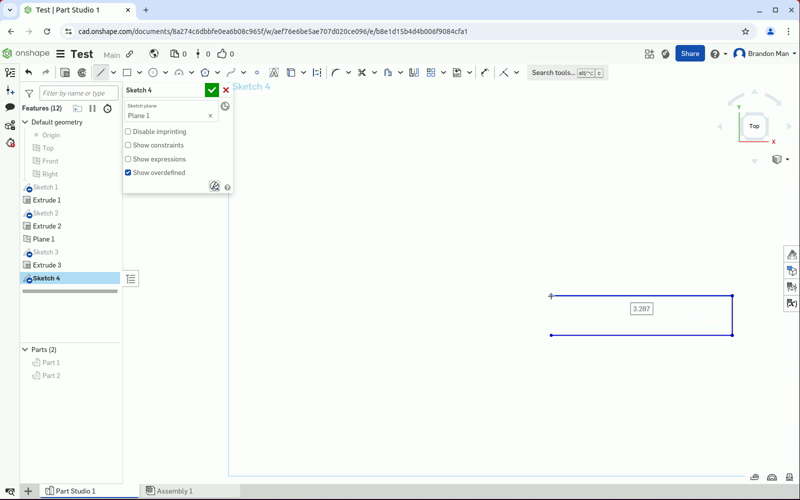
scroll(-6)
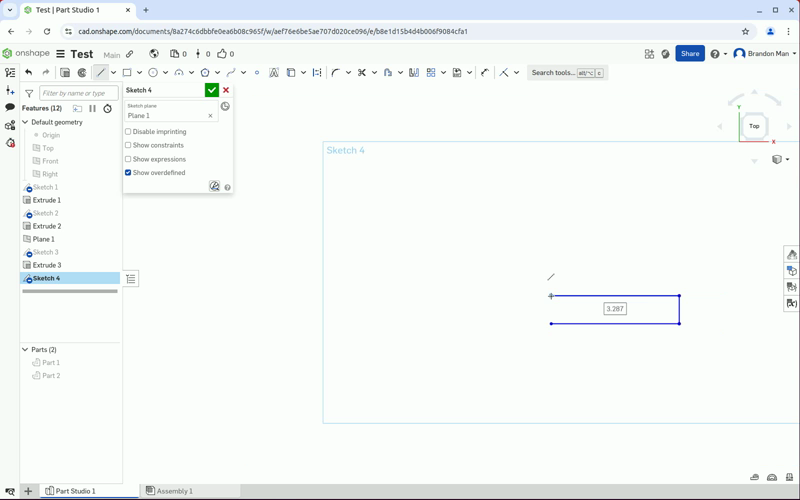
scroll(-6)
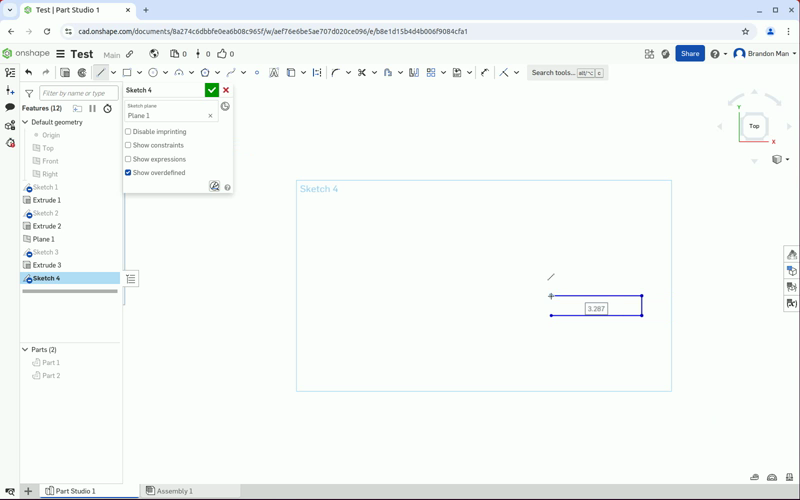
scroll(-6)
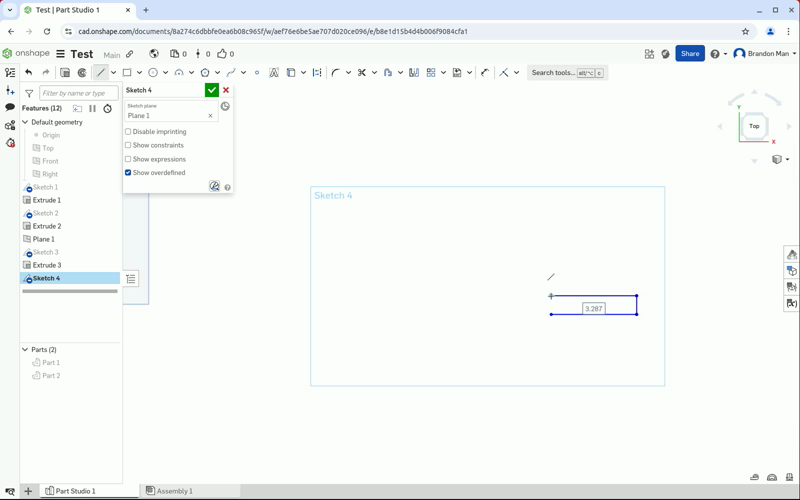
scroll(-6)
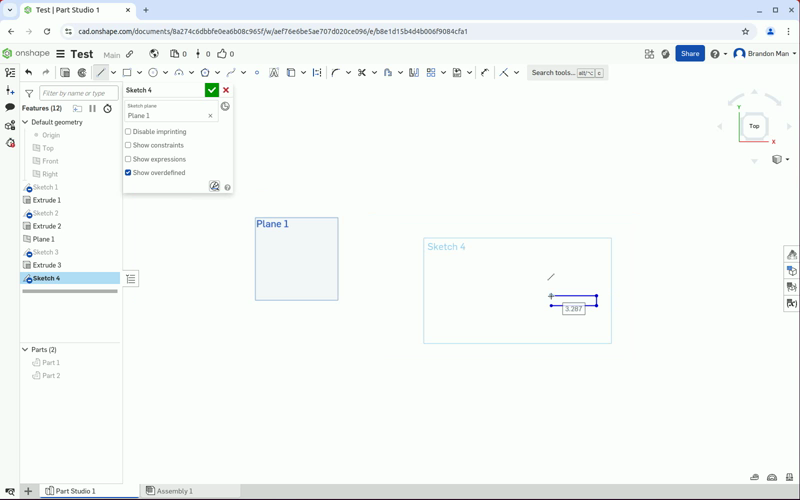
scroll(-6)
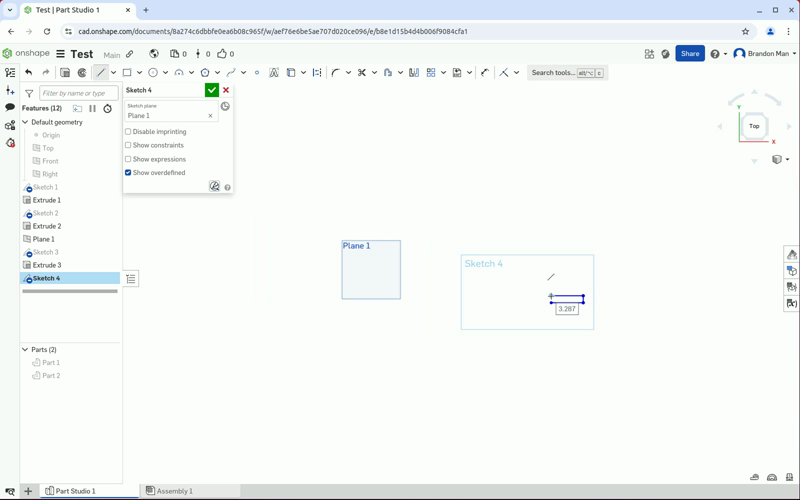
scroll(-6)
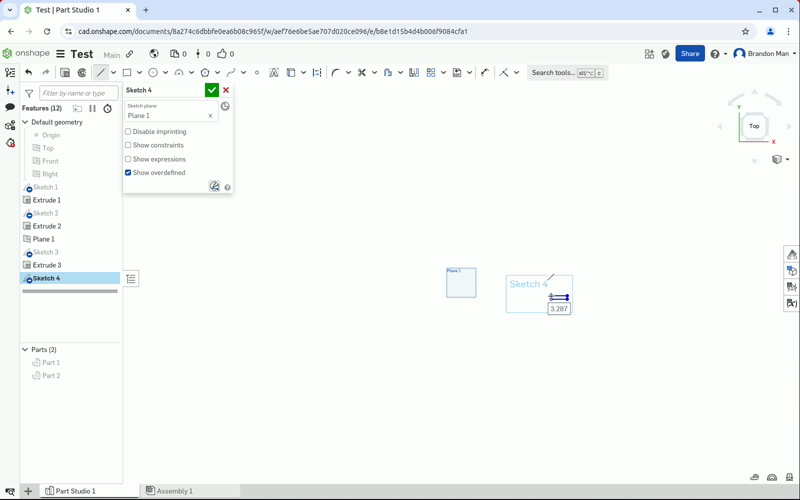
key_up(shift)
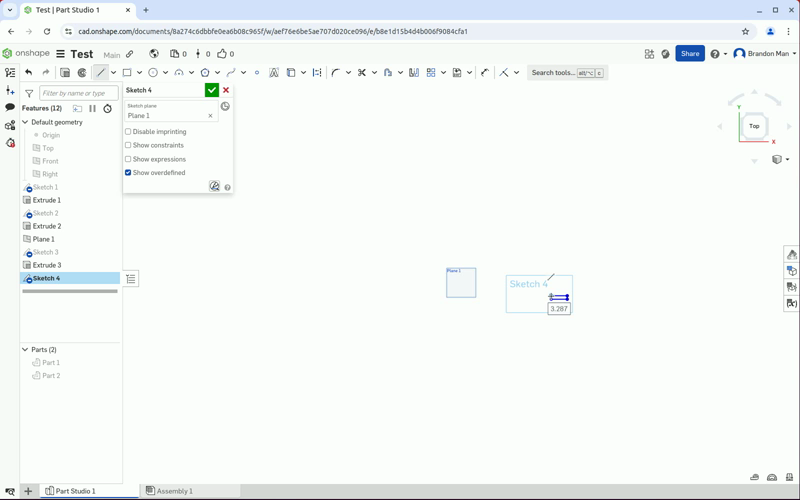
mouse_move(581, 295)
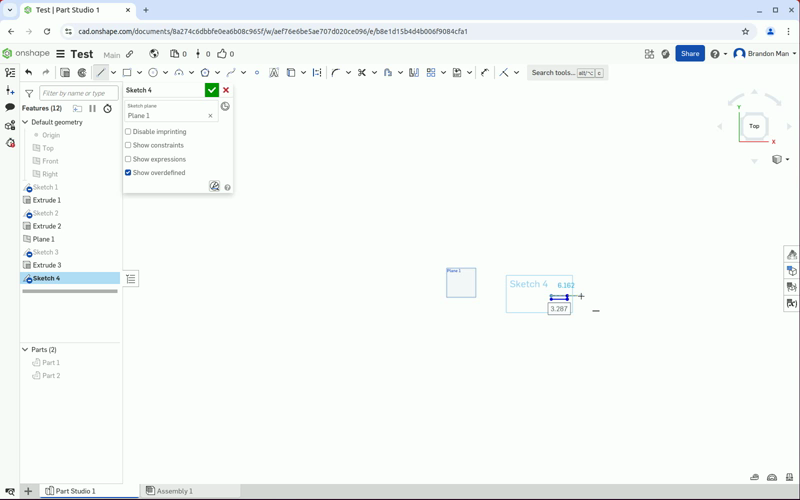
key_down(shift)
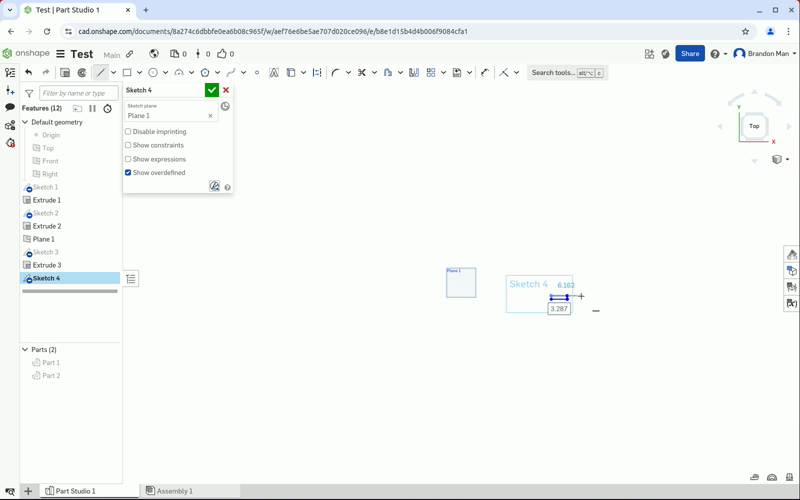
mouse_move(551, 299)
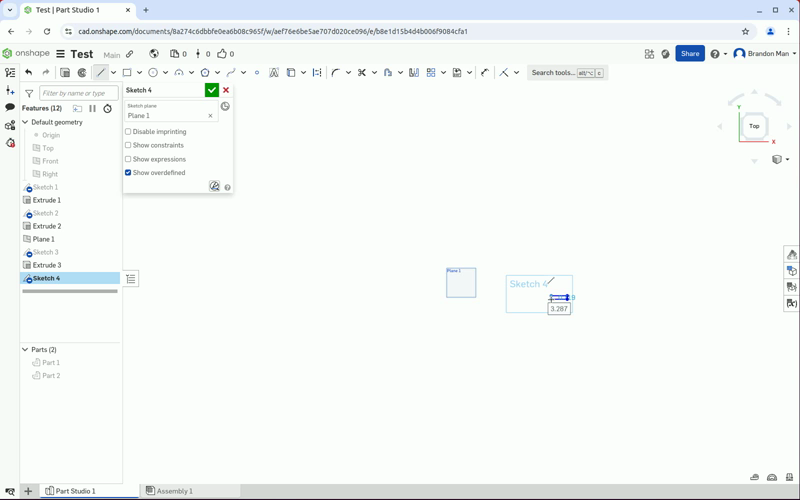
scroll(6)
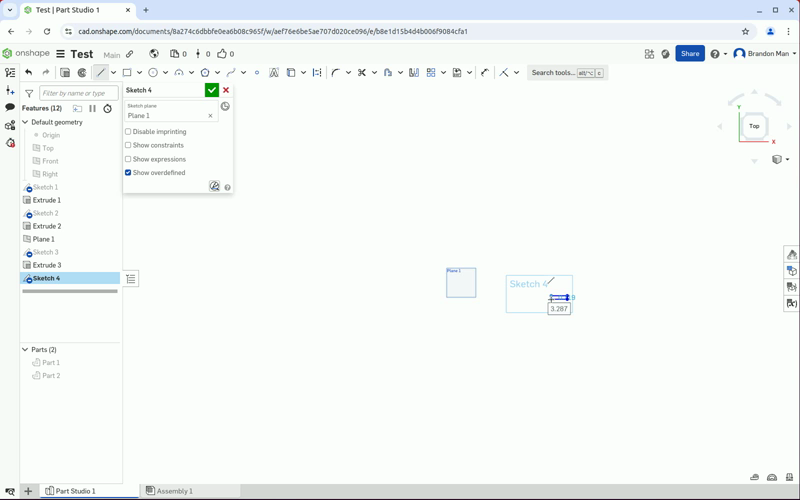
scroll(6)
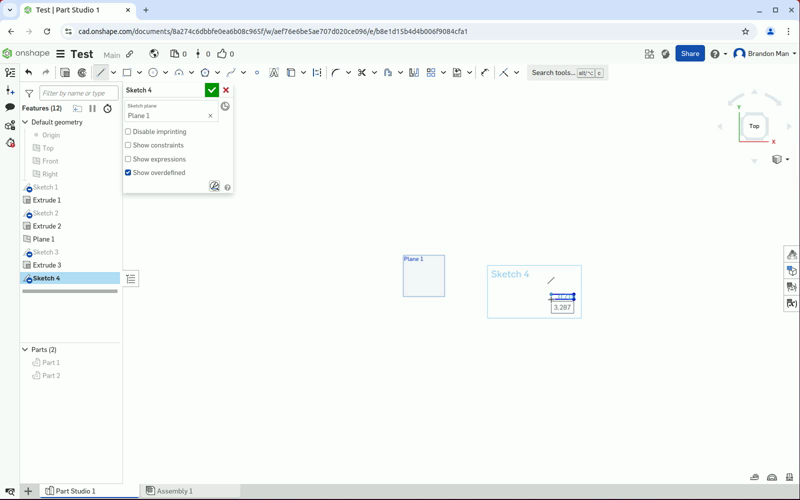
scroll(6)
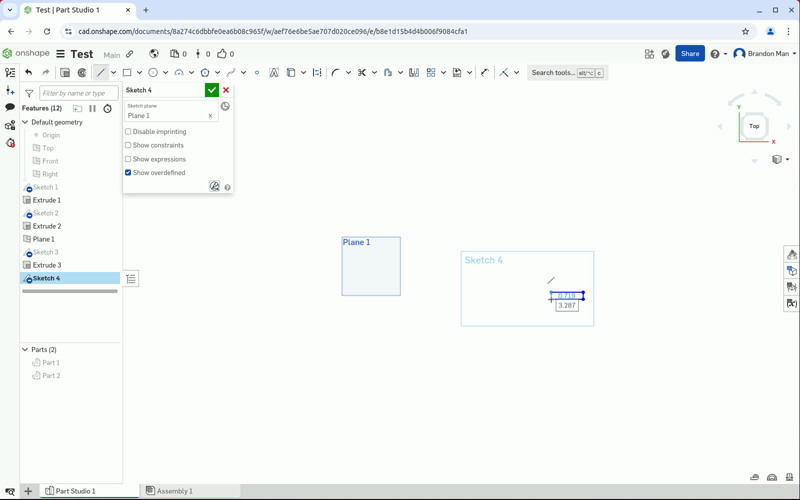
scroll(6)
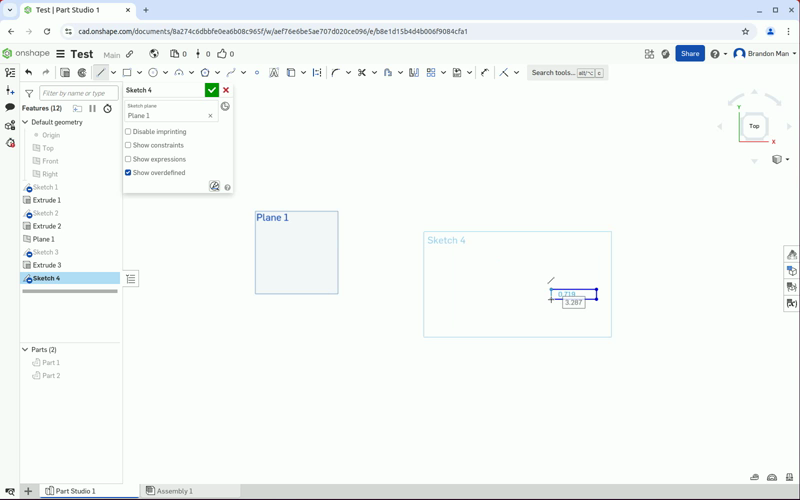
scroll(6)
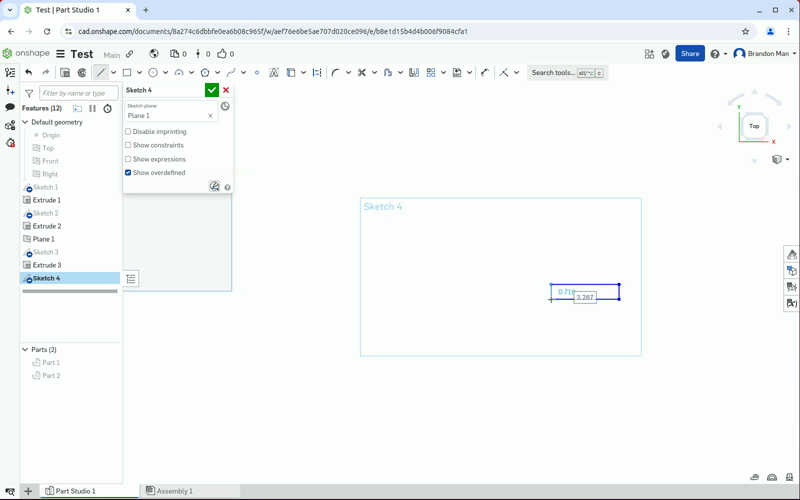
scroll(6)
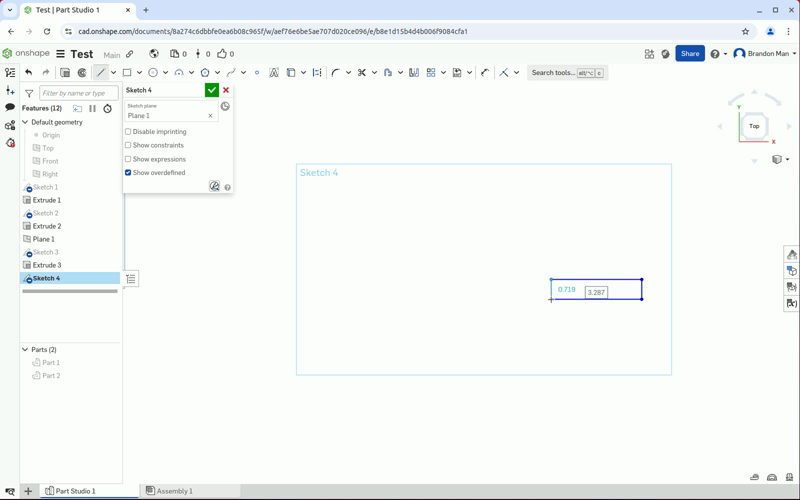
scroll(6)
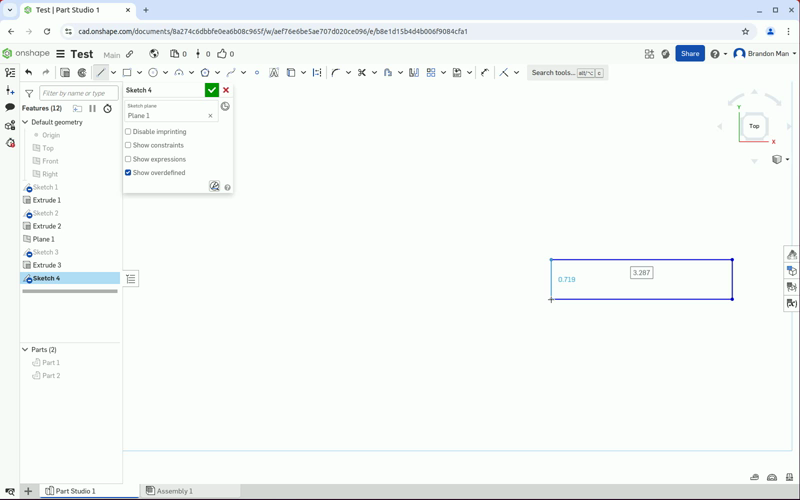
key_up(shift)
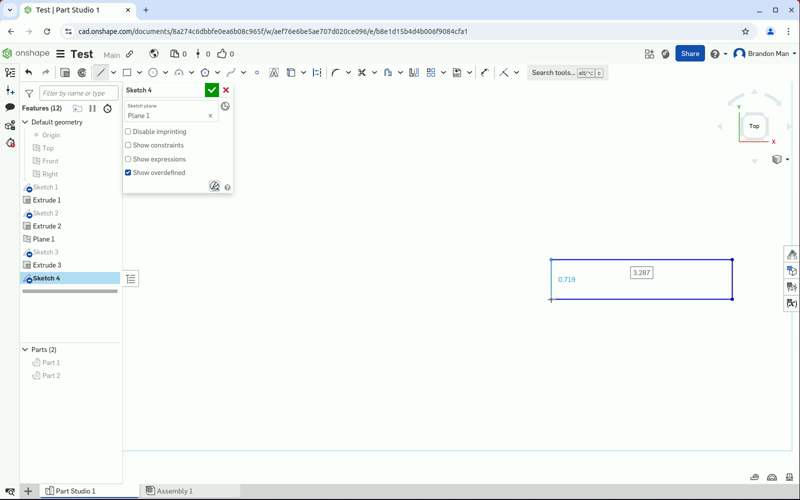
click(551, 299)
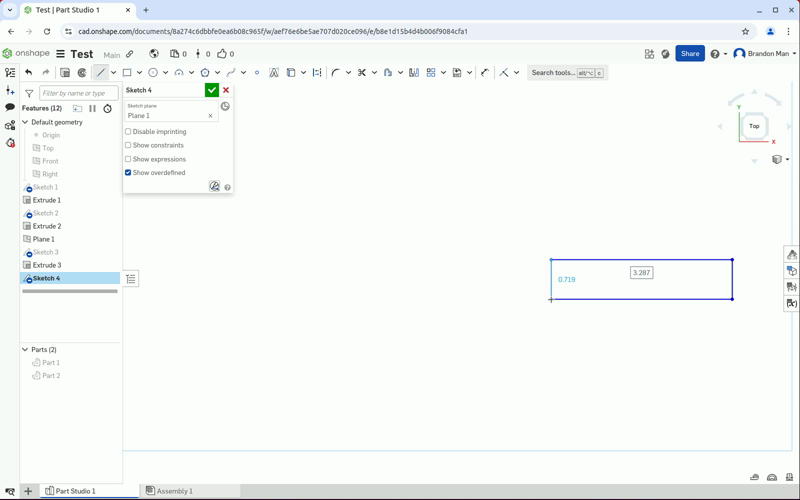
scroll(-6)
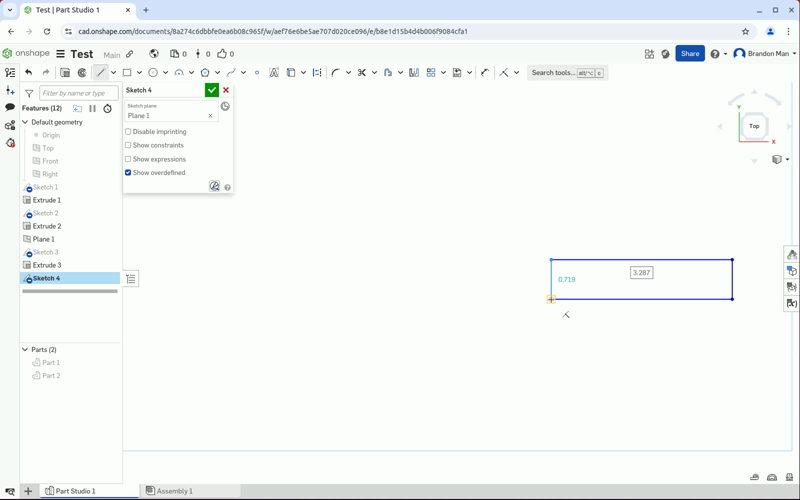
scroll(-6)
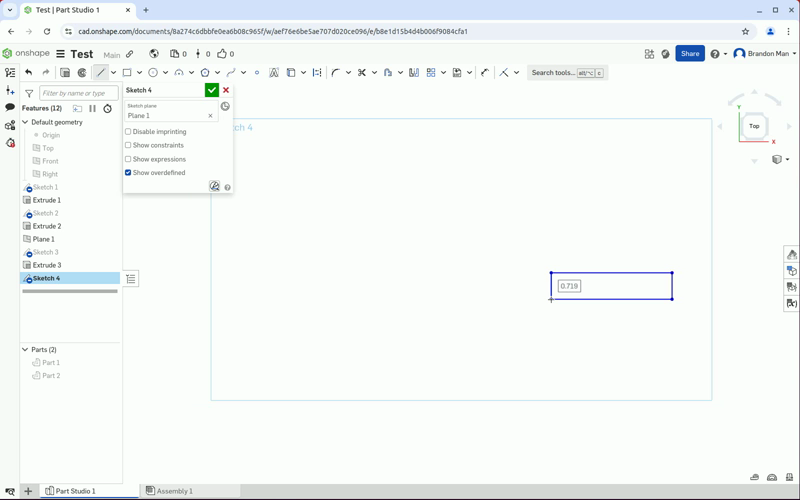
scroll(-6)
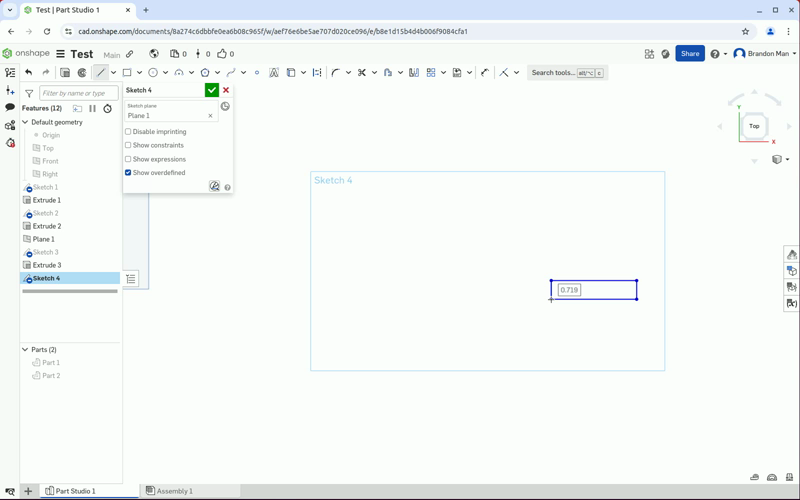
scroll(-6)
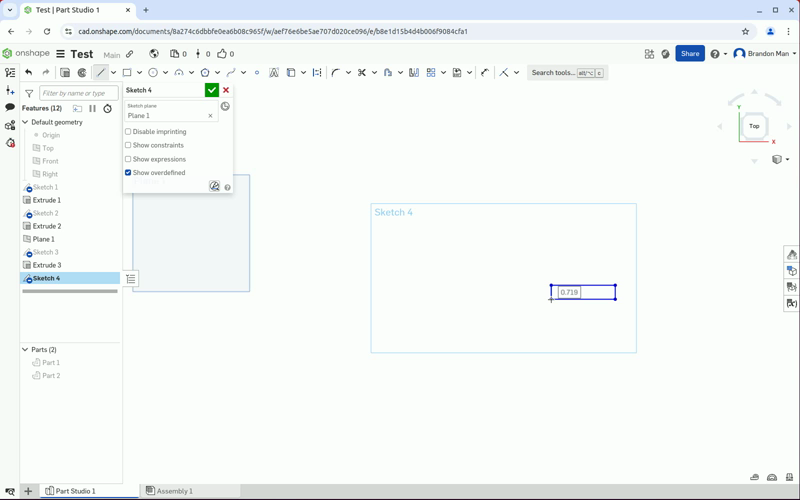
scroll(-6)
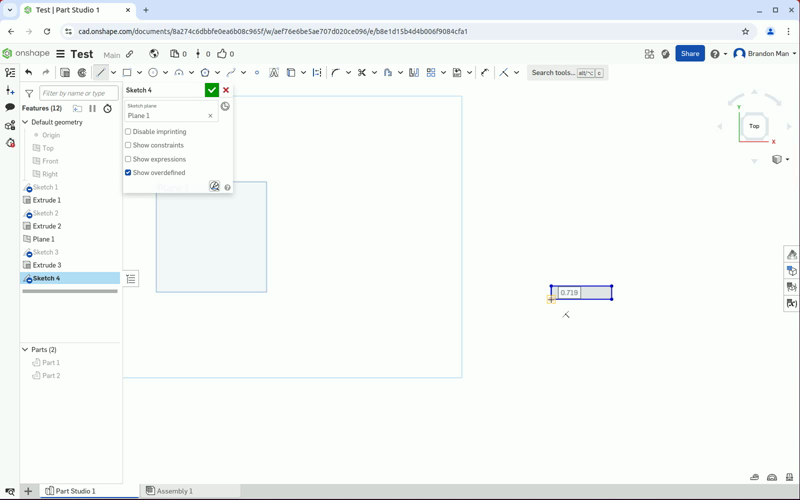
scroll(-6)
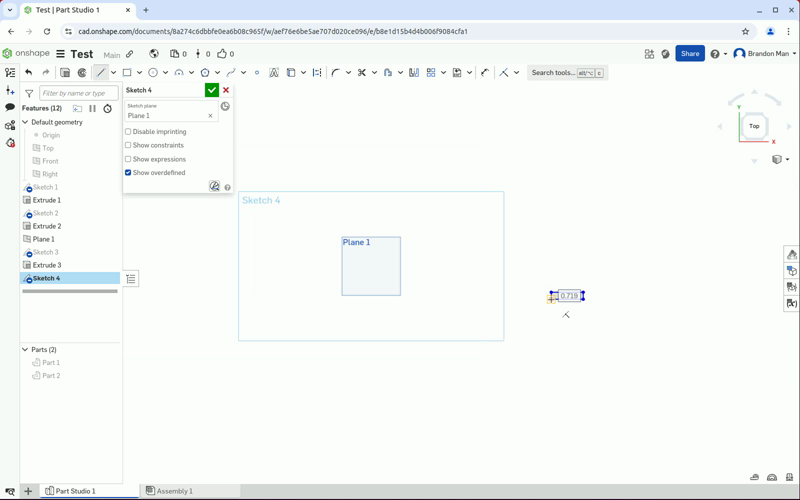
scroll(-6)
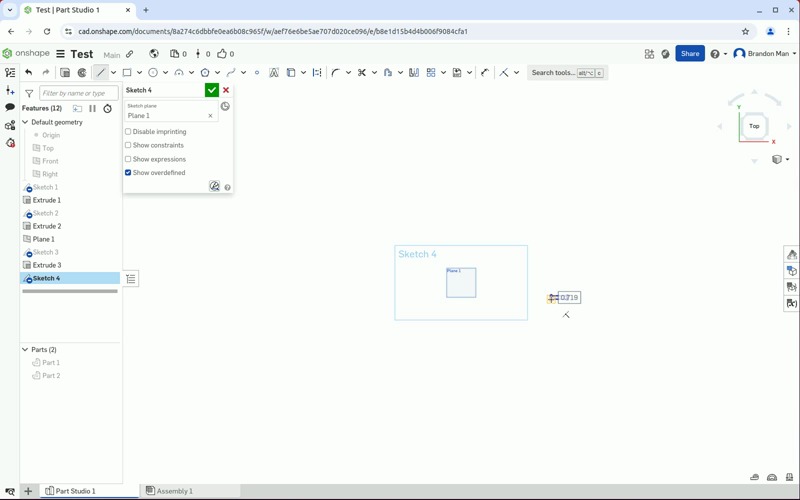
key(esc)
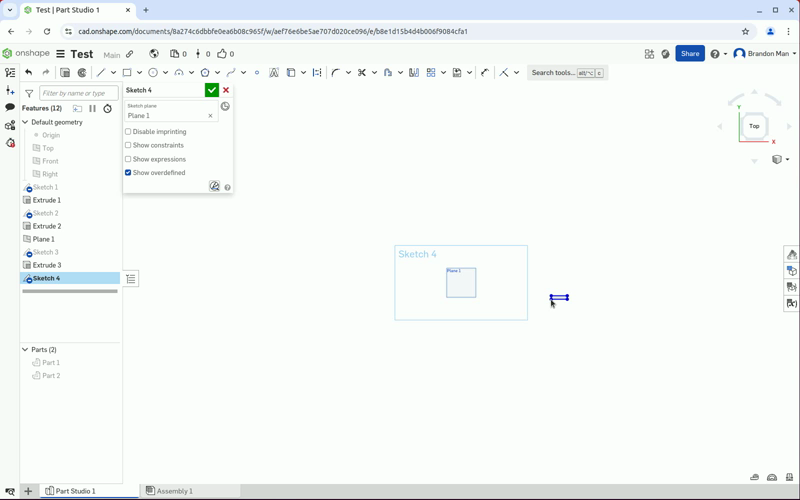
mouse_move(564, 297)
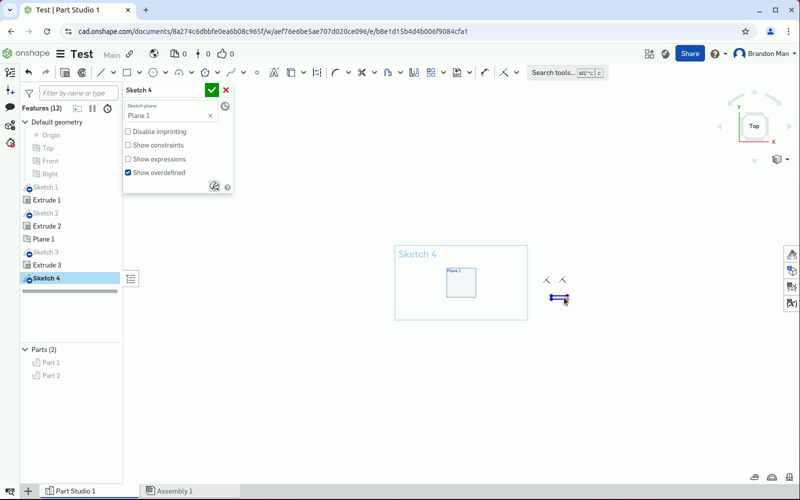
scroll(6)
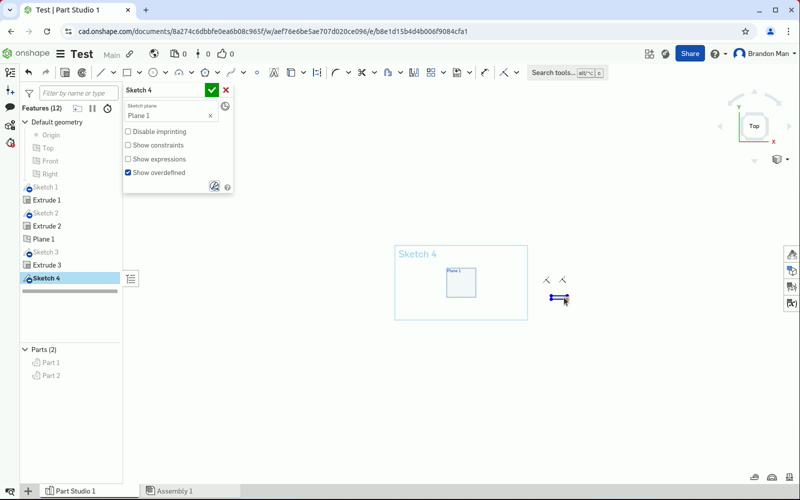
scroll(6)
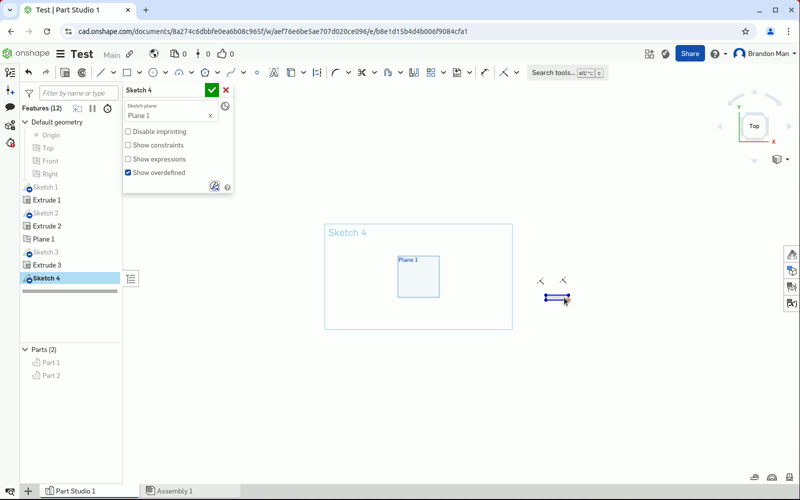
scroll(6)
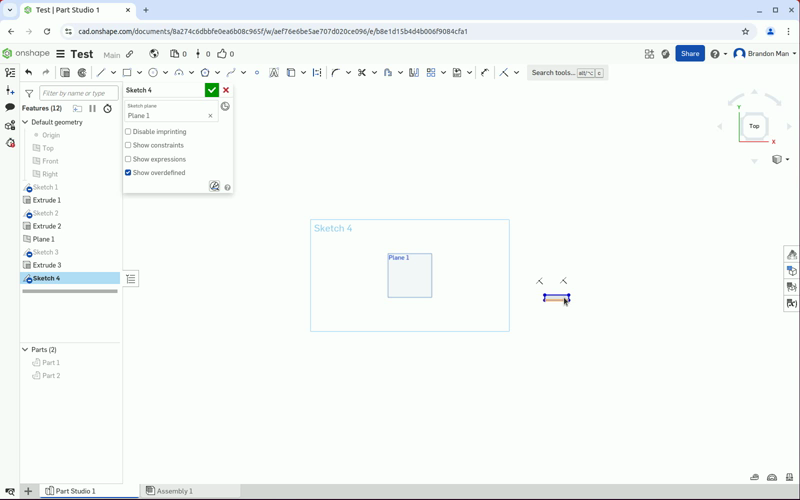
scroll(6)
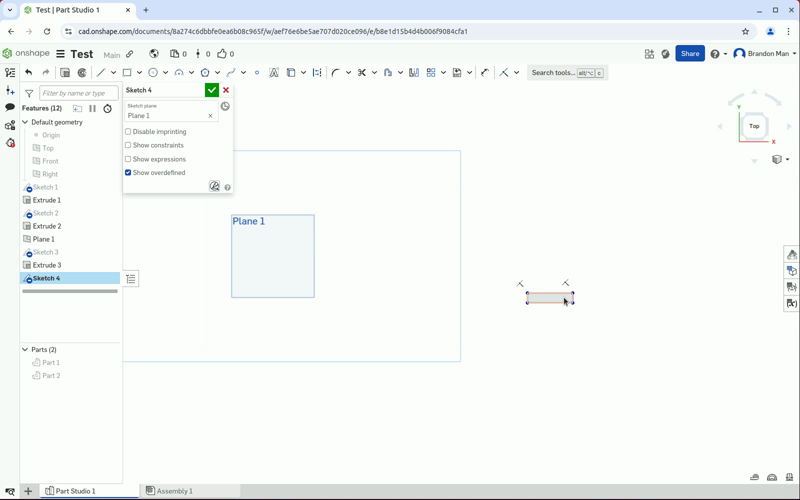
scroll(6)
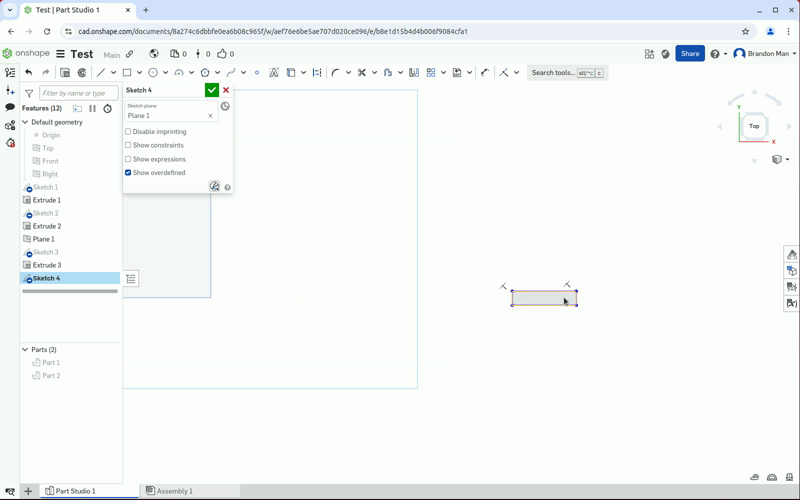
scroll(6)
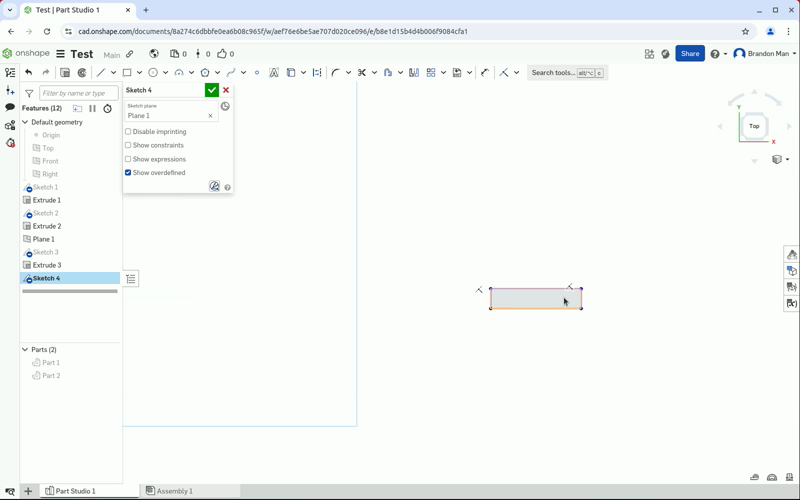
scroll(6)
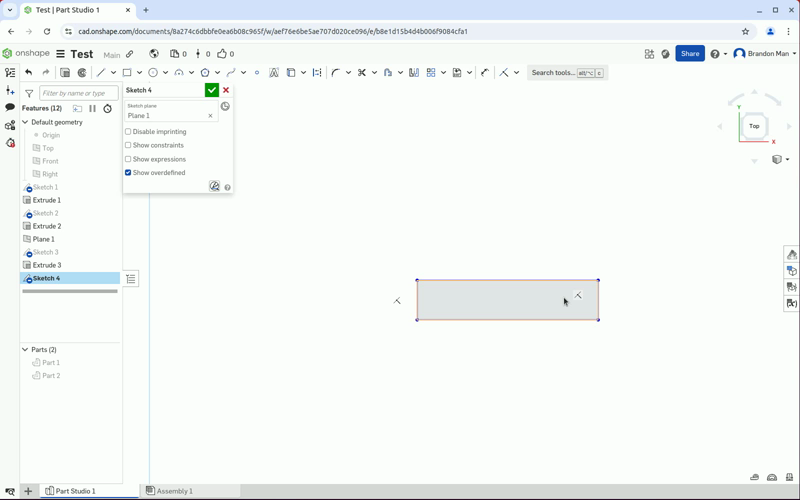
click(564, 297)
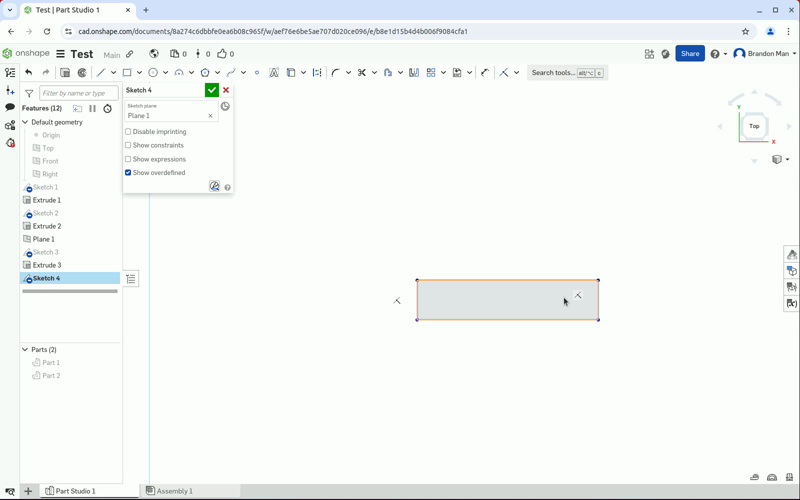
scroll(-6)
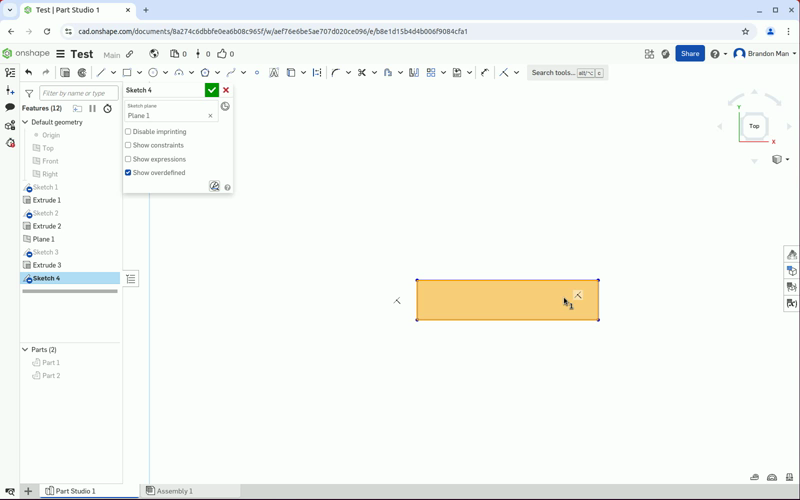
scroll(-6)
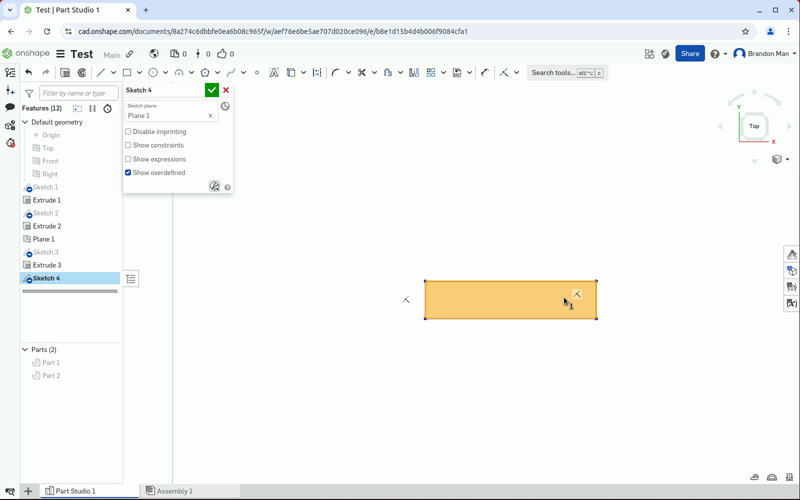
scroll(-6)
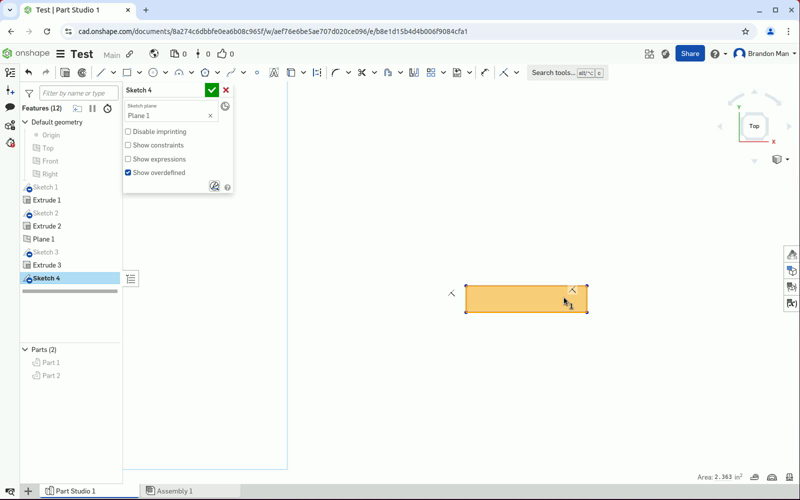
scroll(-6)
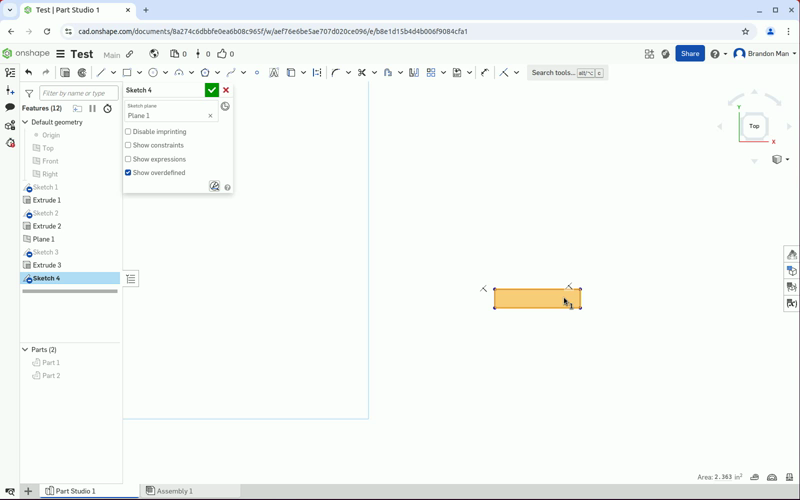
scroll(-6)
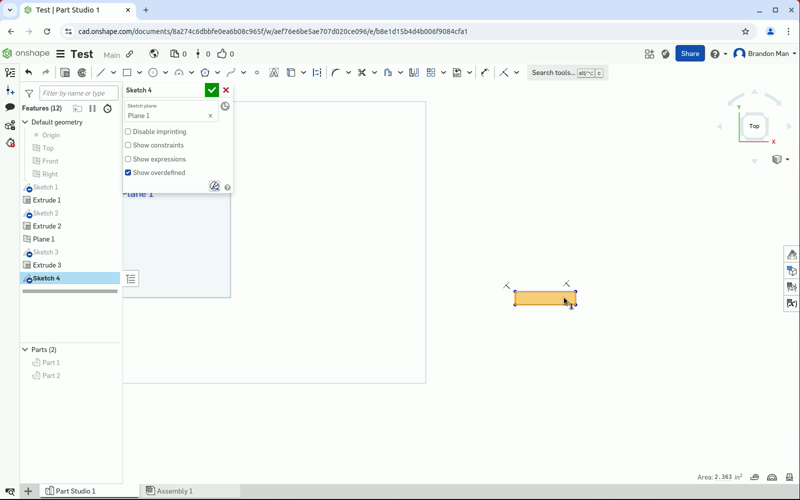
scroll(-6)
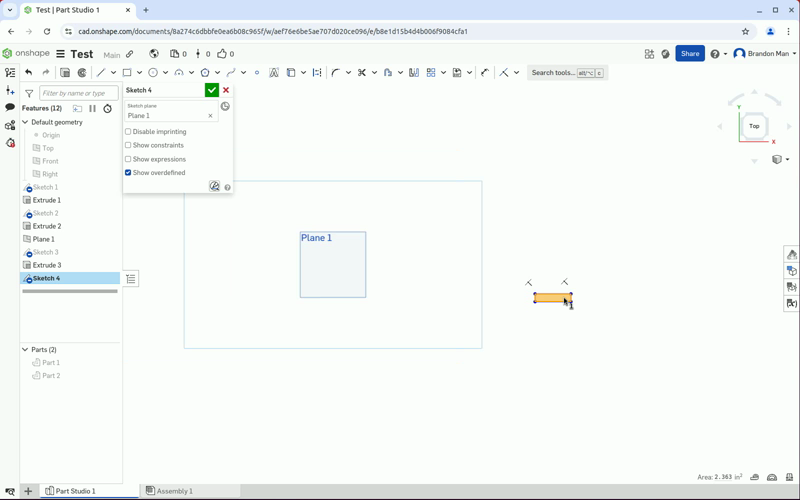
scroll(-6)
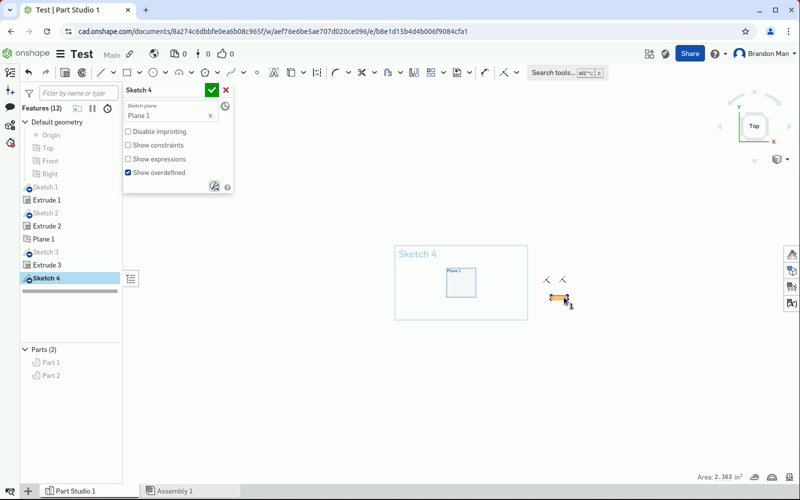
mouse_move(73, 352)
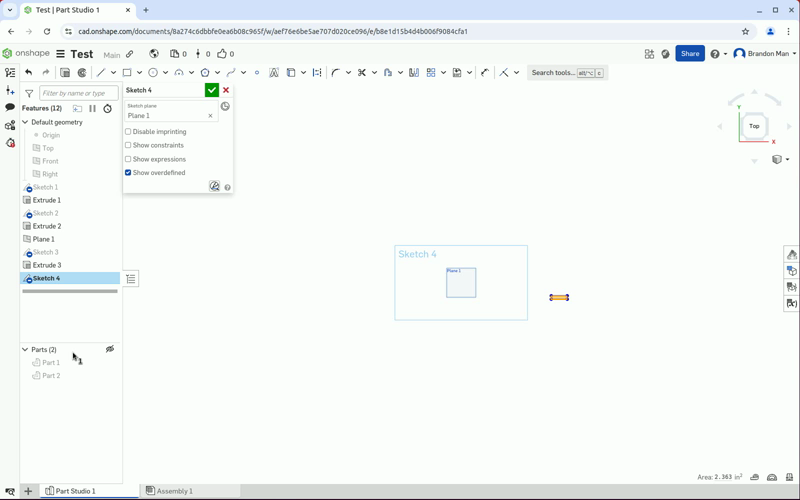
key(shift+y)
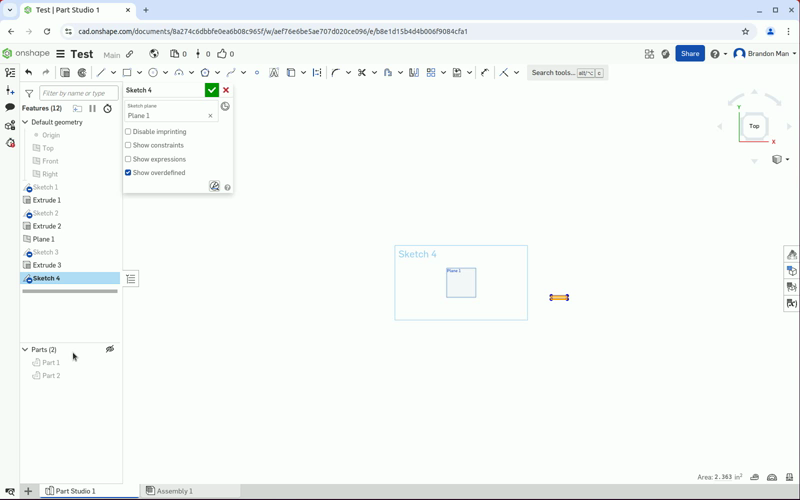
key(shift+e)
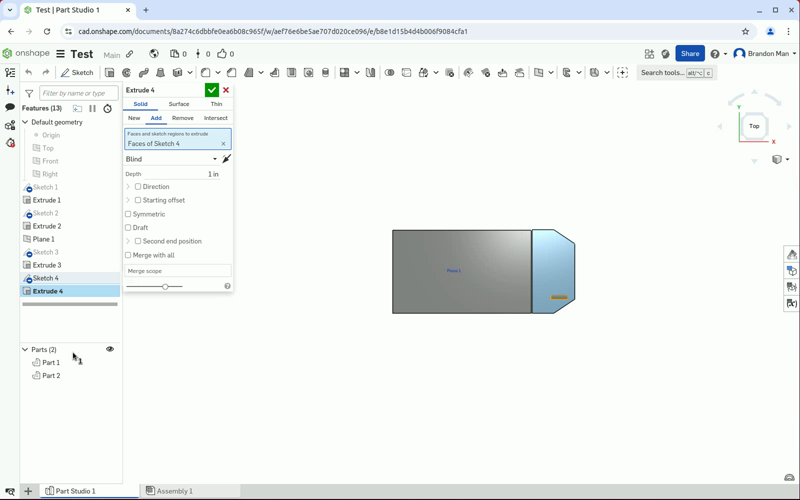
mouse_move(143, 106)
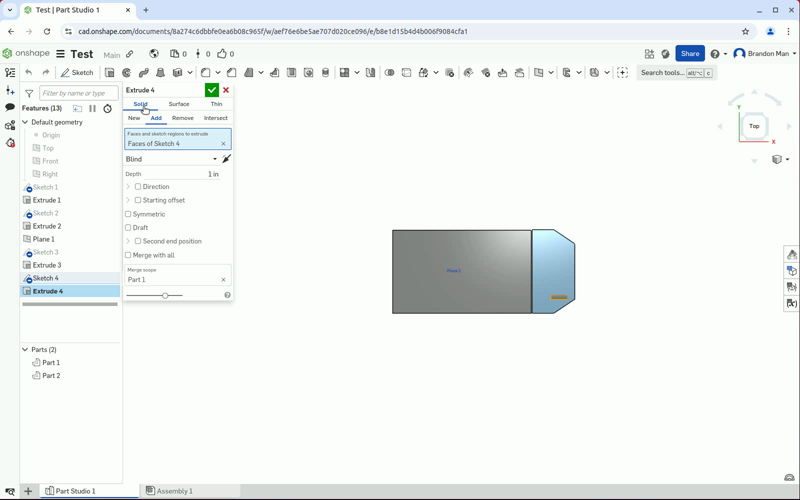
click(143, 106)
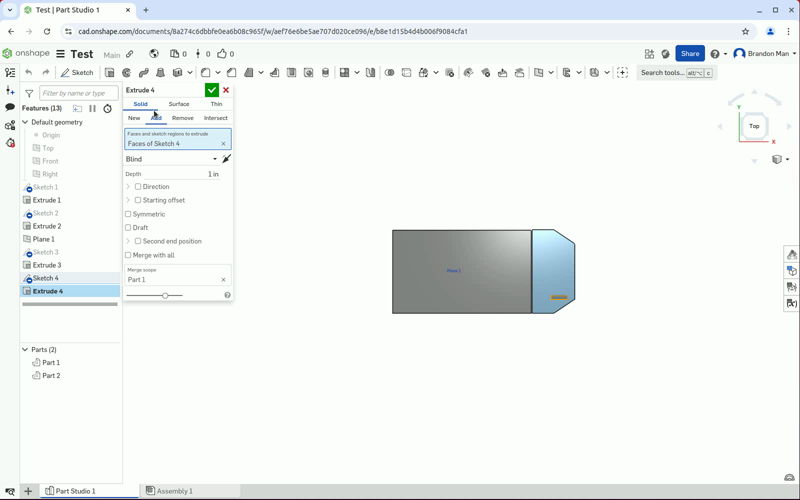
mouse_move(186, 120)
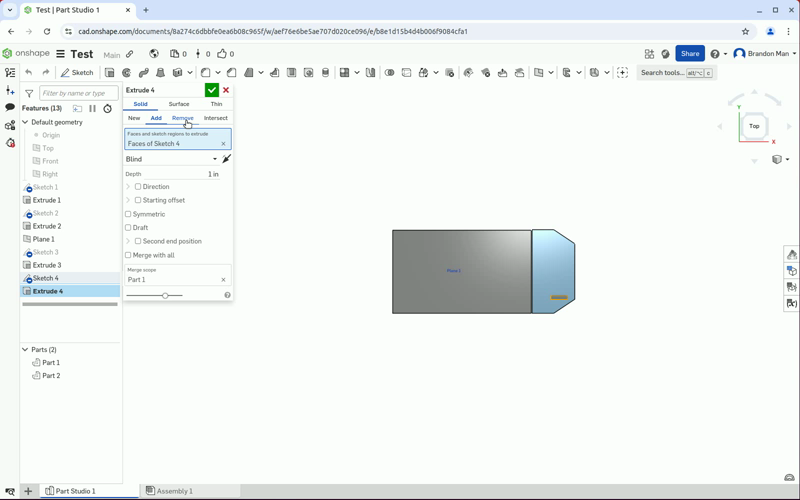
click(186, 120)
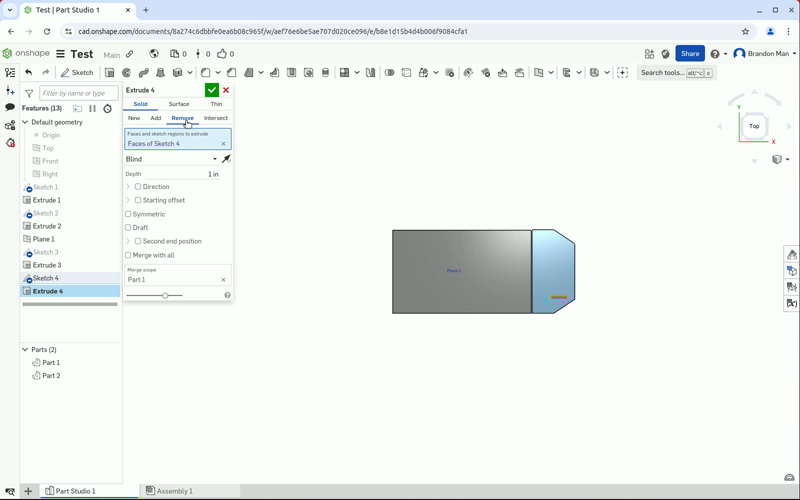
key(tab, 4)
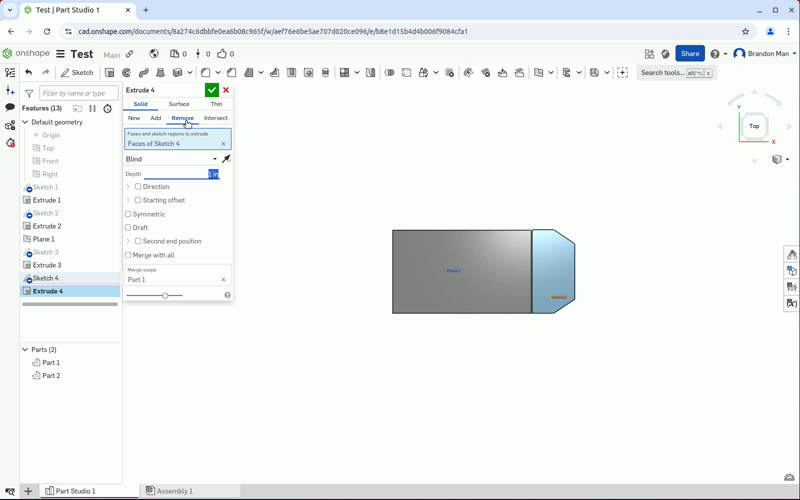
text(5.777)
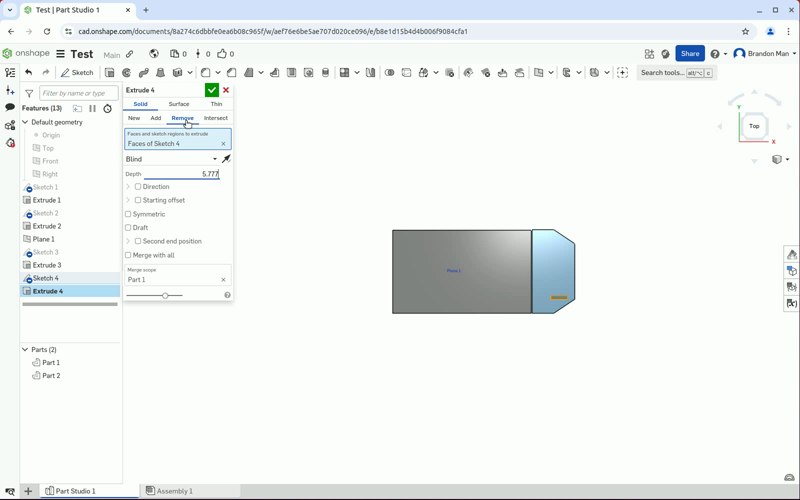
key(tab, 6)
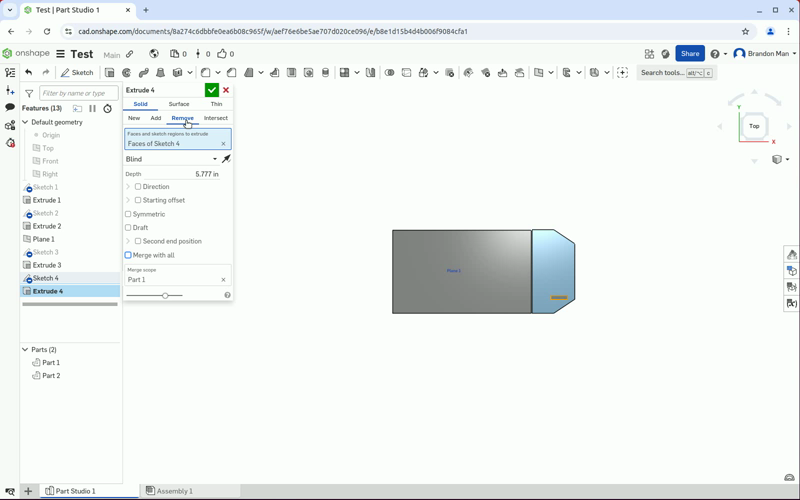
key(space)
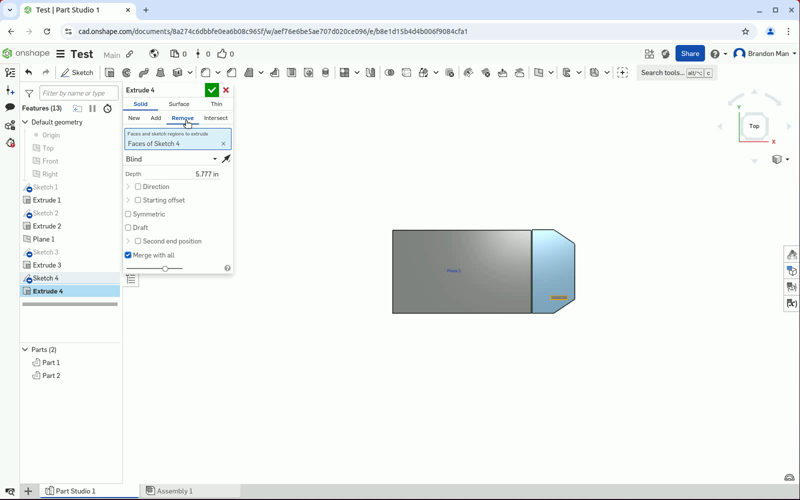
key(enter)
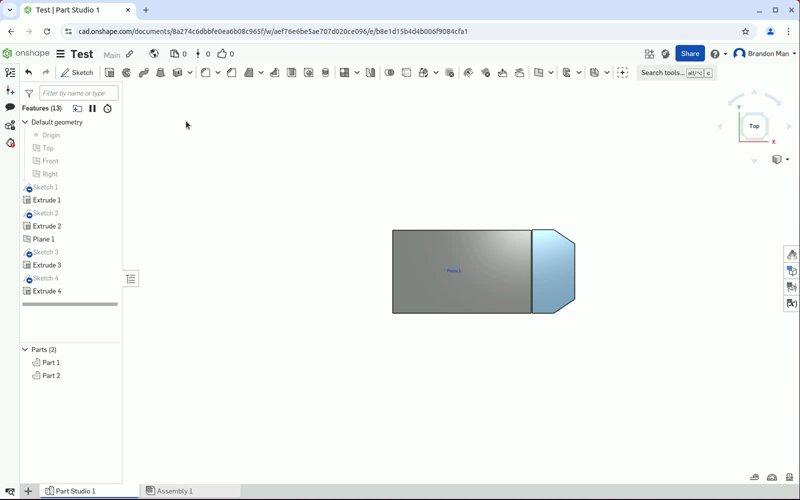
key(shift+h)
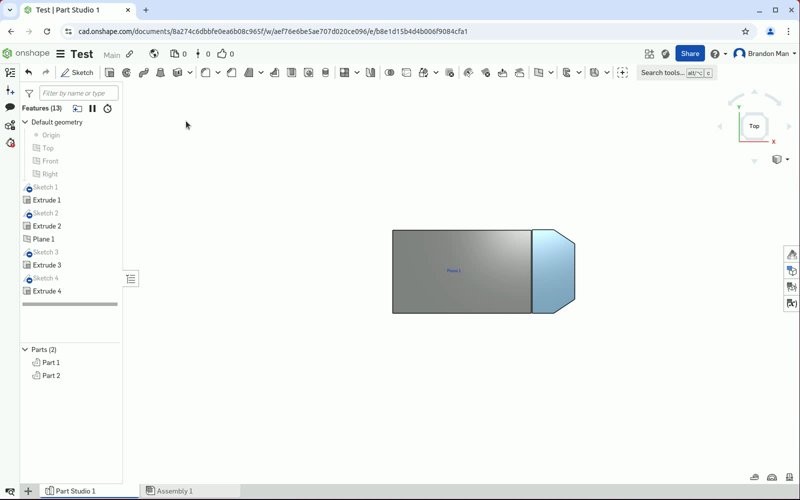
key(shift+h)
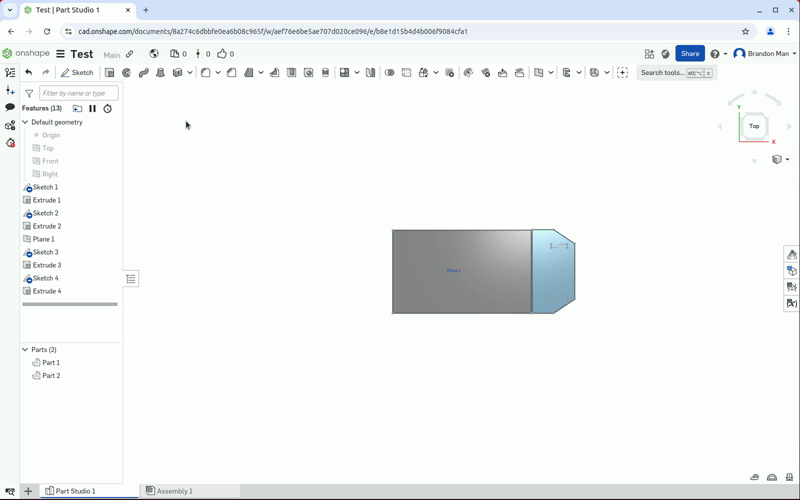
key(shift+7)
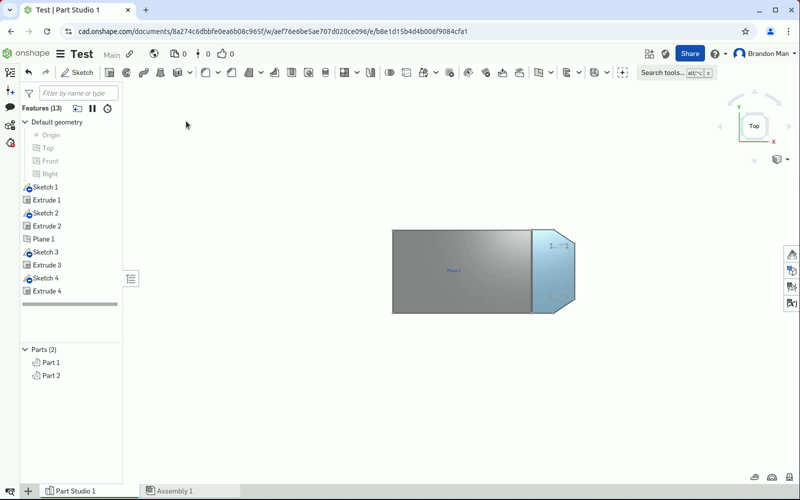
key(up, 3)
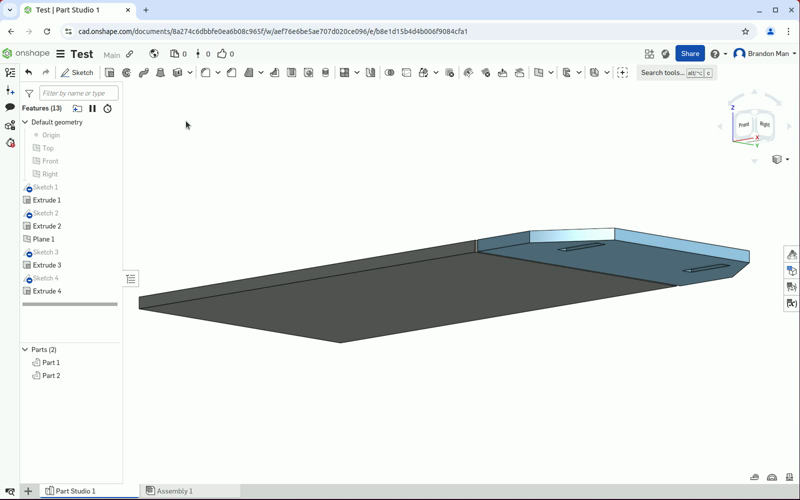
key(left, 3)
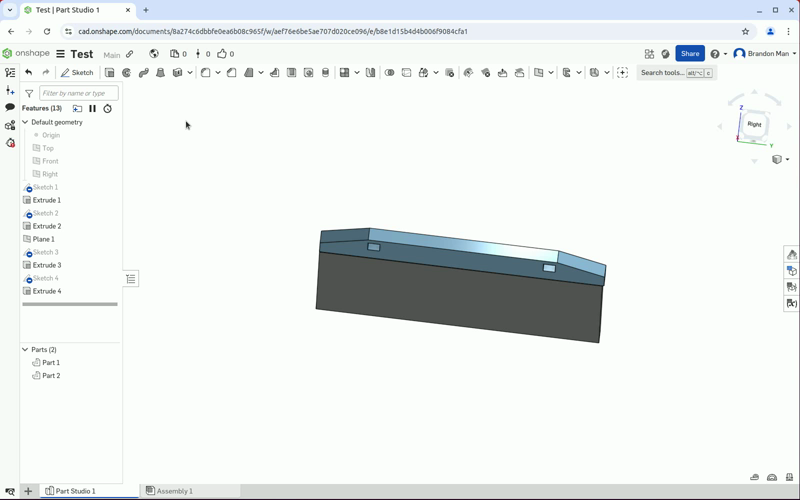
key(right, 3)
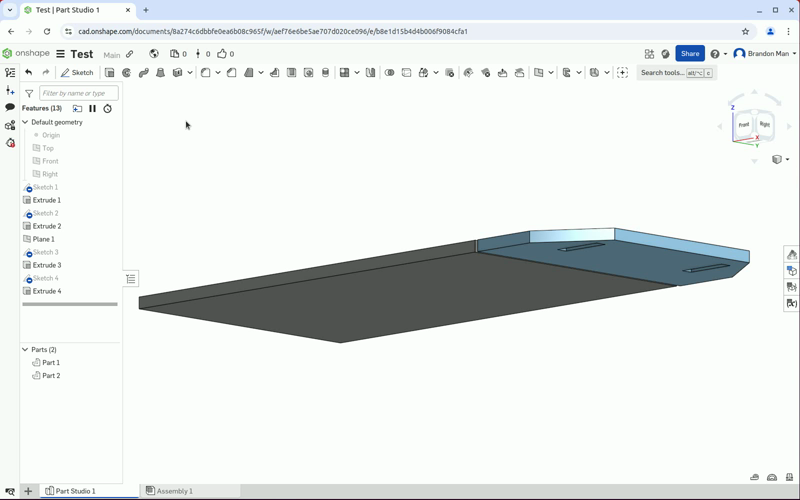
key(down, 3)
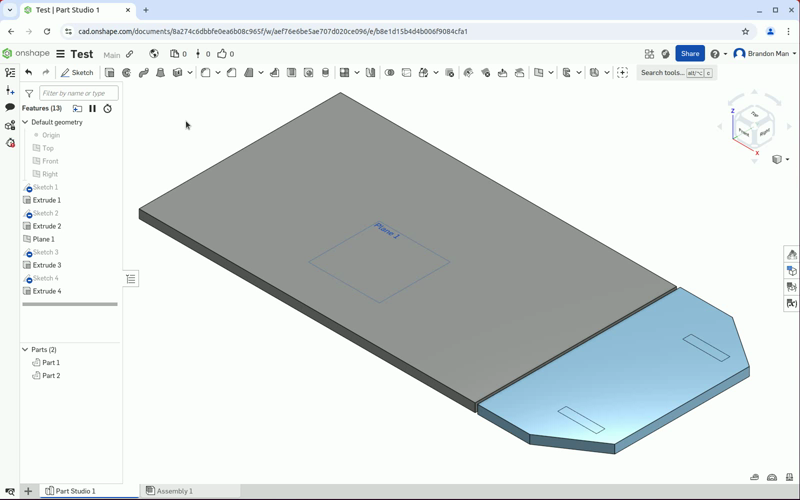
mouse_move(73, 189)
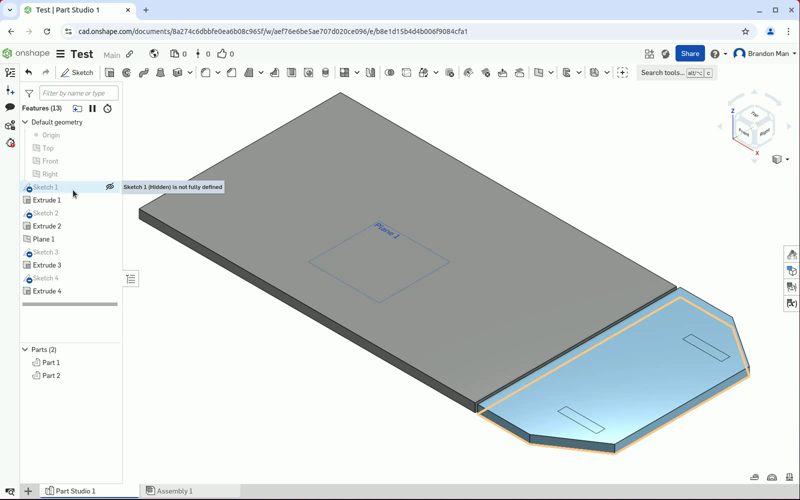
click(73, 189)